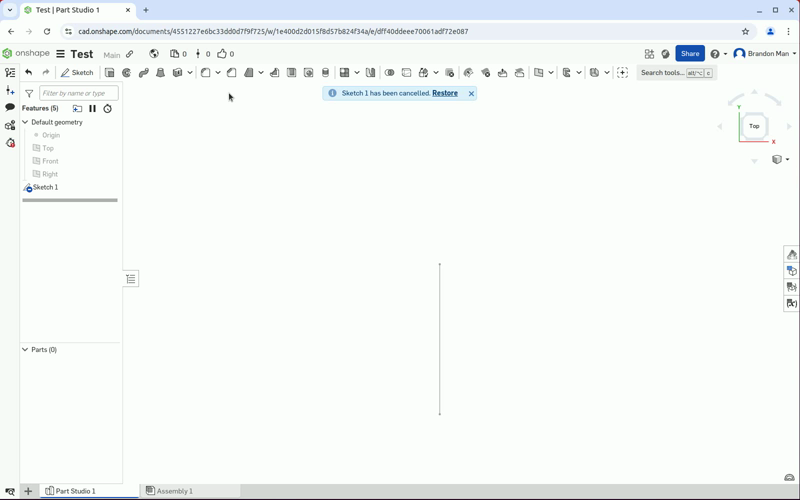
key(shift+h)
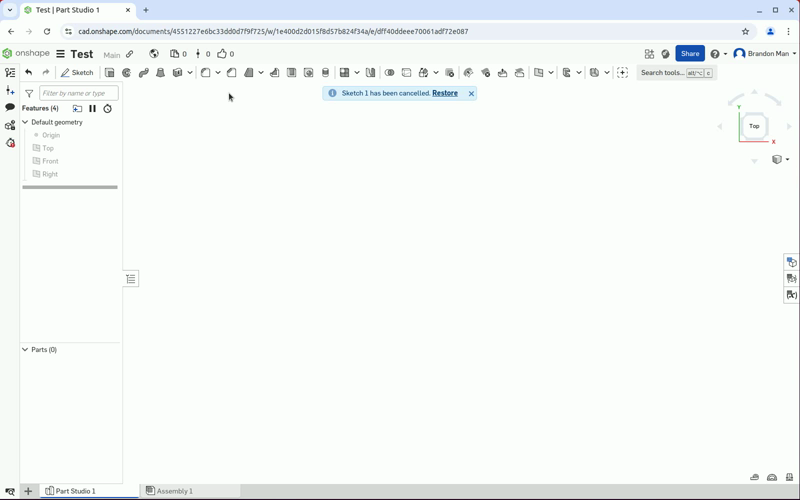
mouse_move(73, 352)
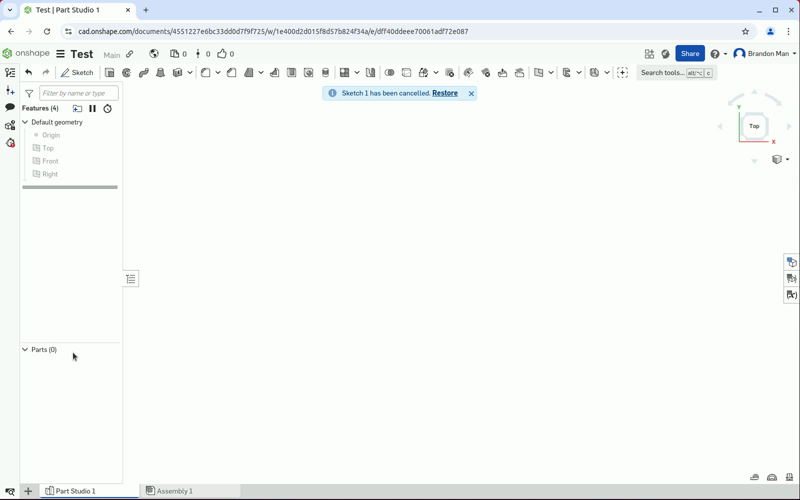
key(y)
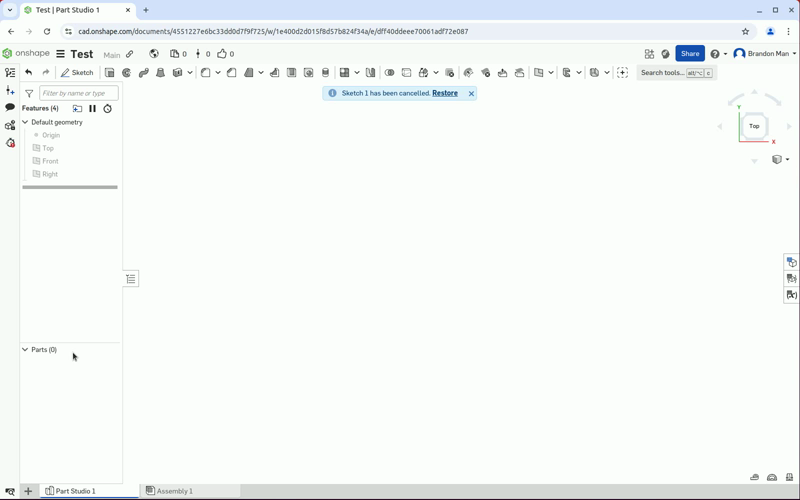
key(shift+p)
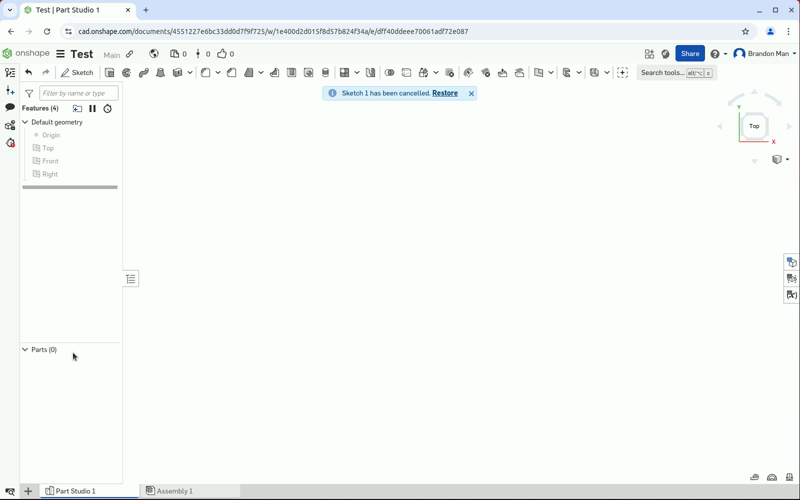
key(space)
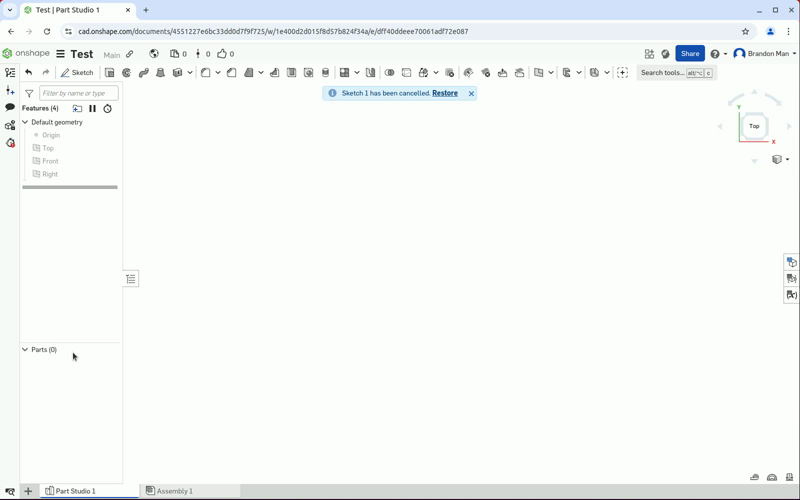
key_down(shift)
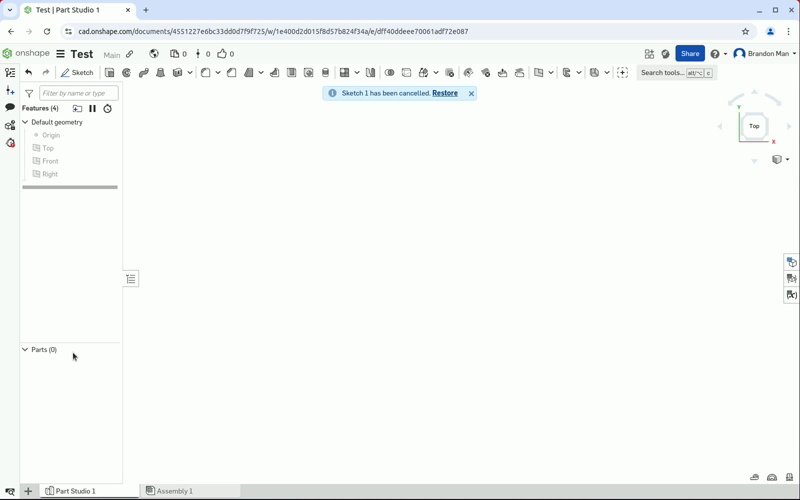
key(up)
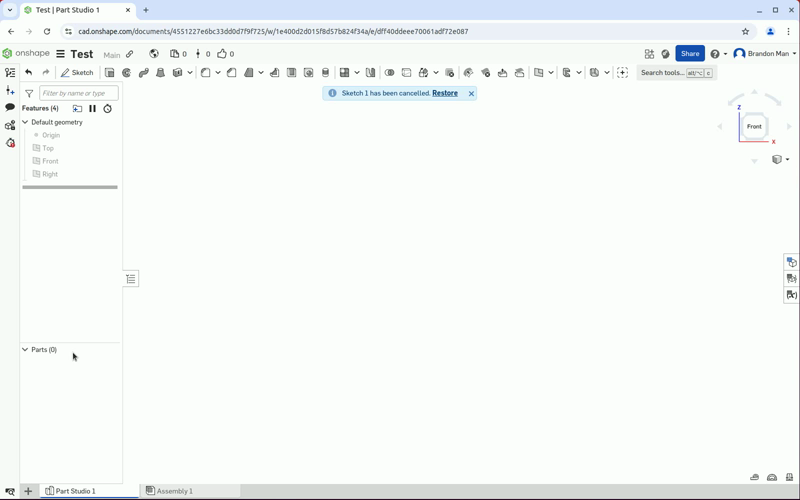
key_up(shift)
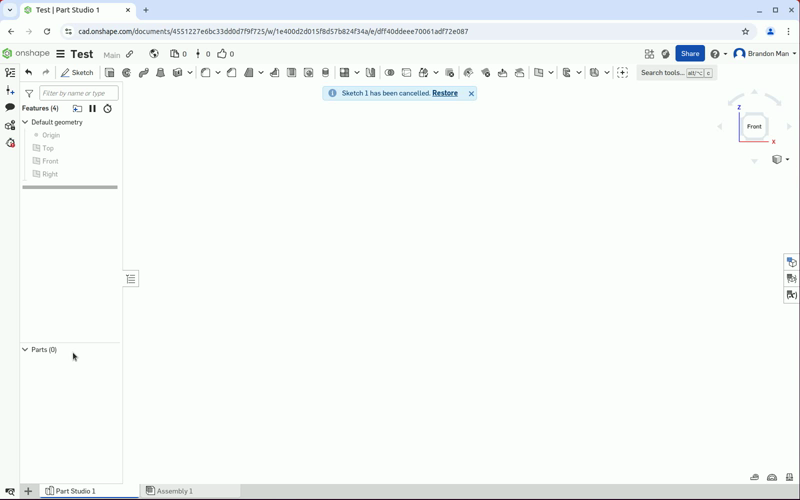
mouse_move(73, 352)
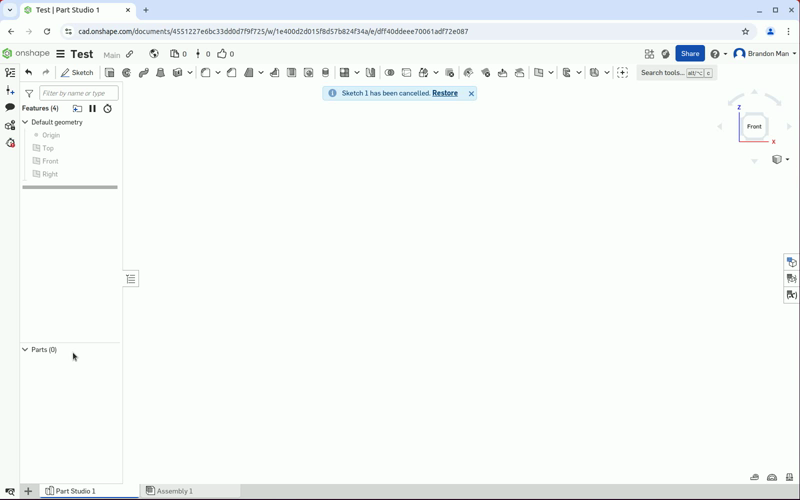
key(shift+y)
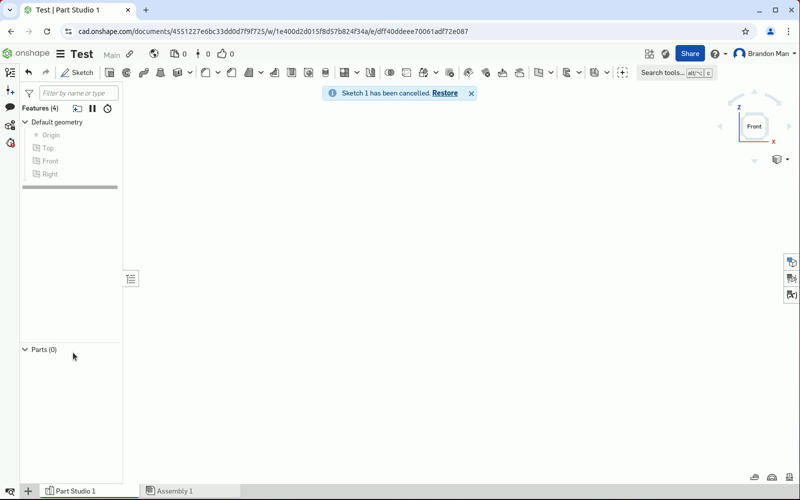
key(shift+s)
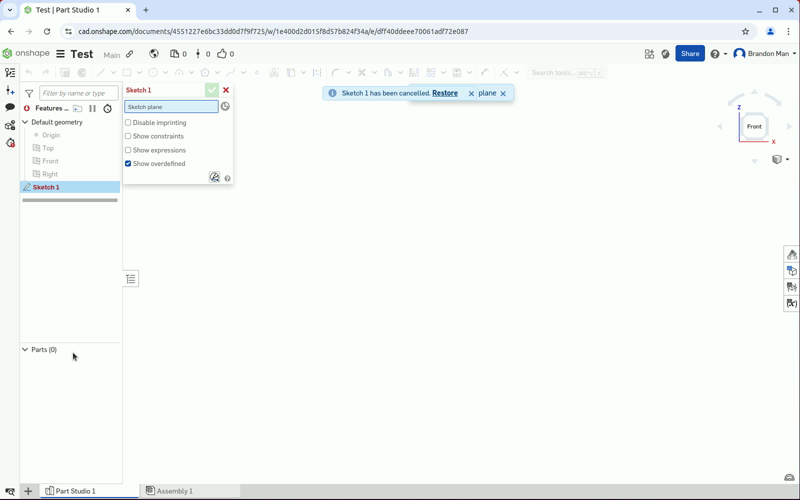
mouse_move(73, 163)
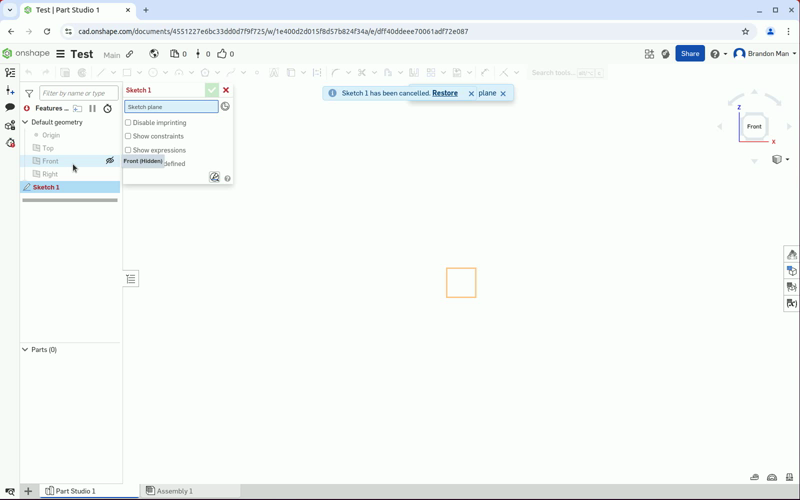
click(73, 163)
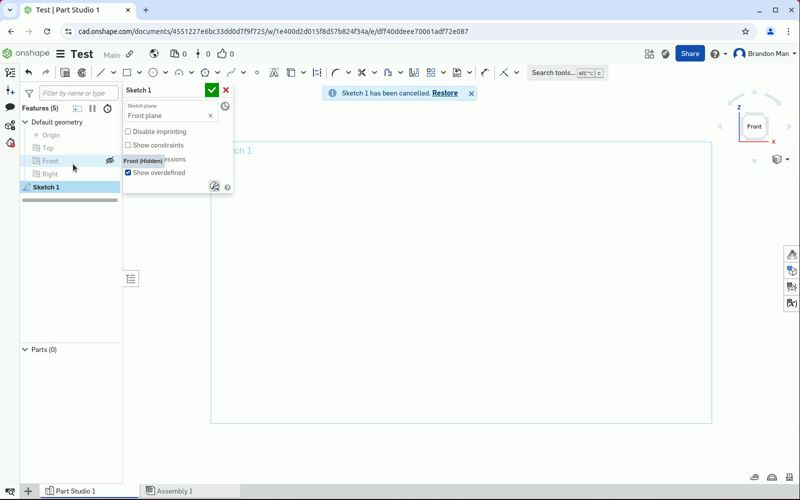
mouse_move(73, 352)
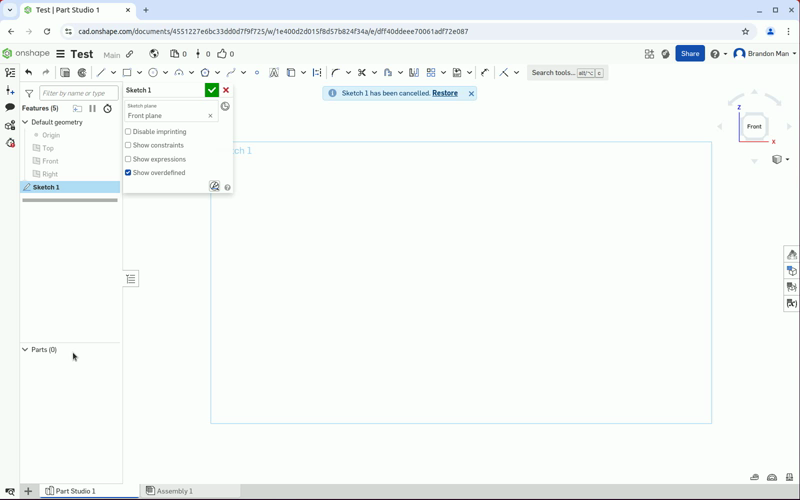
key(y)
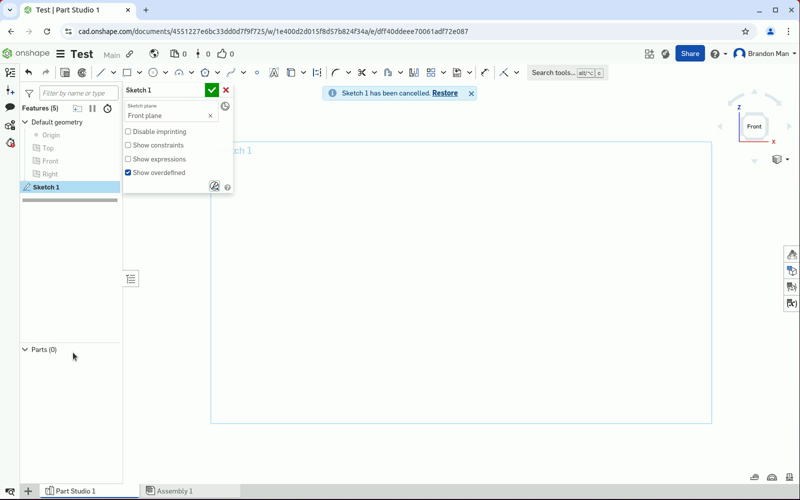
key(l)
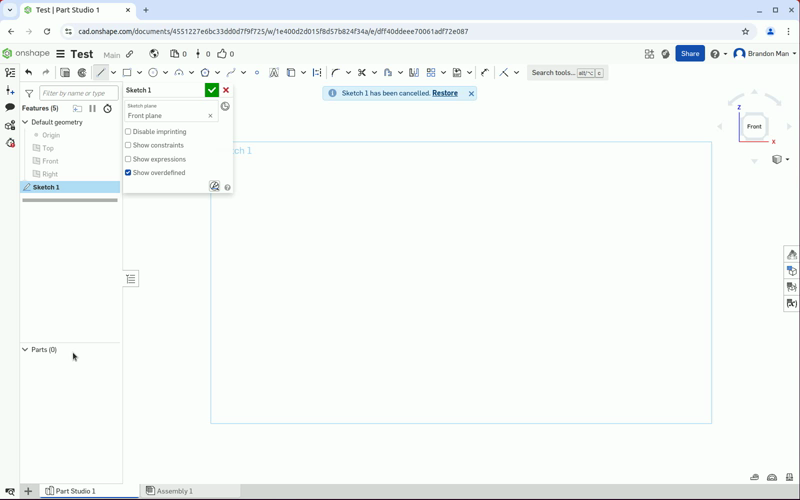
key_down(shift)
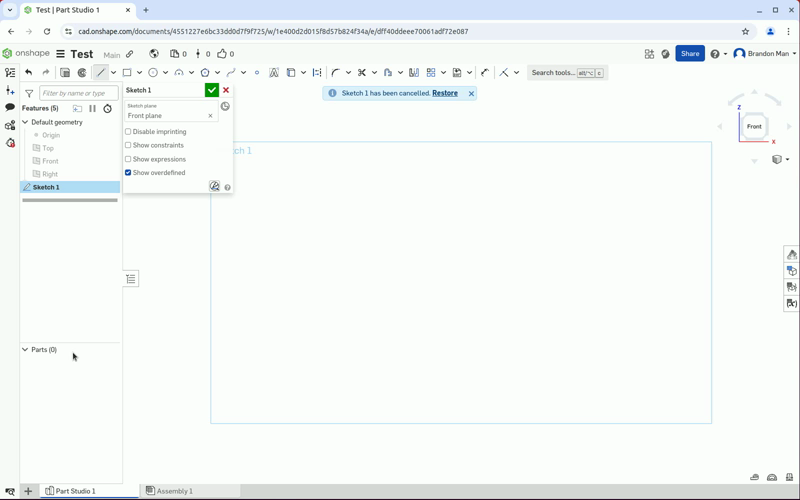
mouse_move(437, 353)
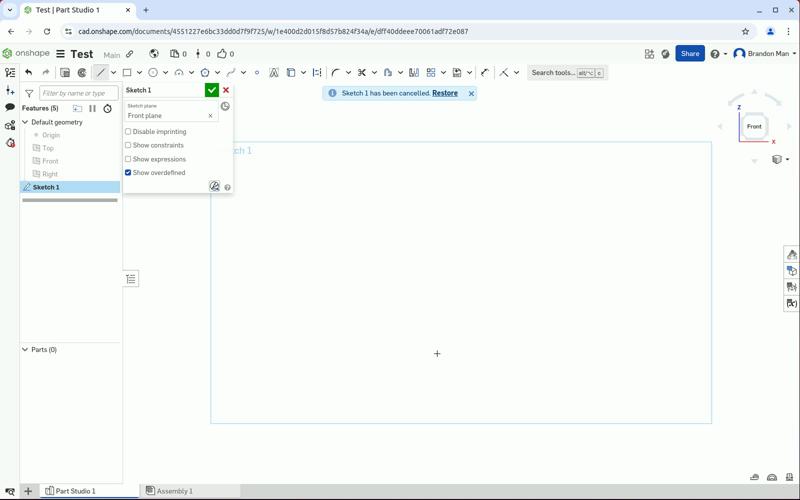
click(437, 353)
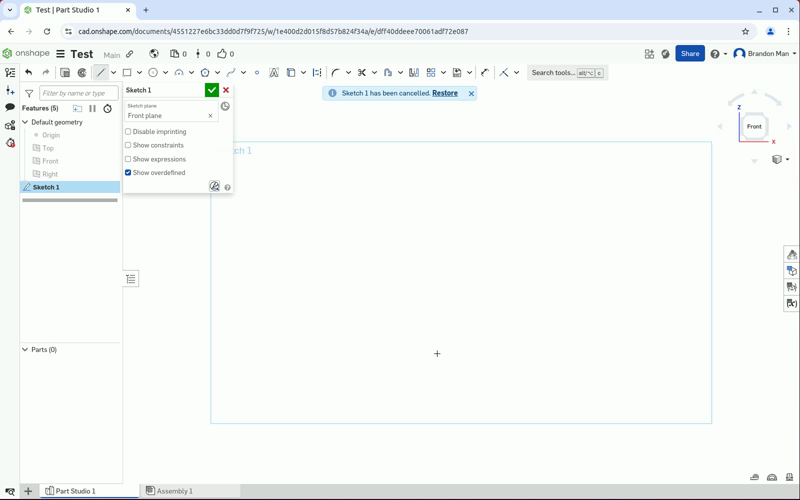
key_up(shift)
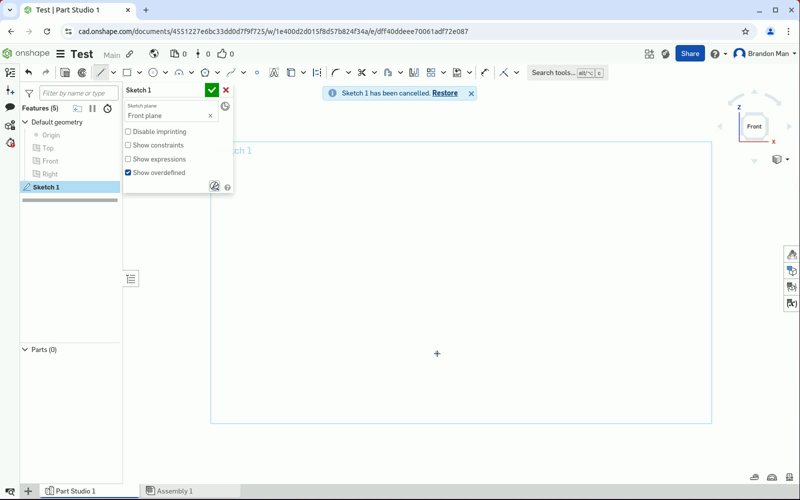
key_down(shift)
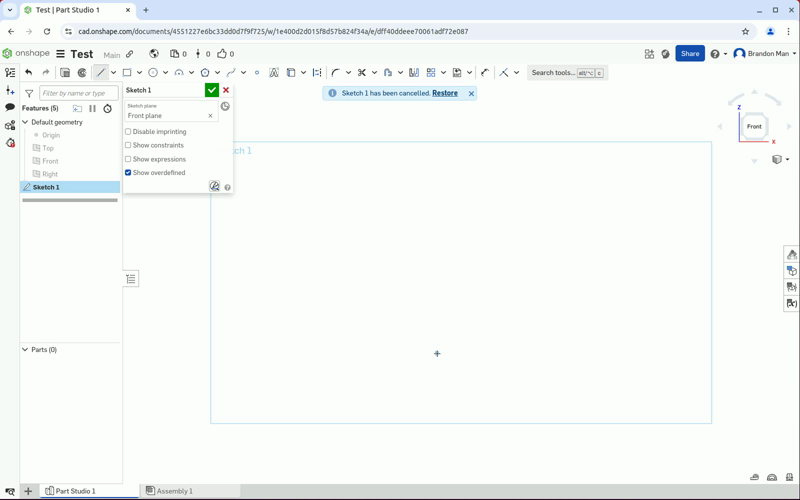
mouse_move(467, 353)
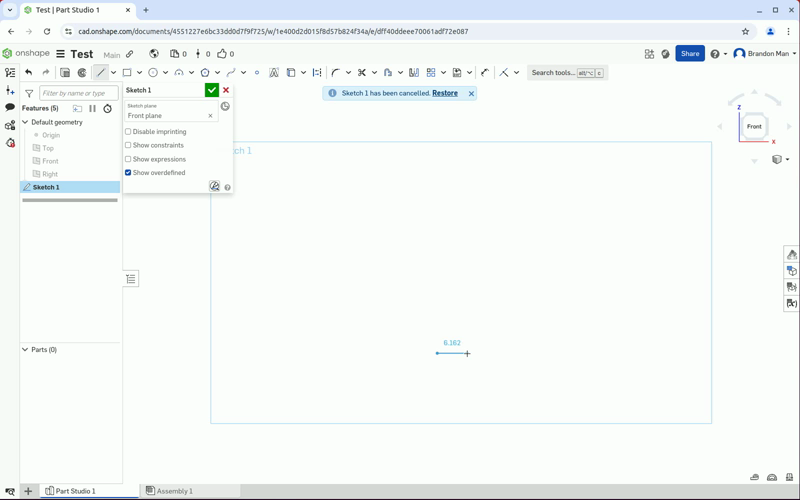
mouse_move(484, 353)
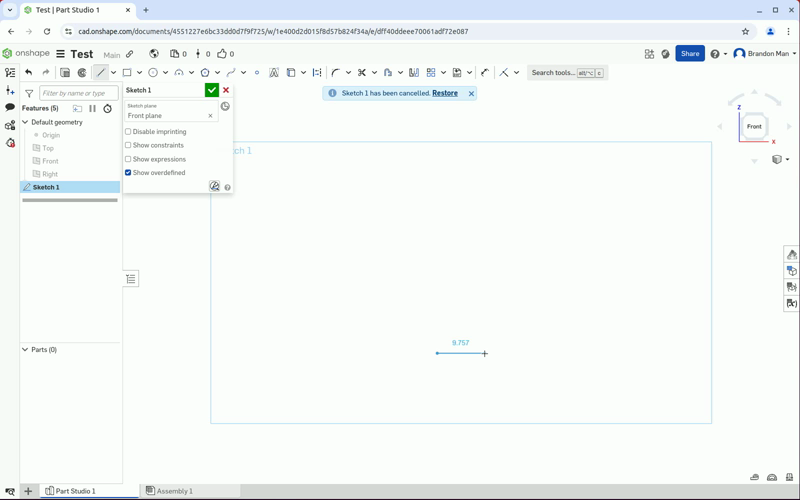
click(484, 353)
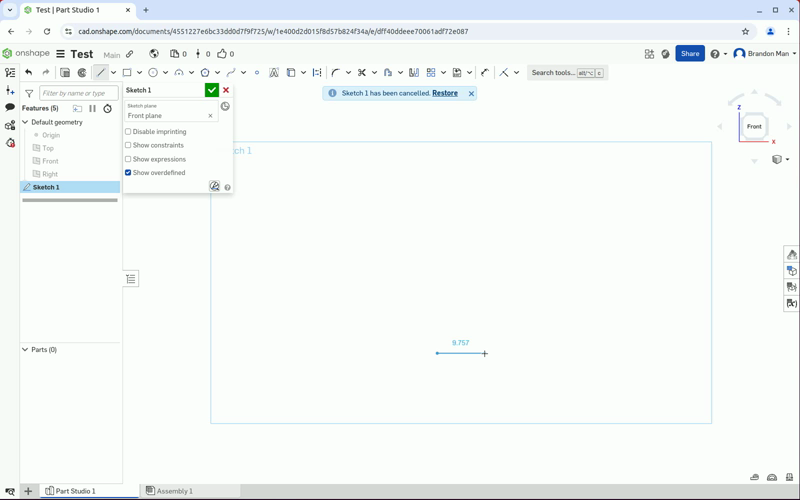
key_up(shift)
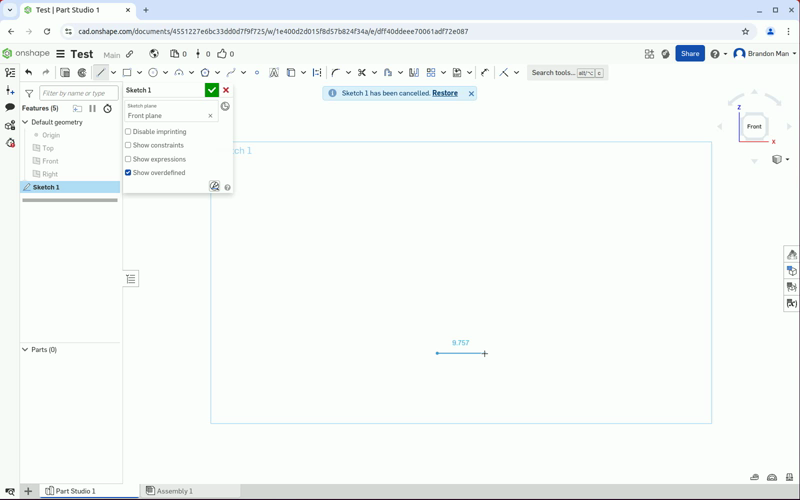
key_down(shift)
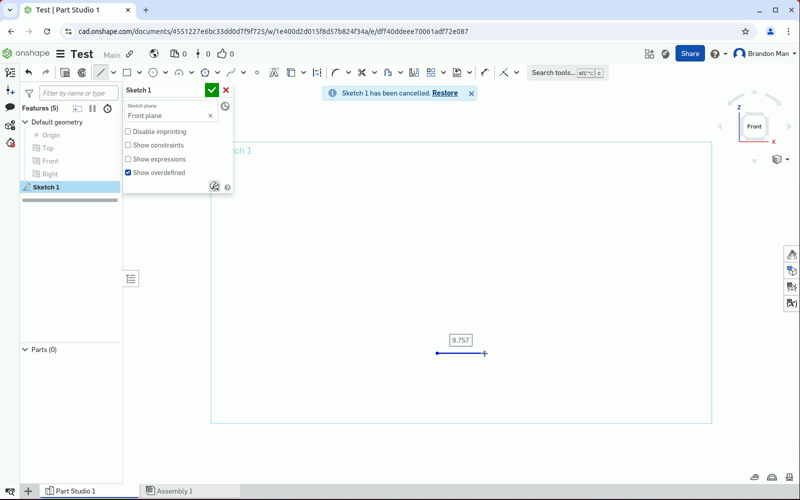
mouse_move(484, 282)
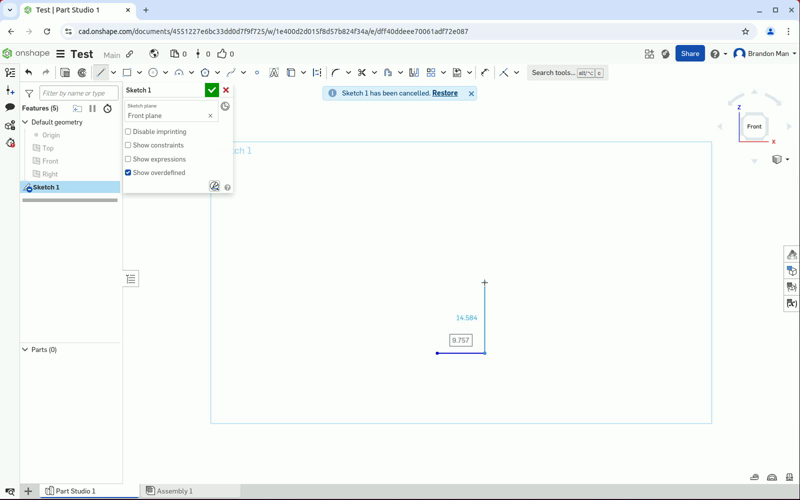
click(484, 282)
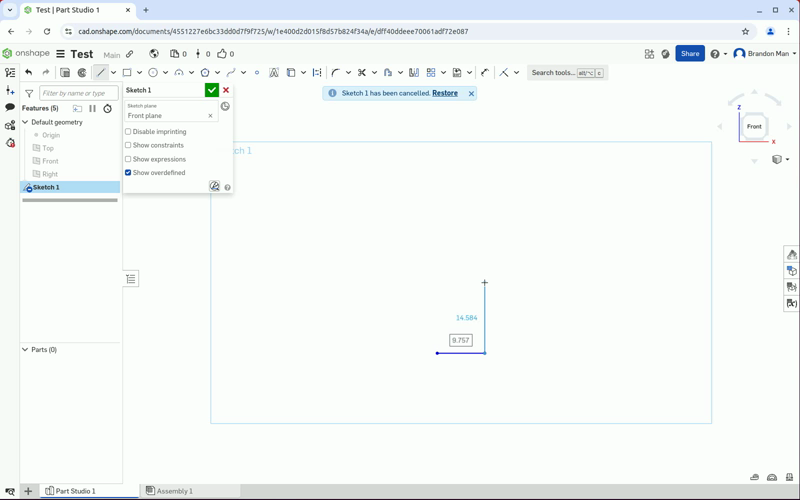
key_up(shift)
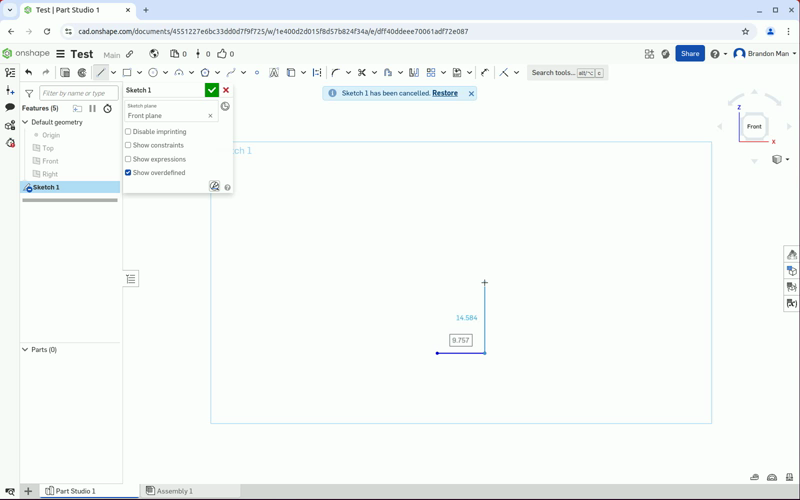
key_down(shift)
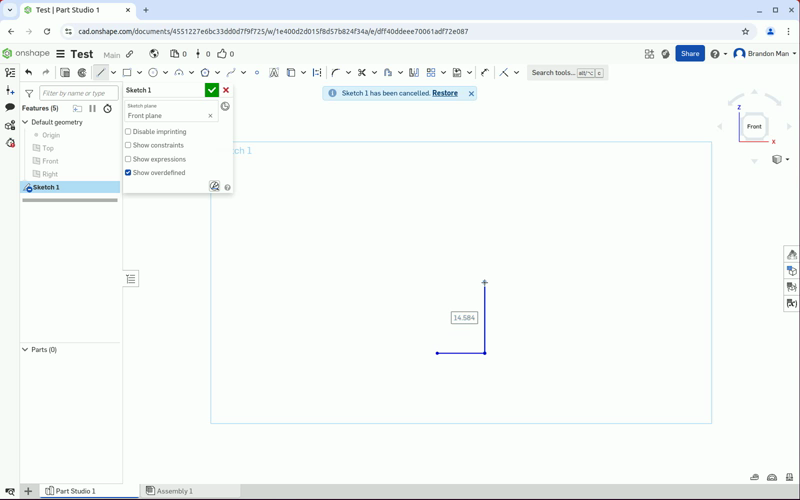
mouse_move(514, 282)
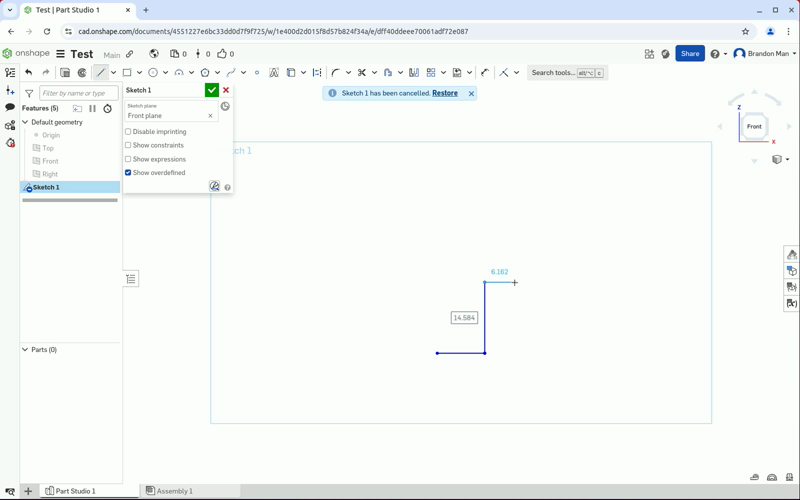
mouse_move(461, 282)
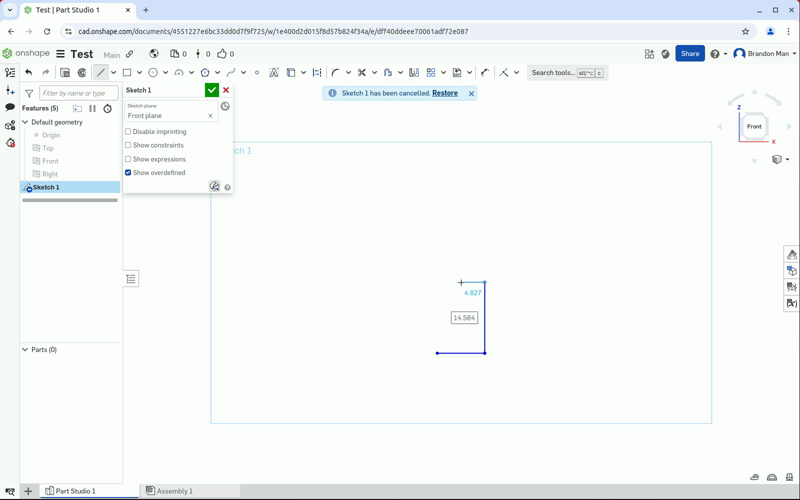
click(461, 282)
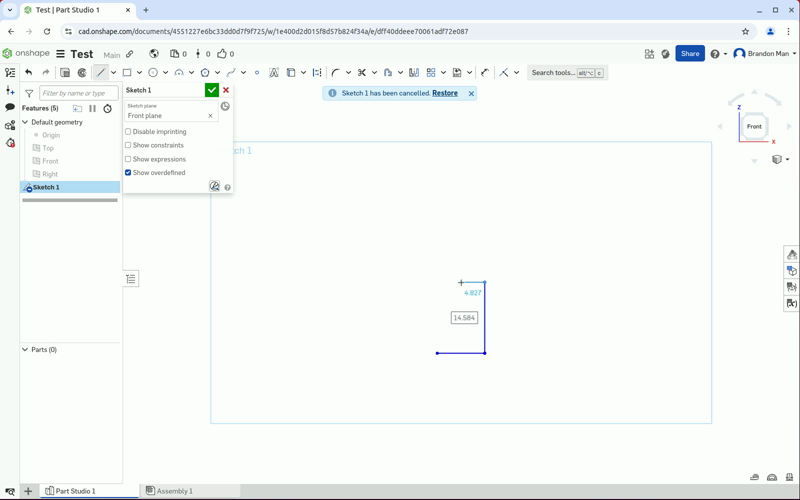
key_up(shift)
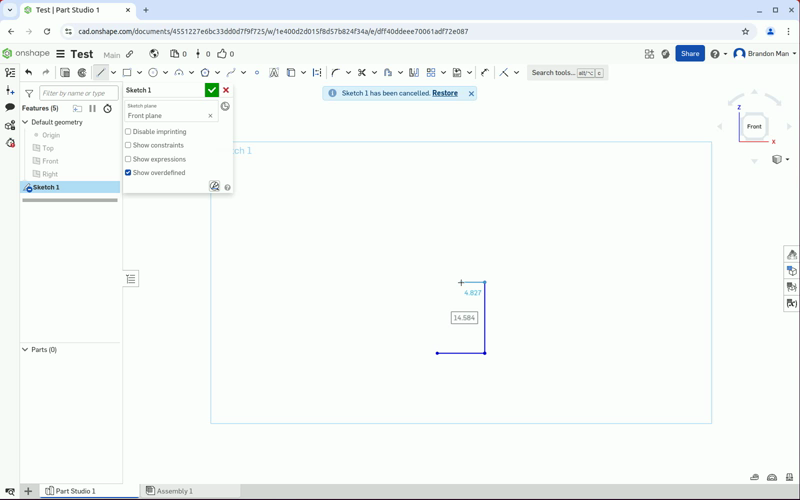
key_down(shift)
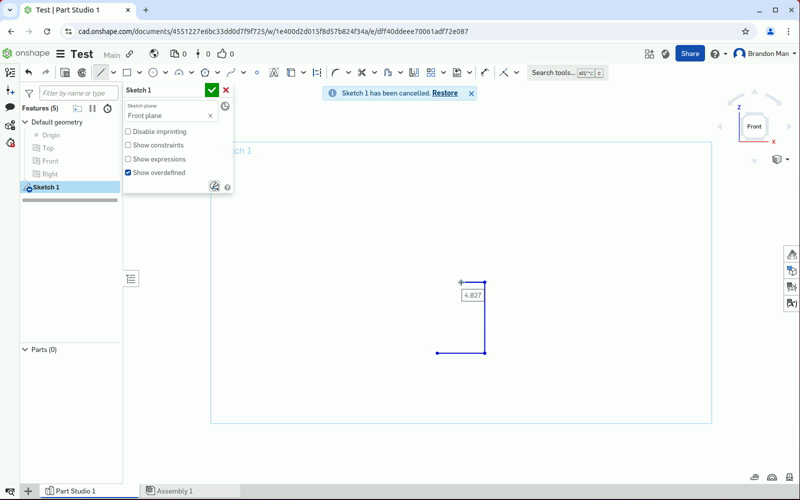
mouse_move(491, 282)
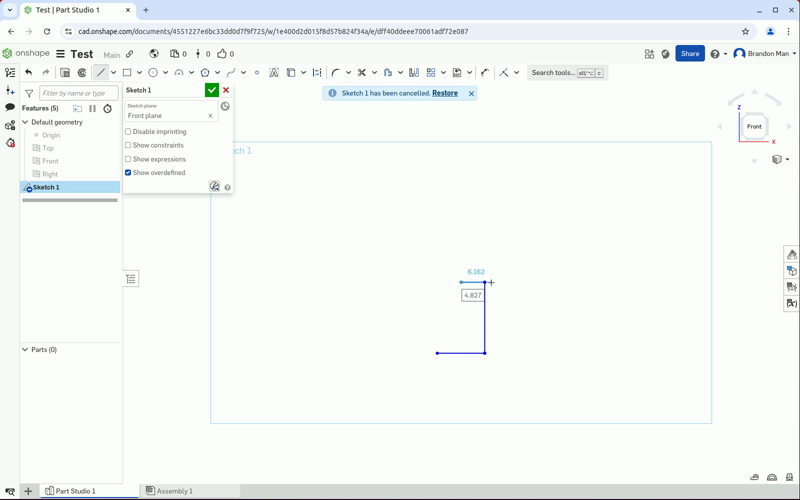
mouse_move(461, 255)
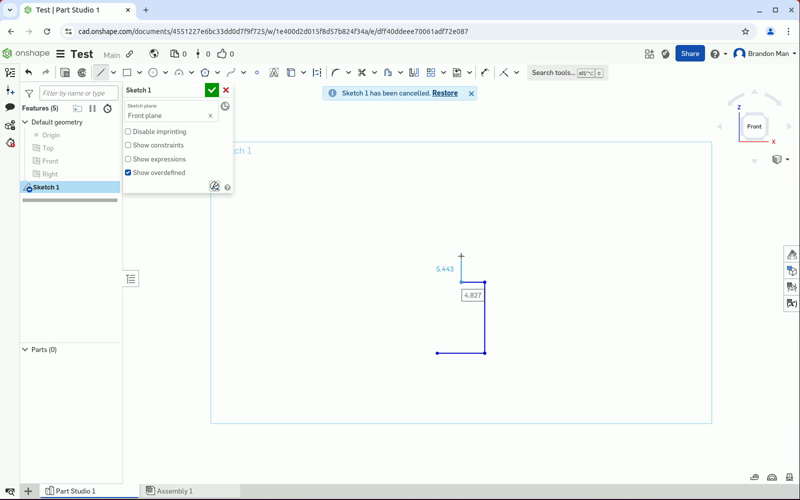
click(461, 255)
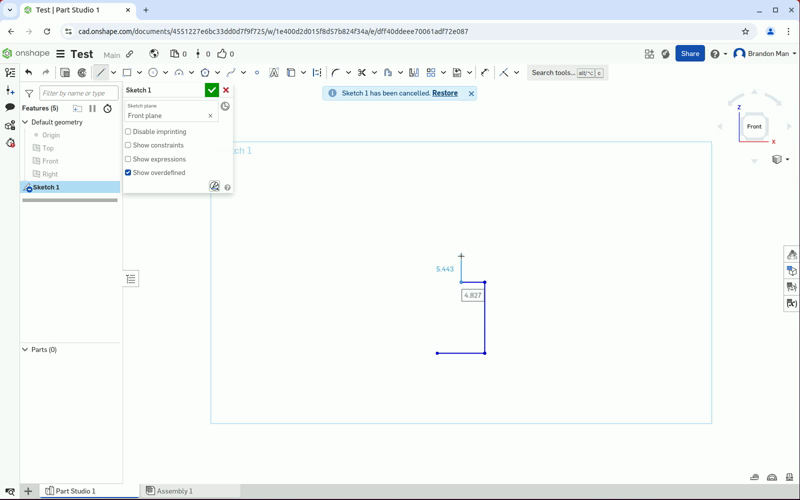
key_up(shift)
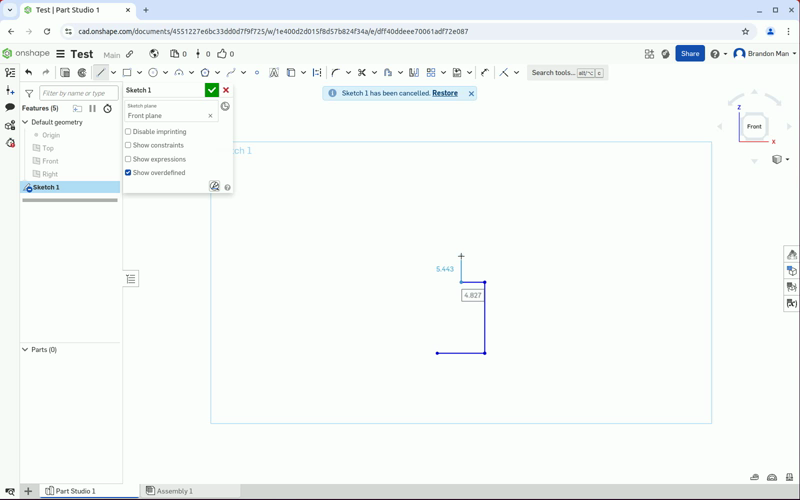
key_down(shift)
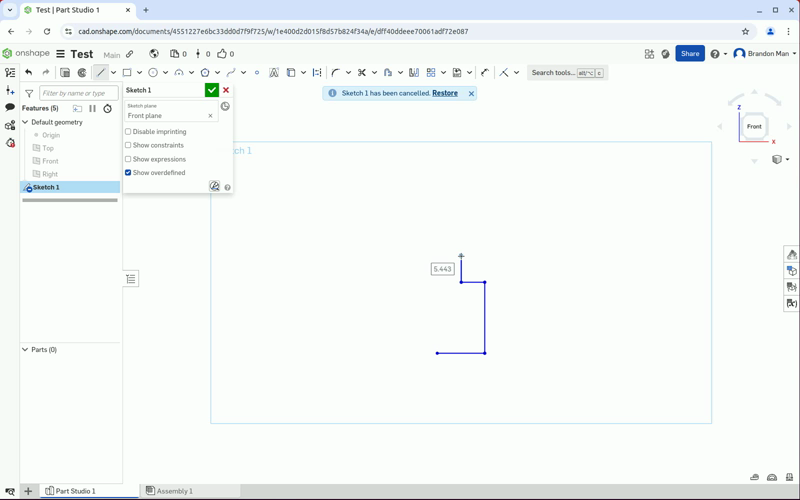
mouse_move(491, 255)
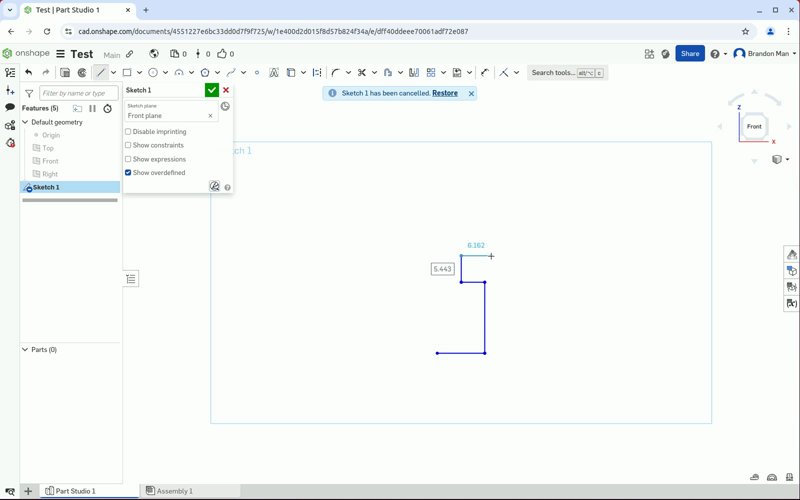
mouse_move(484, 255)
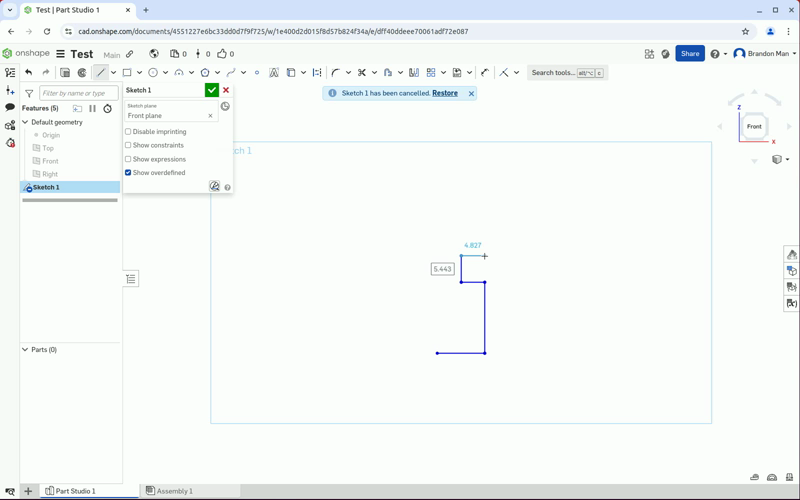
click(484, 255)
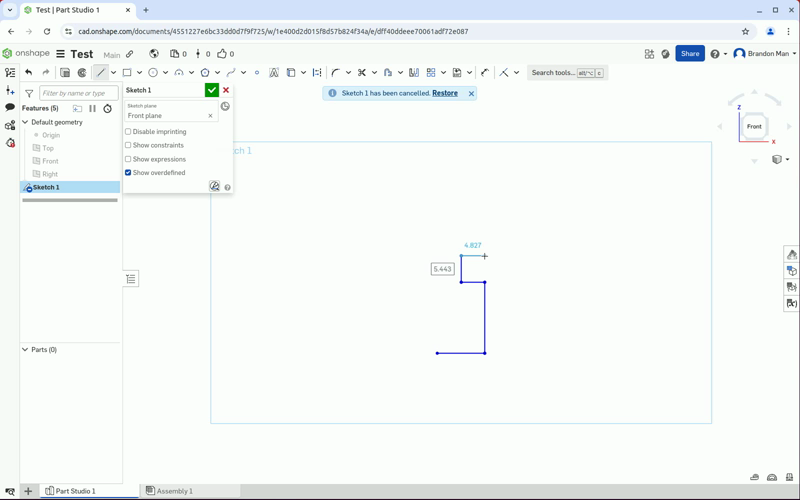
key_up(shift)
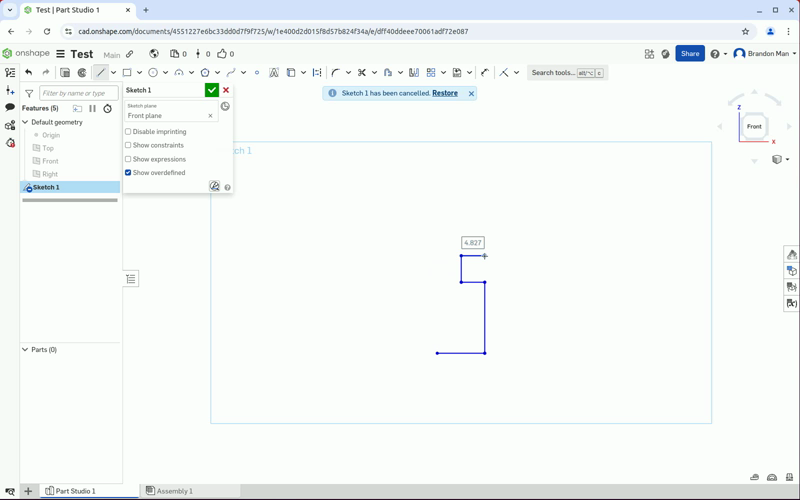
key_down(shift)
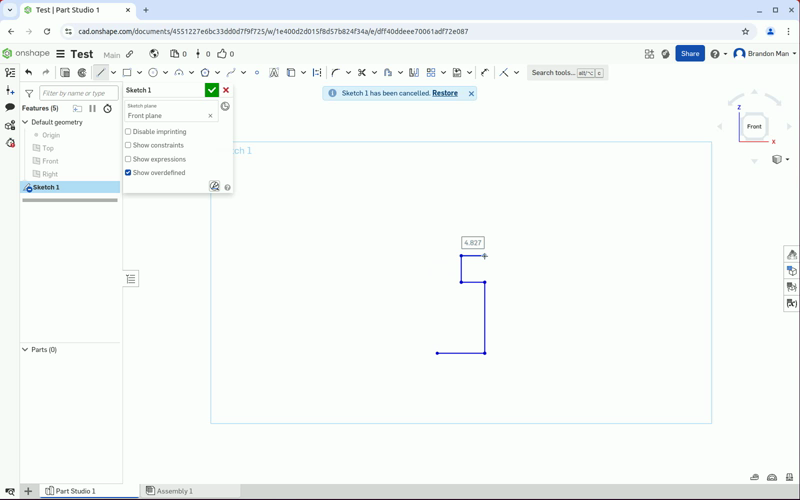
mouse_move(514, 255)
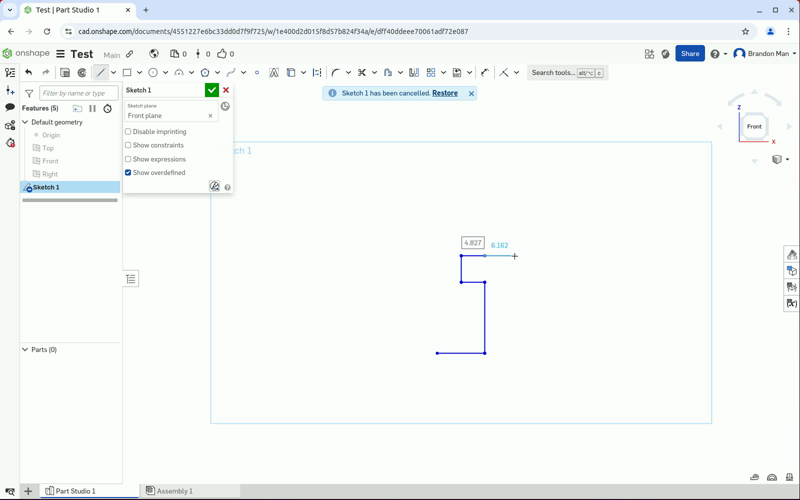
mouse_move(484, 213)
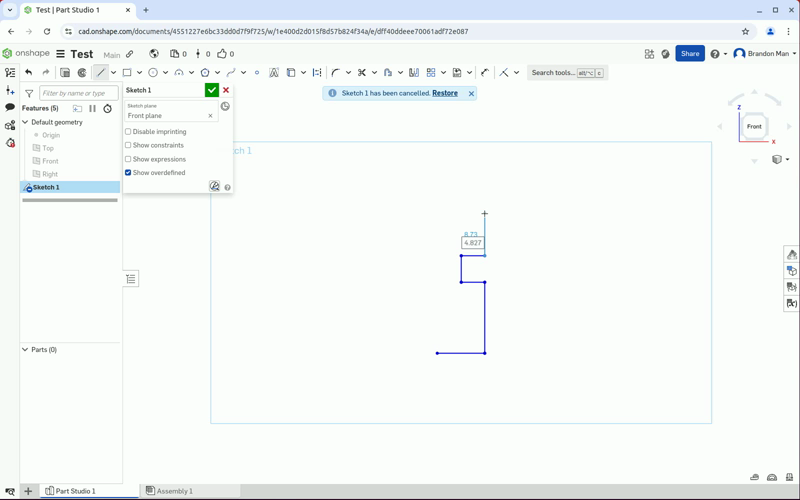
click(484, 213)
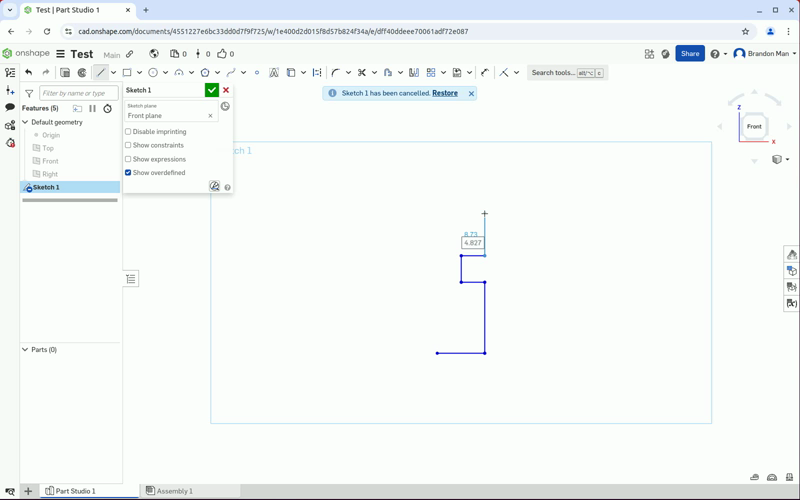
key_up(shift)
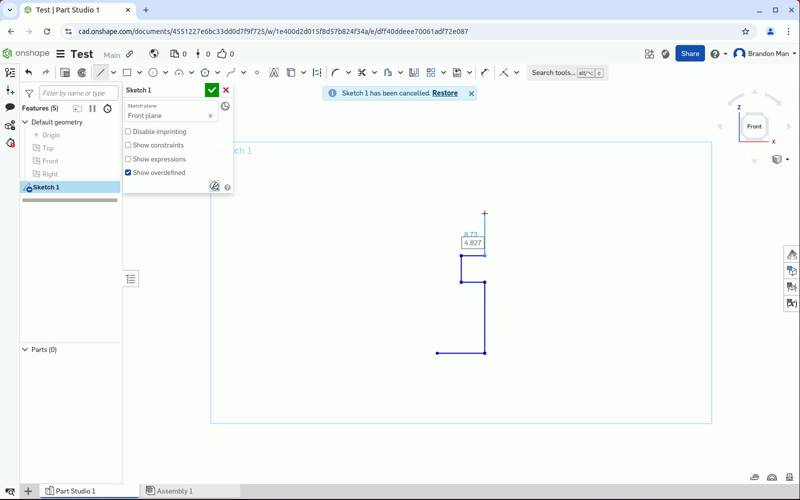
key_down(shift)
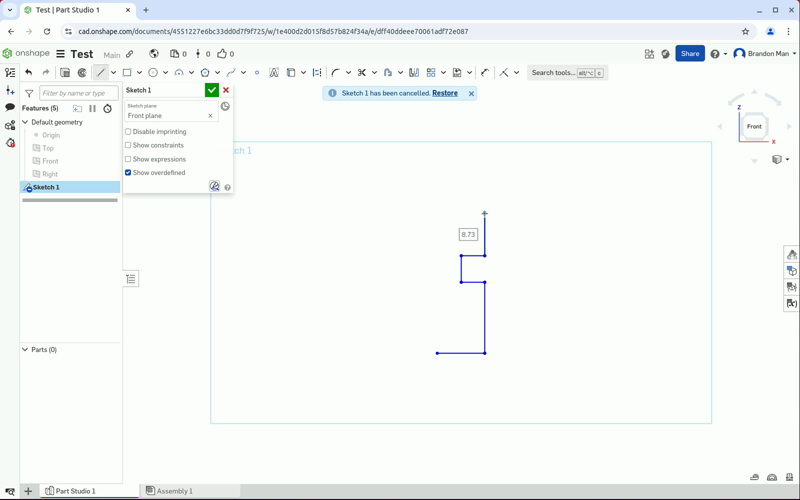
mouse_move(514, 213)
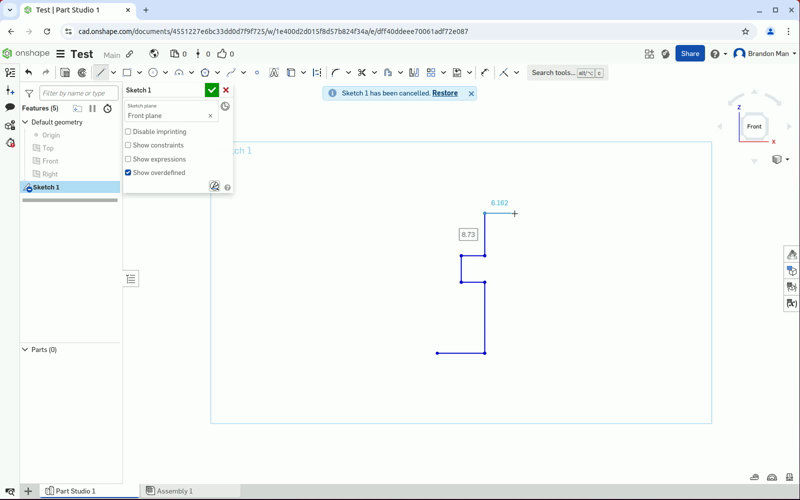
mouse_move(437, 213)
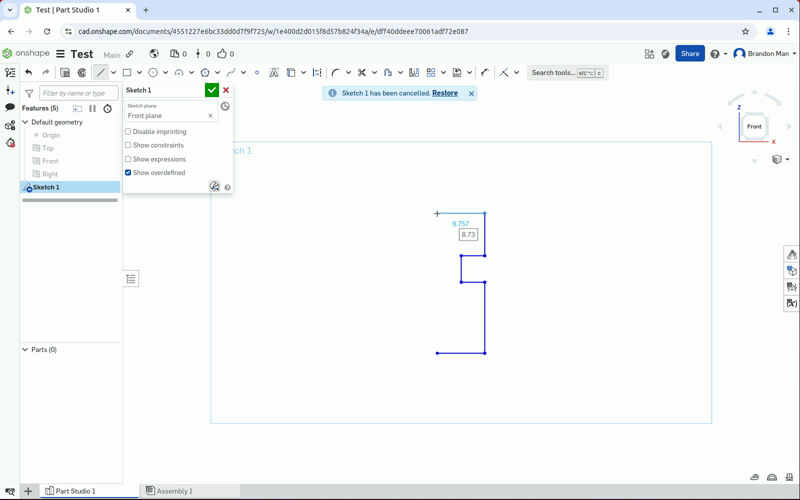
click(437, 213)
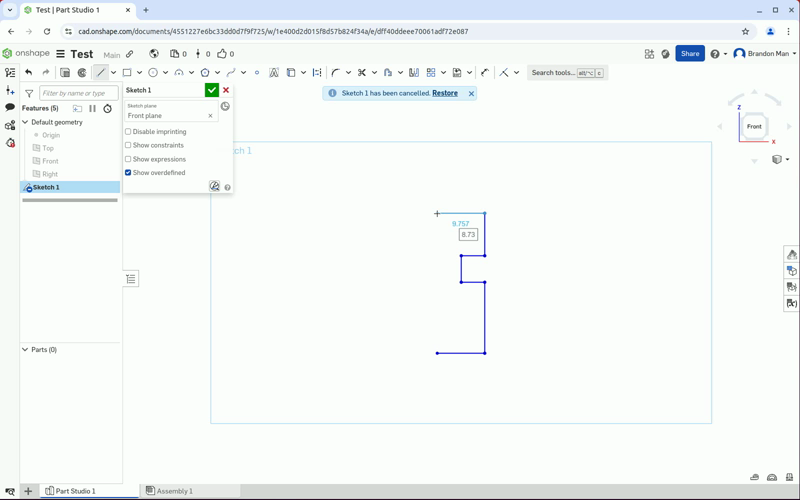
key_up(shift)
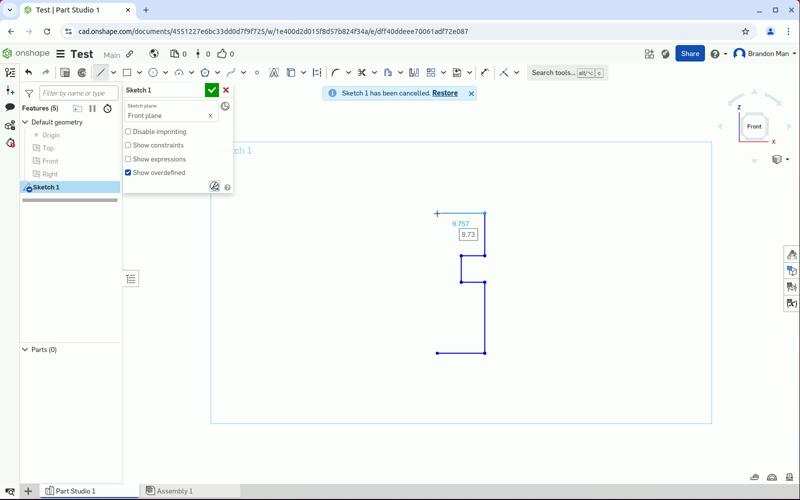
key_down(shift)
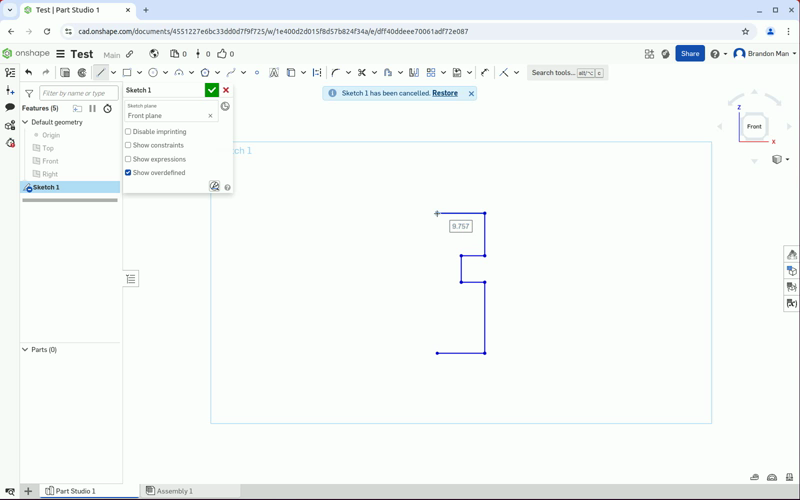
mouse_move(437, 353)
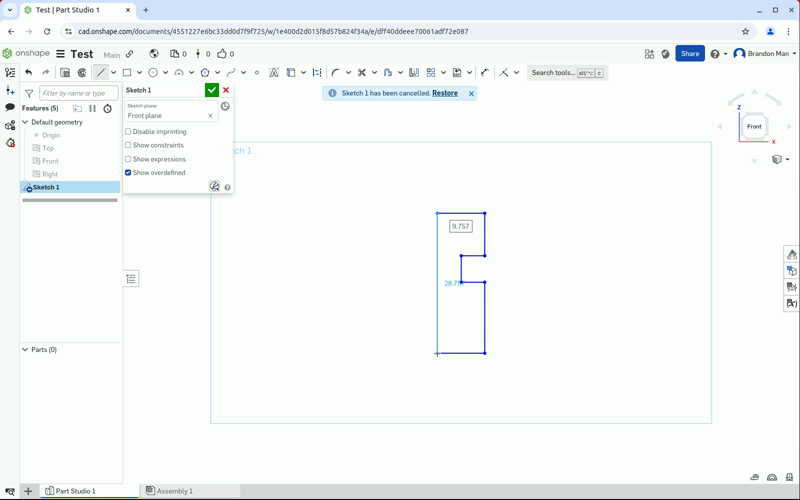
key_up(shift)
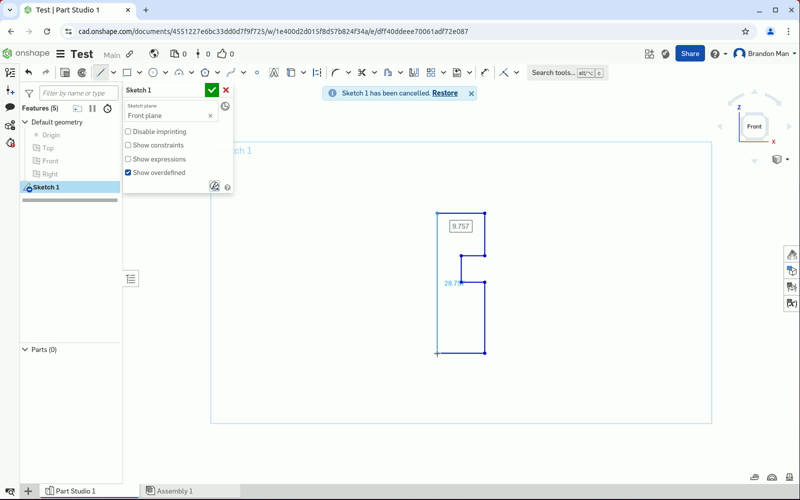
click(437, 353)
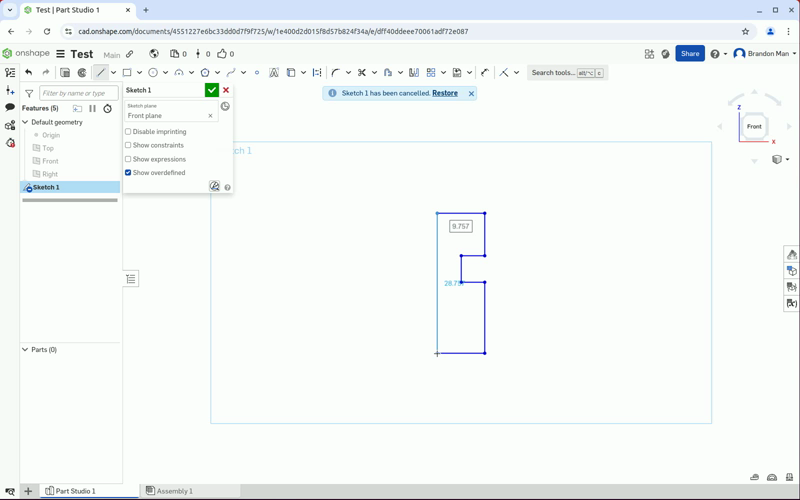
key(esc)
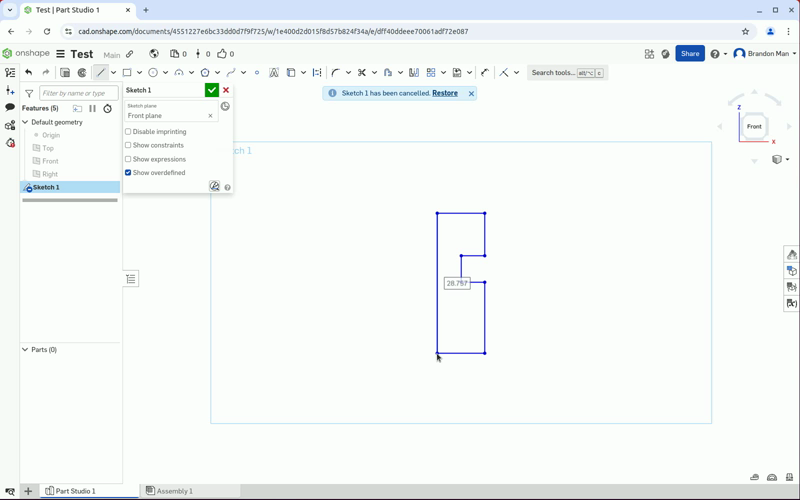
mouse_move(465, 302)
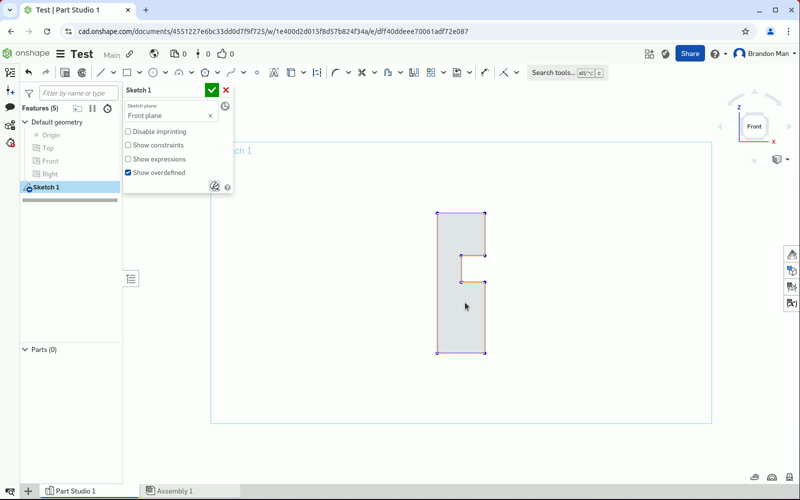
click(465, 302)
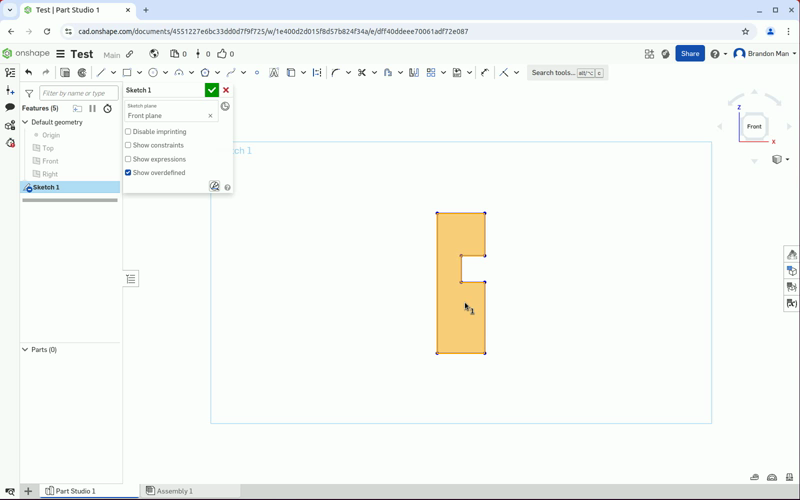
mouse_move(73, 352)
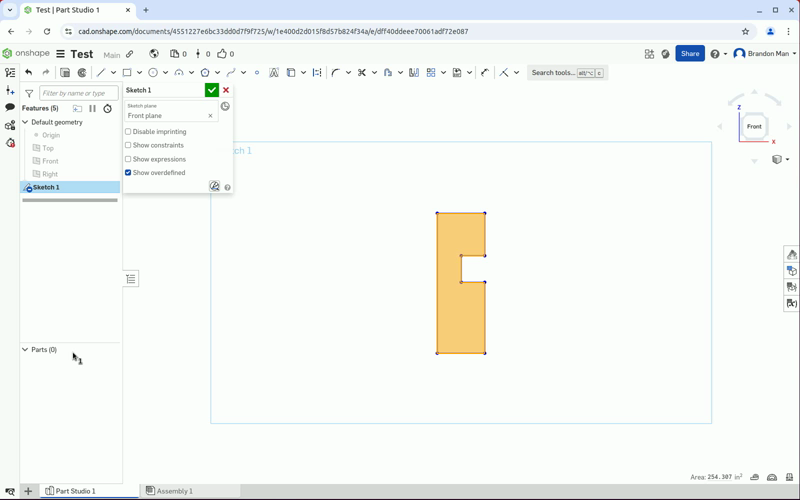
key(shift+y)
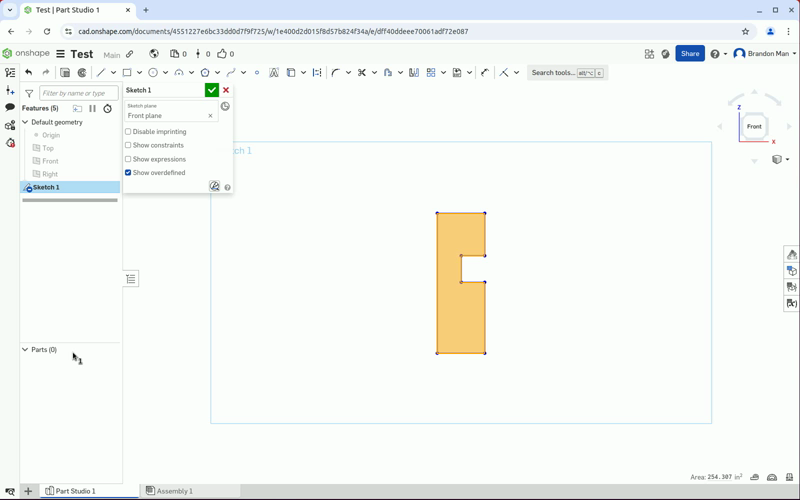
key(shift+e)
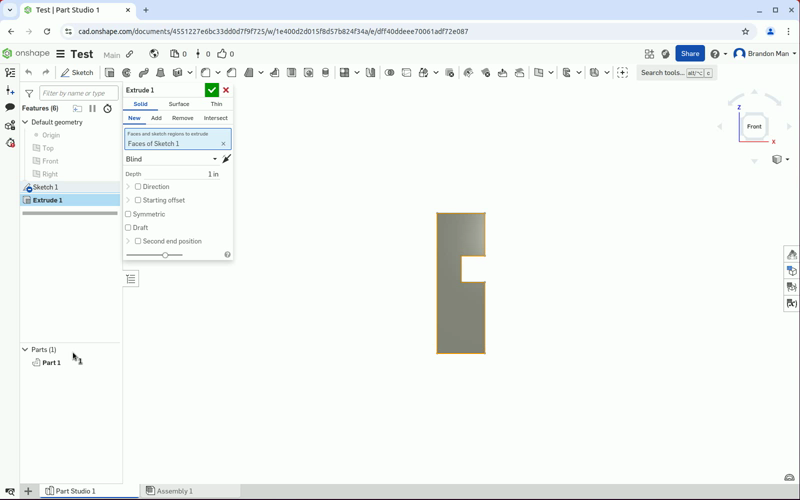
mouse_move(143, 106)
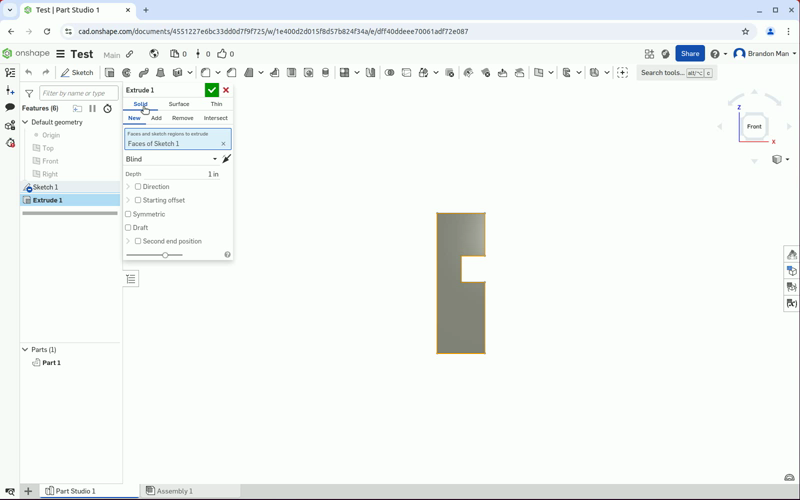
click(143, 106)
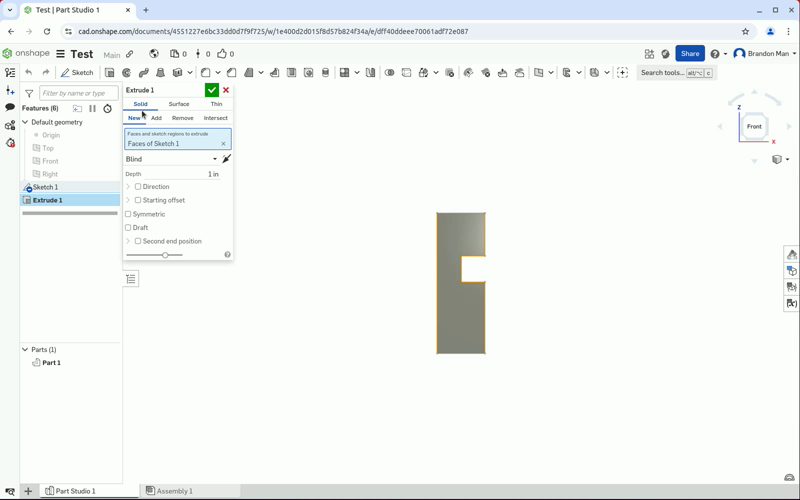
mouse_move(137, 120)
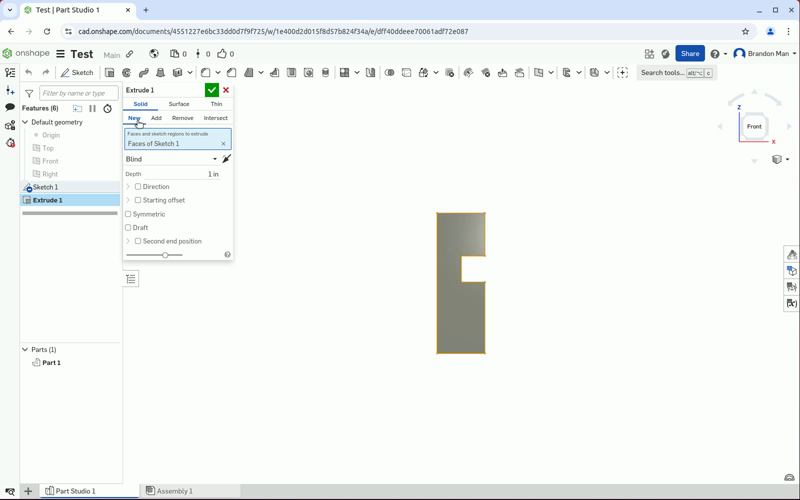
click(137, 120)
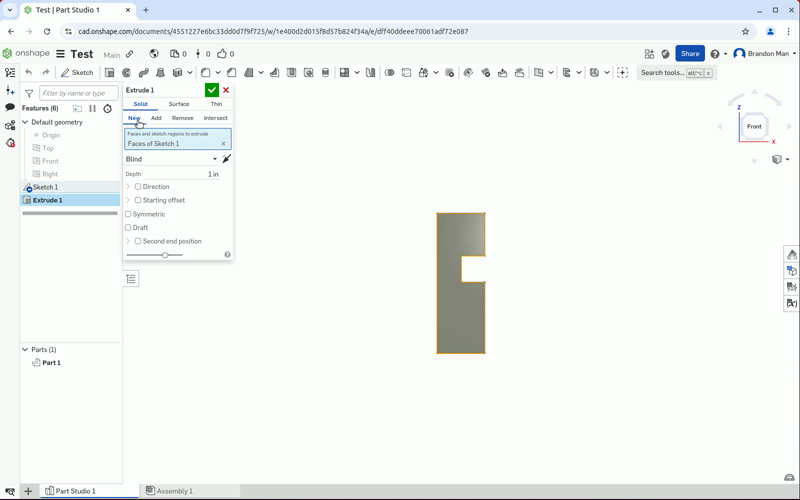
key(tab, 4)
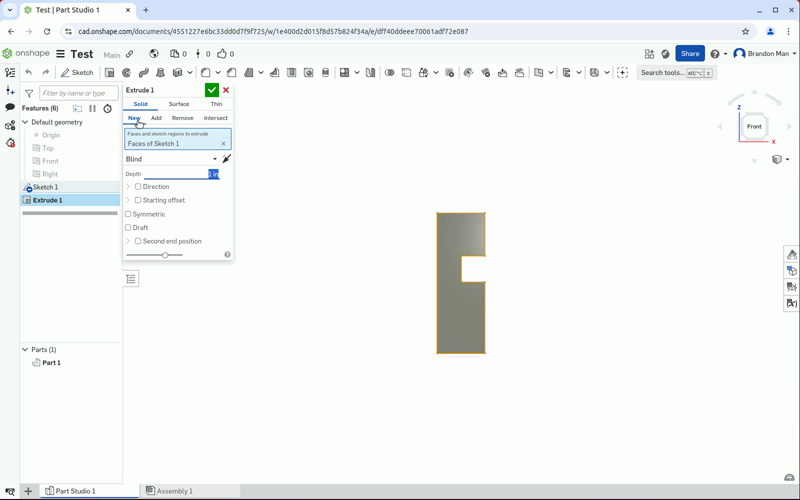
text(1.926)
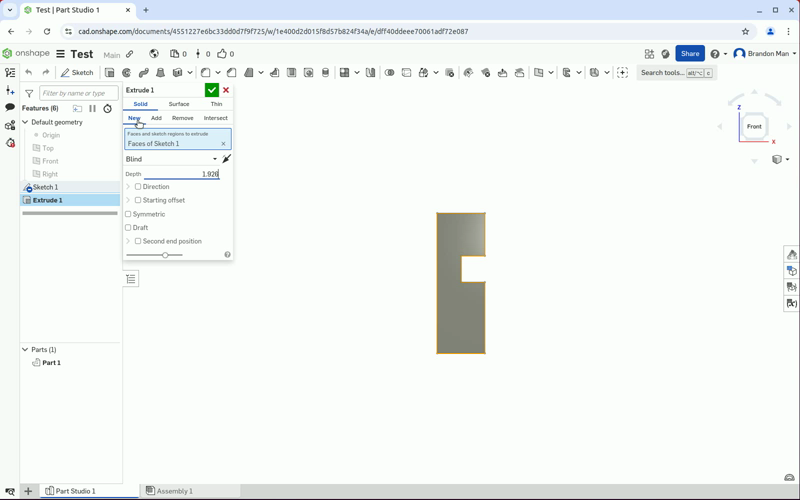
key(enter)
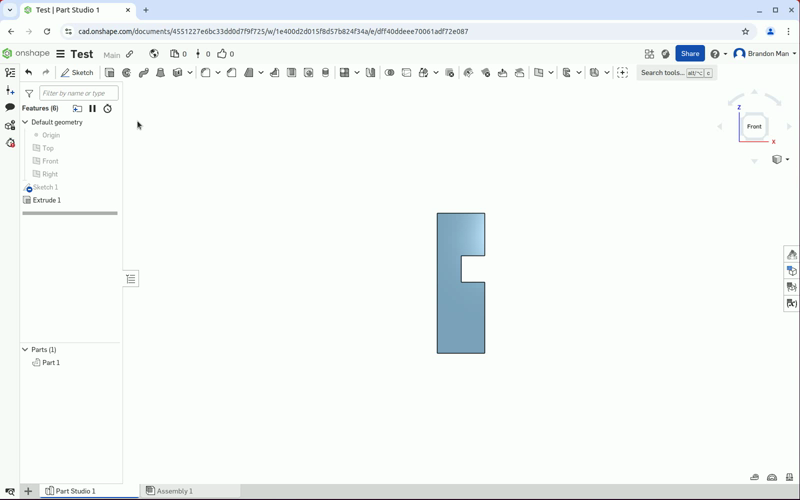
key(shift+h)
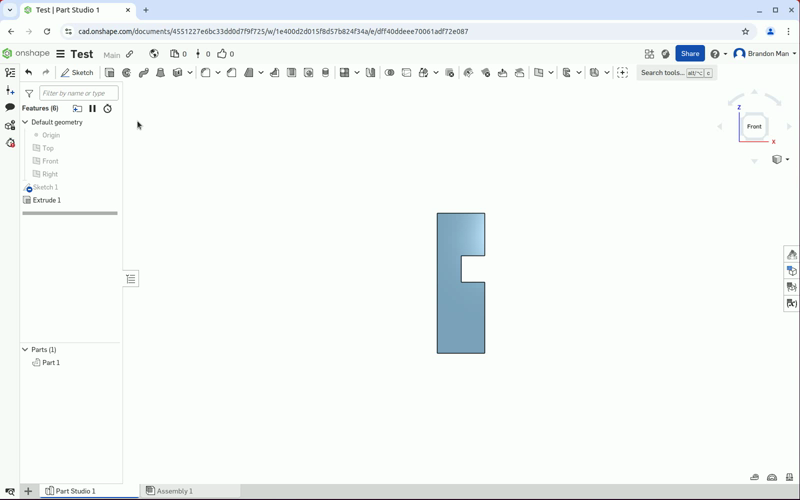
key(shift+h)
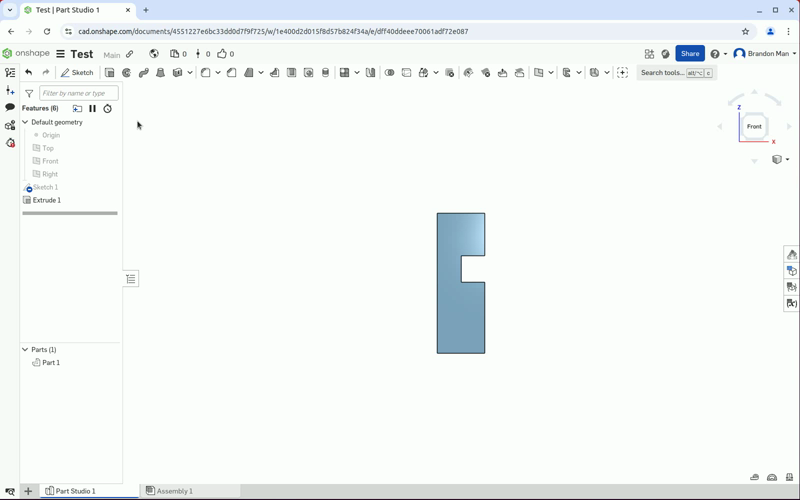
mouse_move(73, 189)
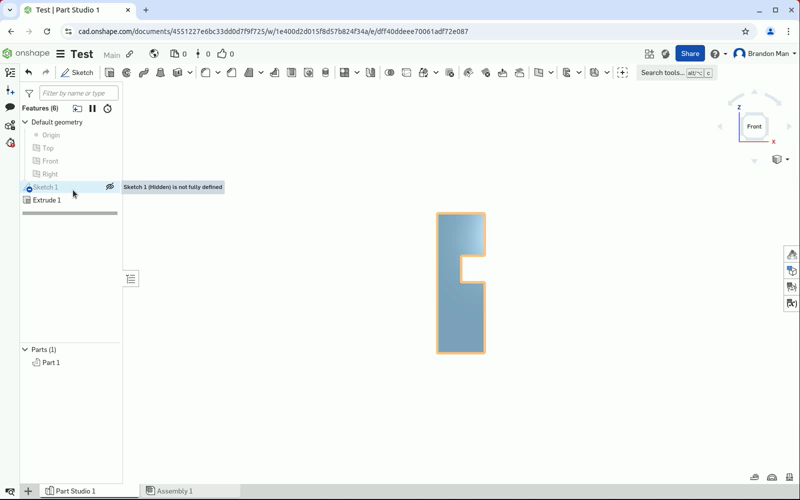
click(73, 189)
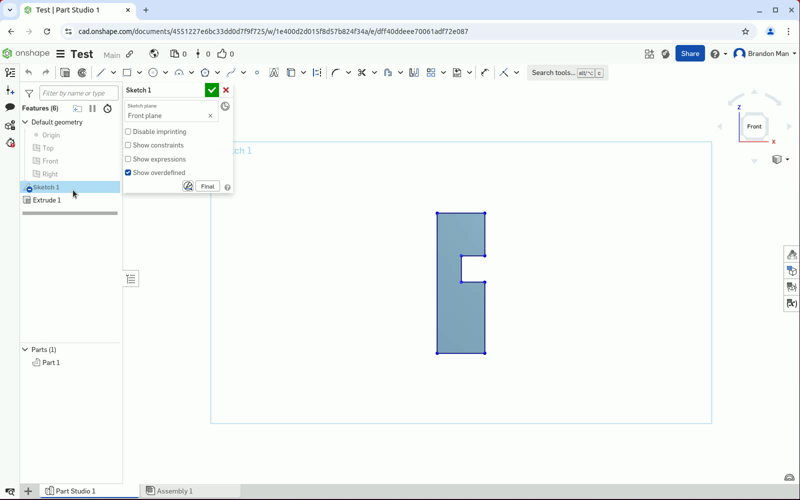
mouse_move(229, 92)
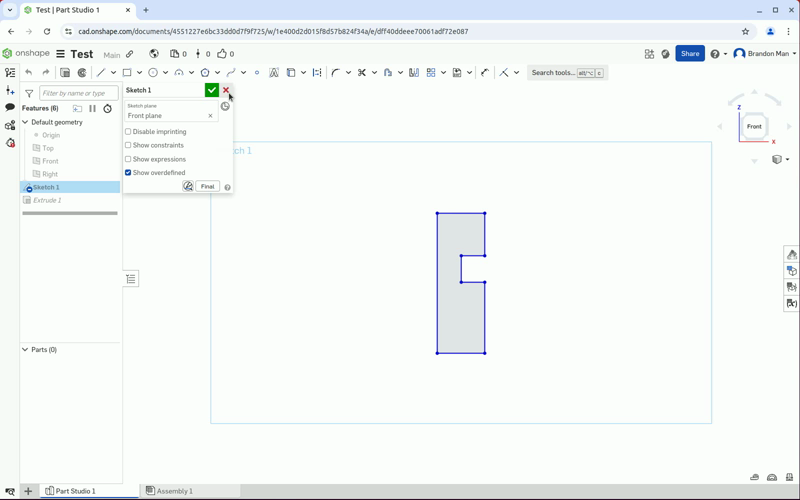
click(229, 92)
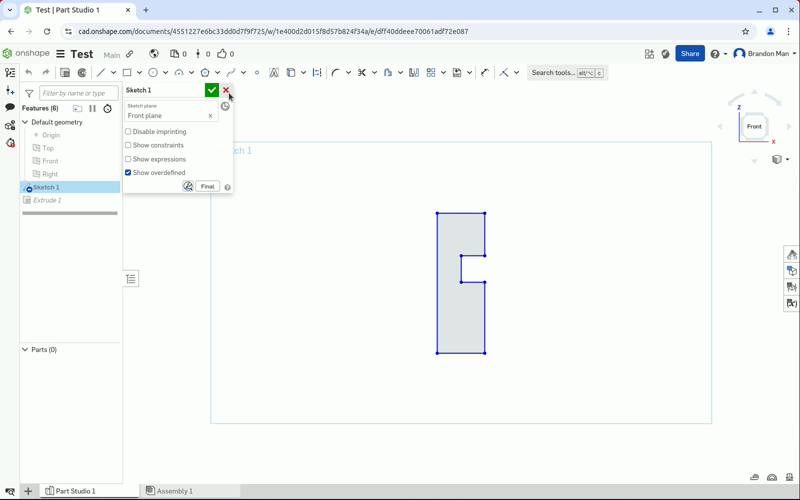
key(shift+s)
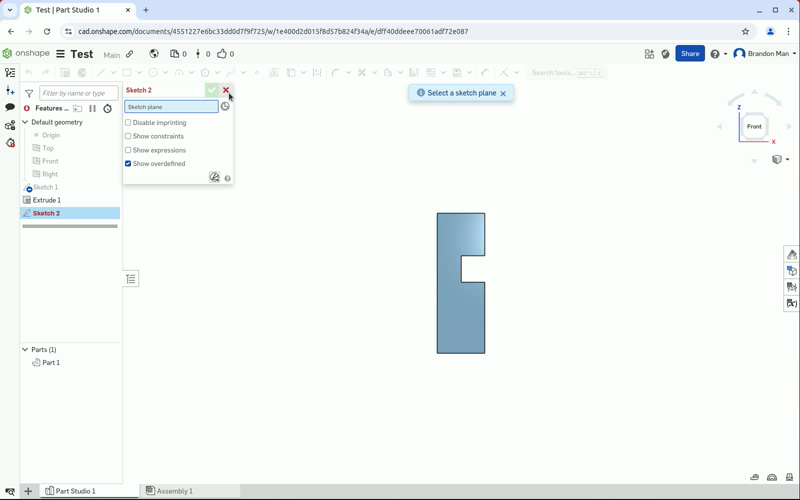
mouse_move(73, 163)
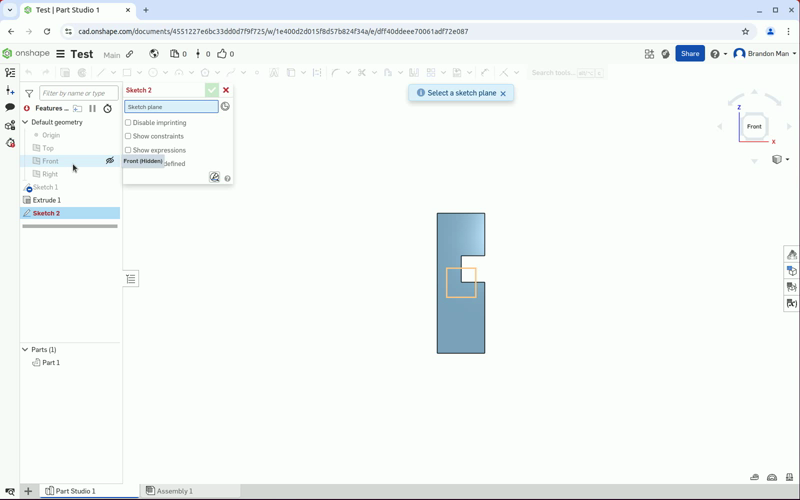
click(73, 163)
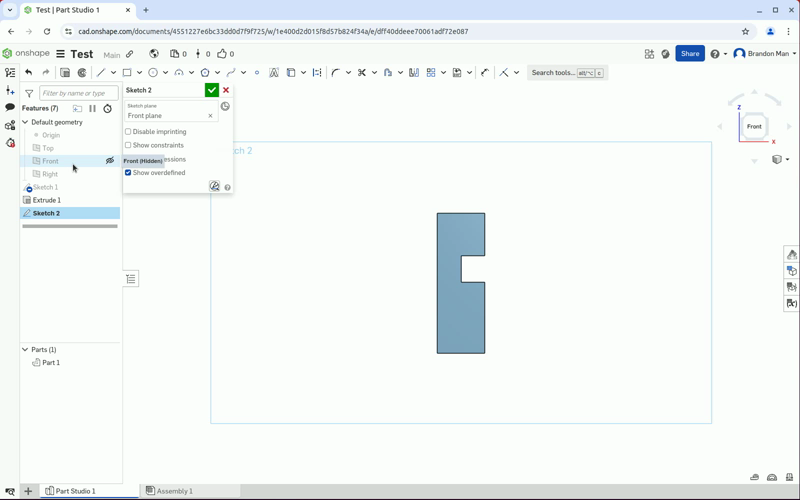
mouse_move(73, 352)
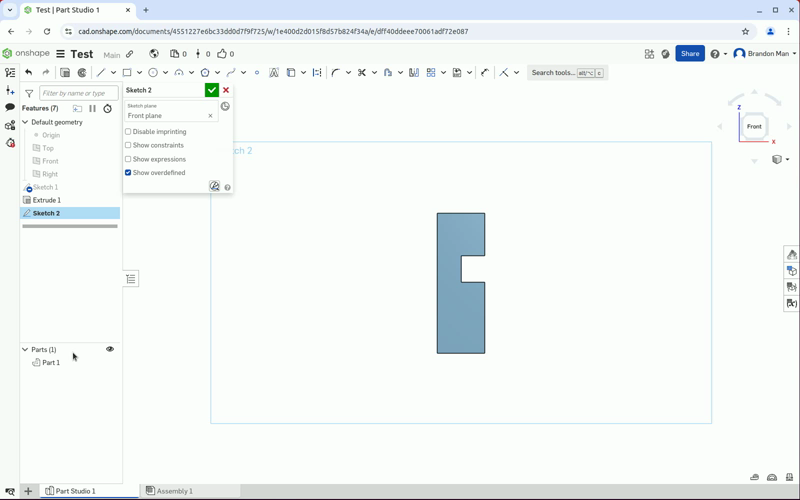
key(y)
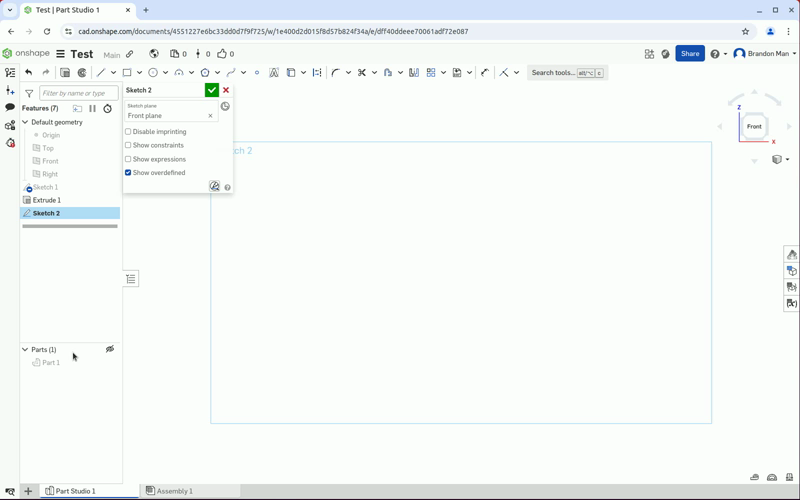
key(l)
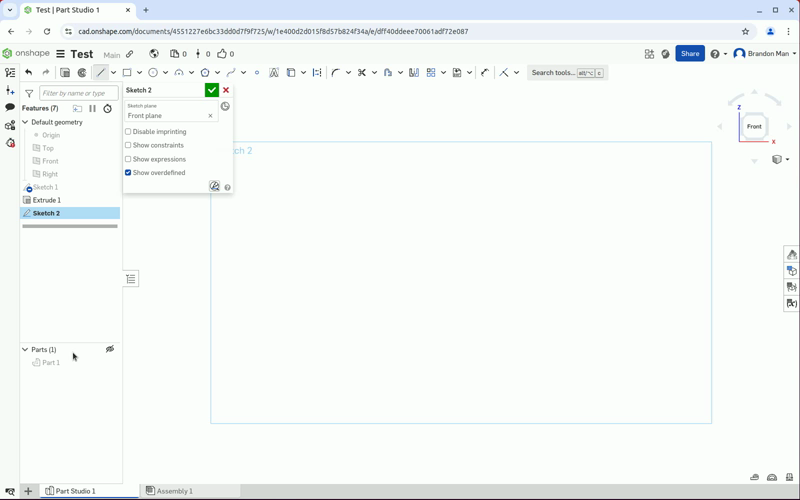
key_down(shift)
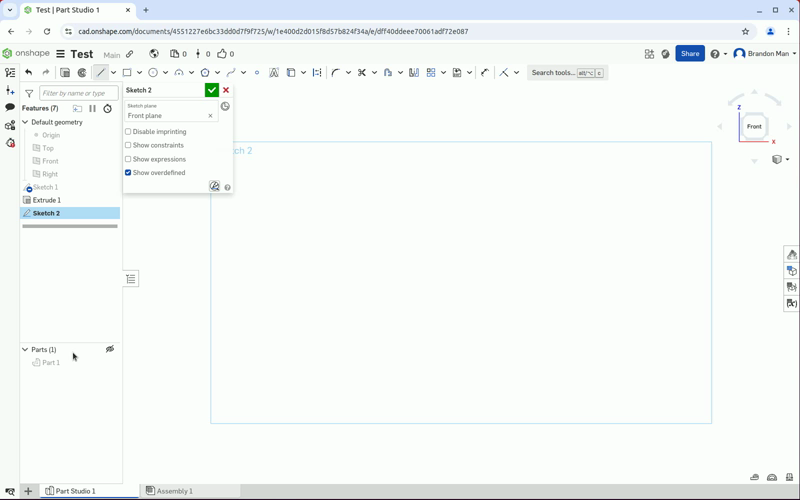
mouse_move(484, 282)
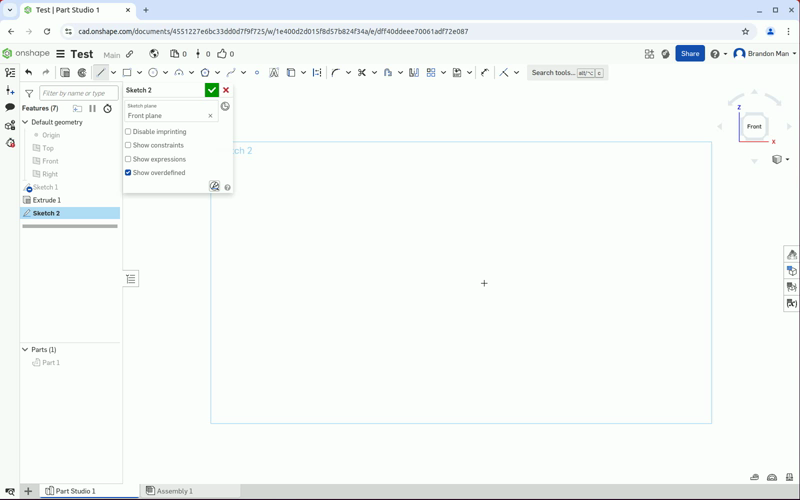
click(484, 282)
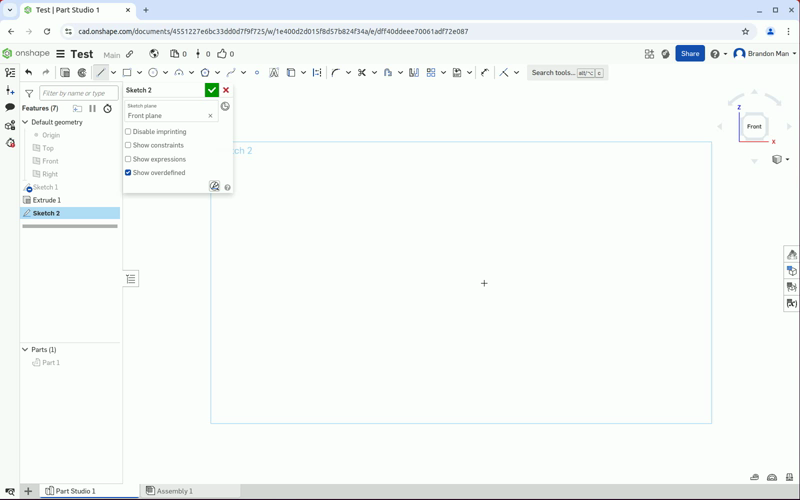
key_up(shift)
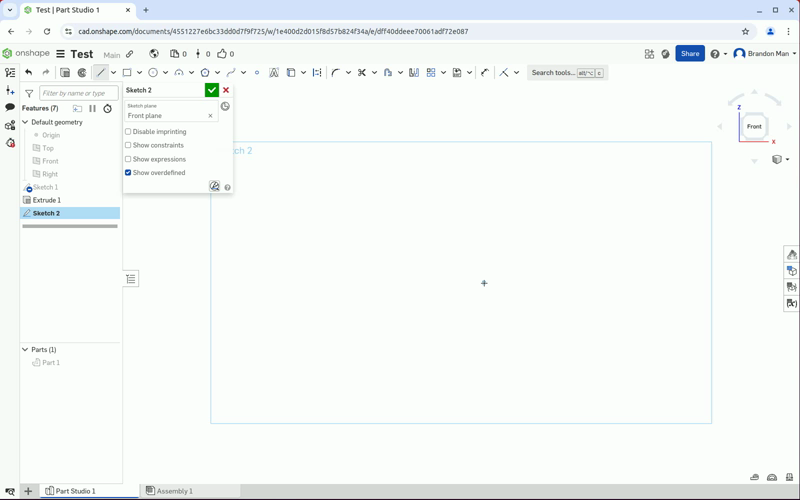
key_down(shift)
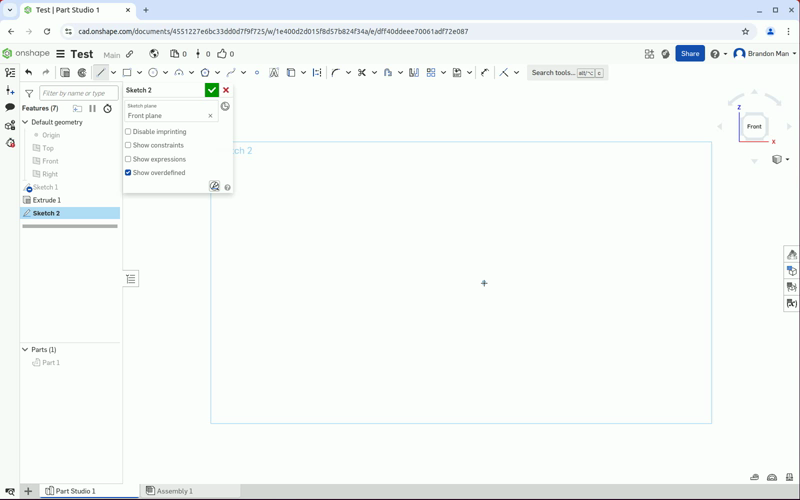
mouse_move(573, 282)
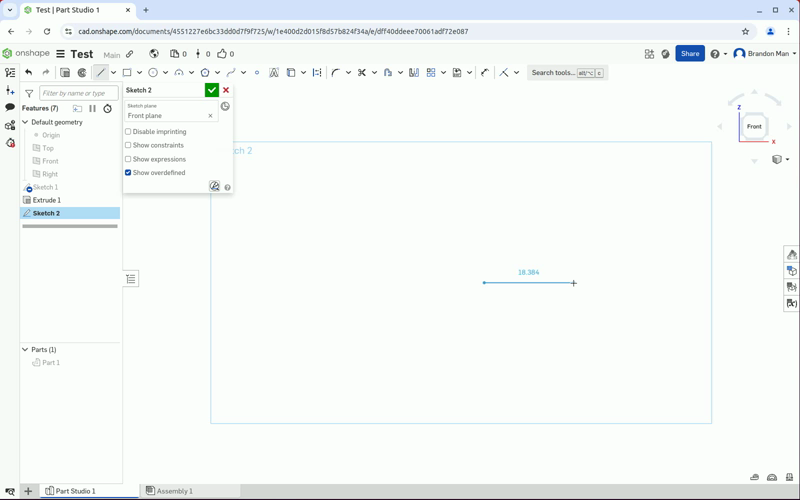
click(573, 282)
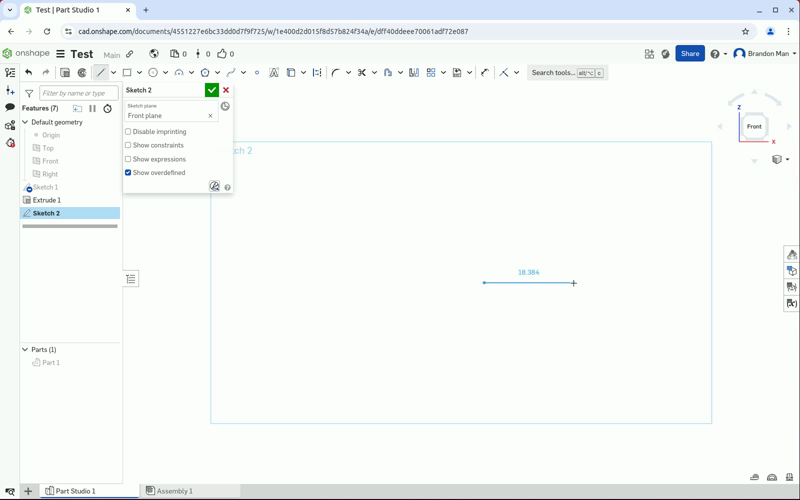
key_up(shift)
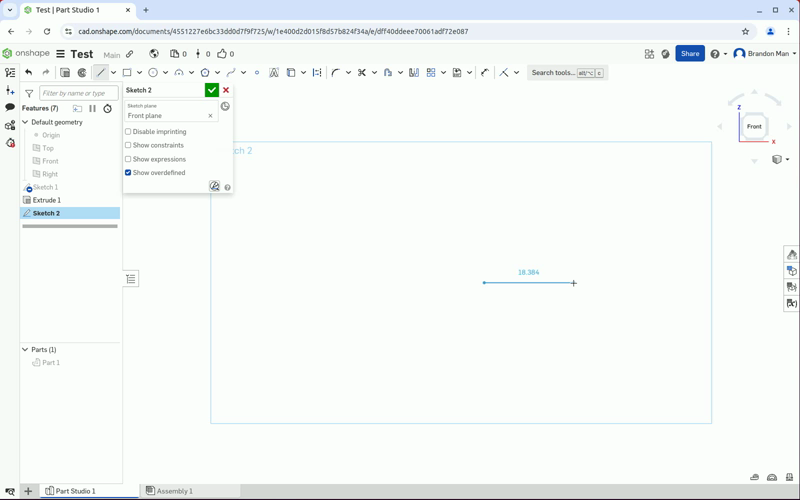
key_down(shift)
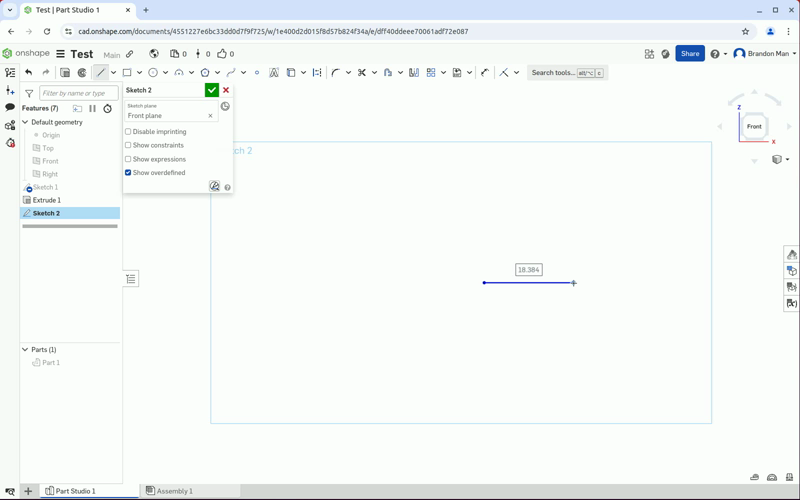
mouse_move(589, 282)
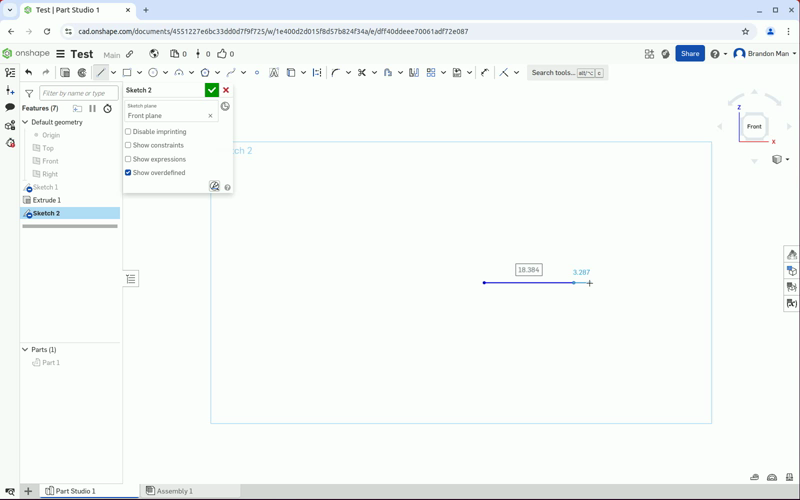
mouse_move(573, 254)
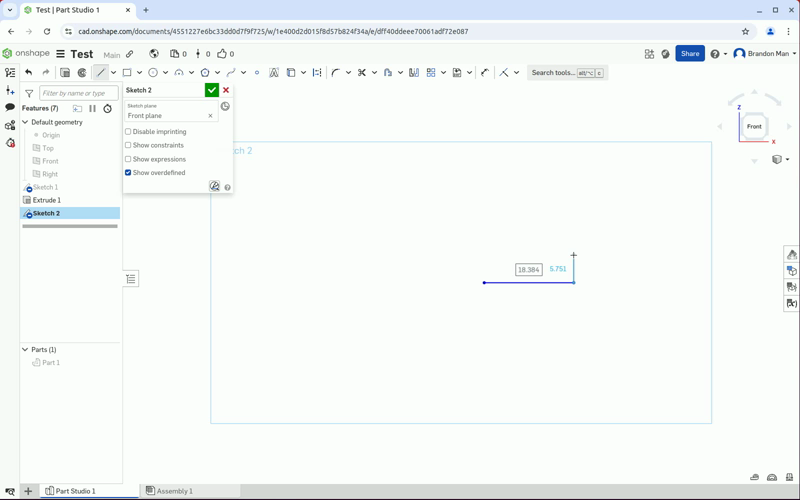
click(573, 254)
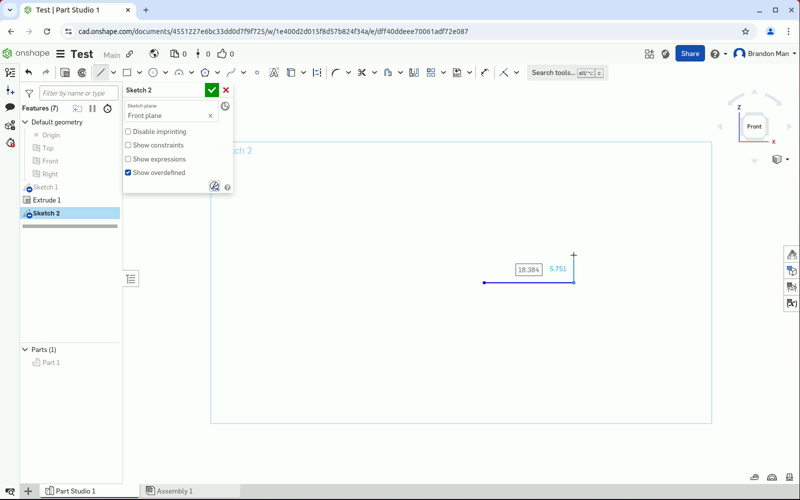
key_up(shift)
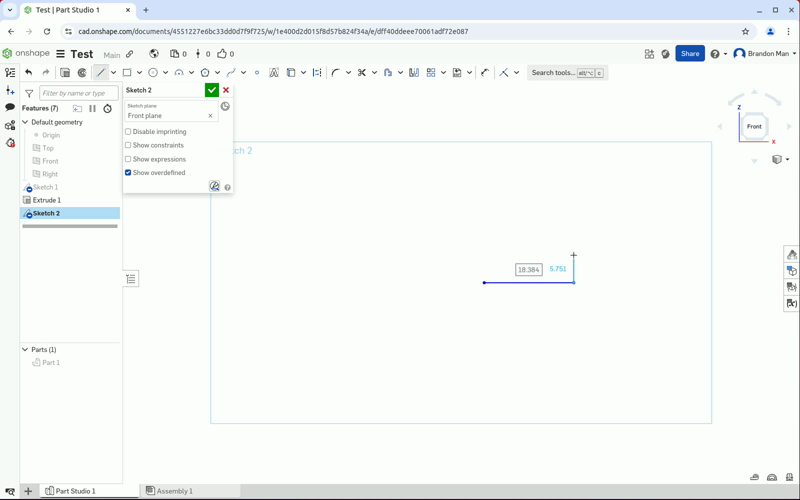
key_down(shift)
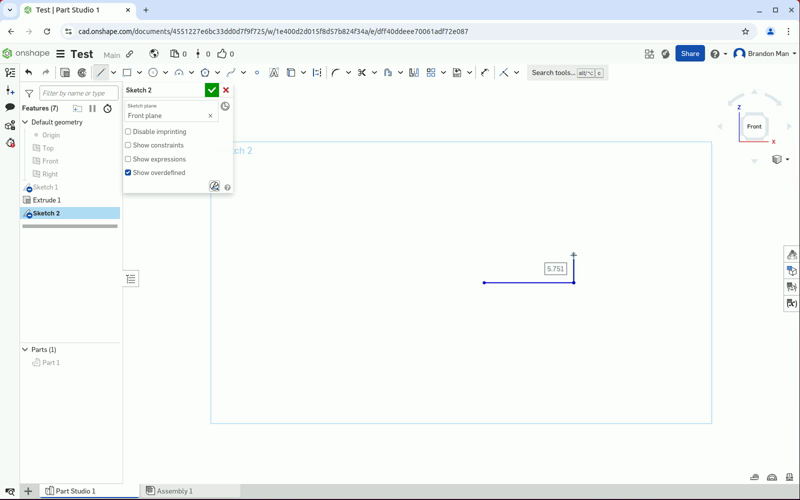
mouse_move(484, 254)
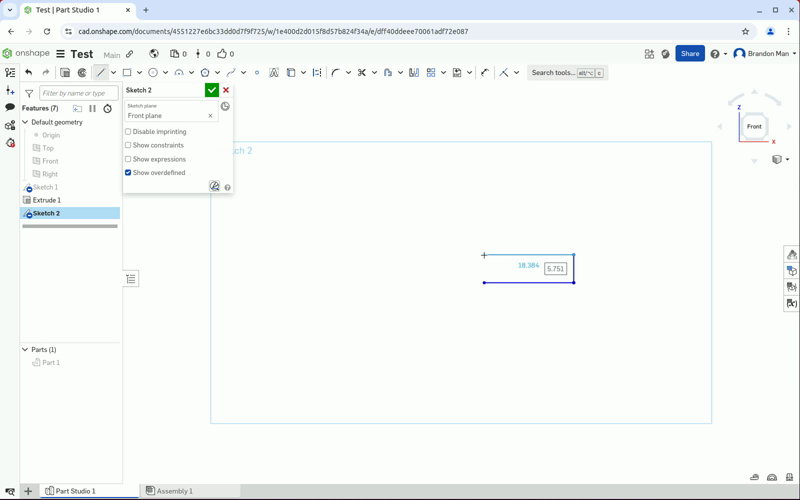
click(484, 254)
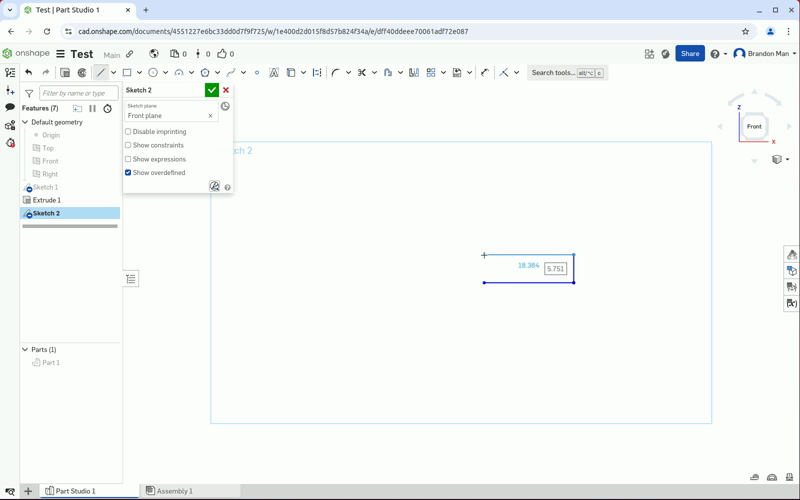
key_up(shift)
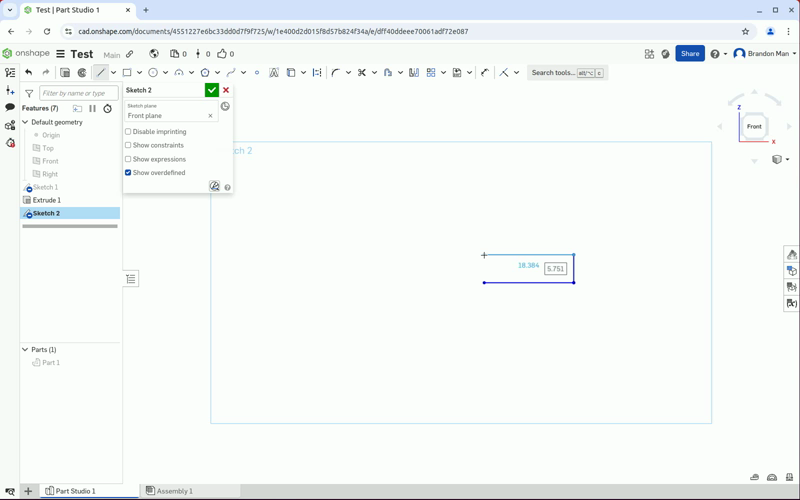
mouse_move(514, 254)
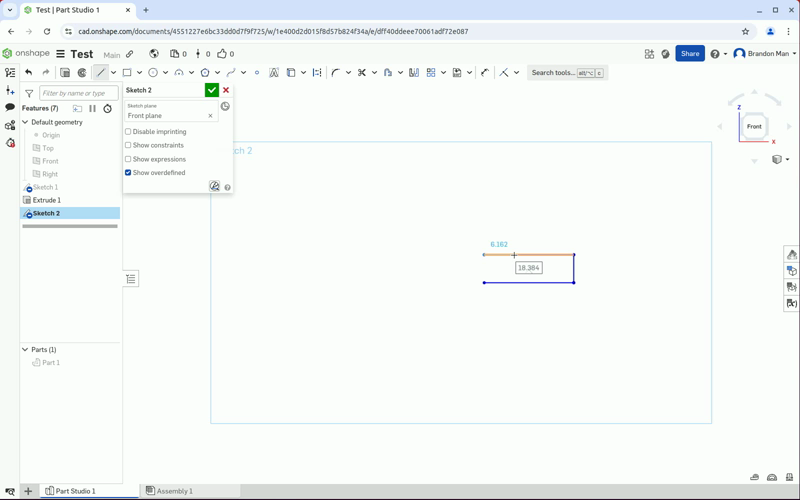
key_down(shift)
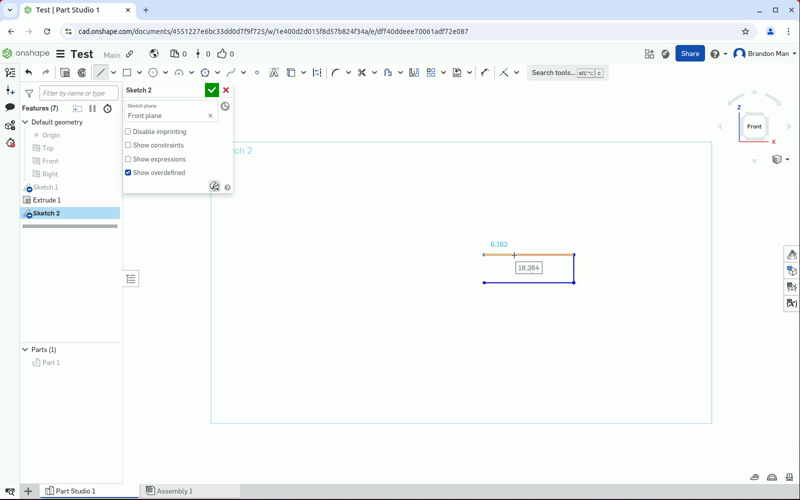
mouse_move(484, 282)
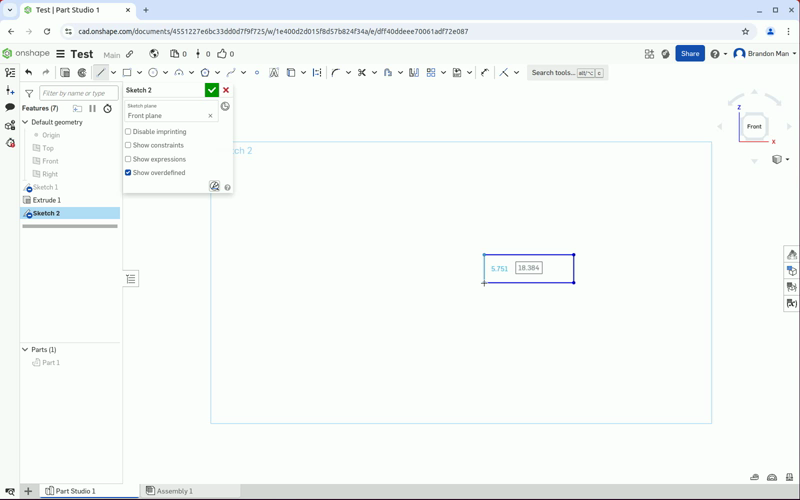
key_up(shift)
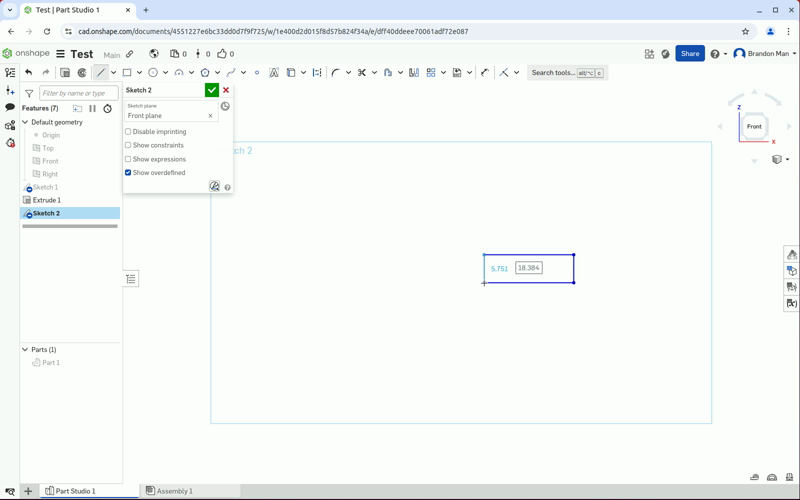
click(484, 282)
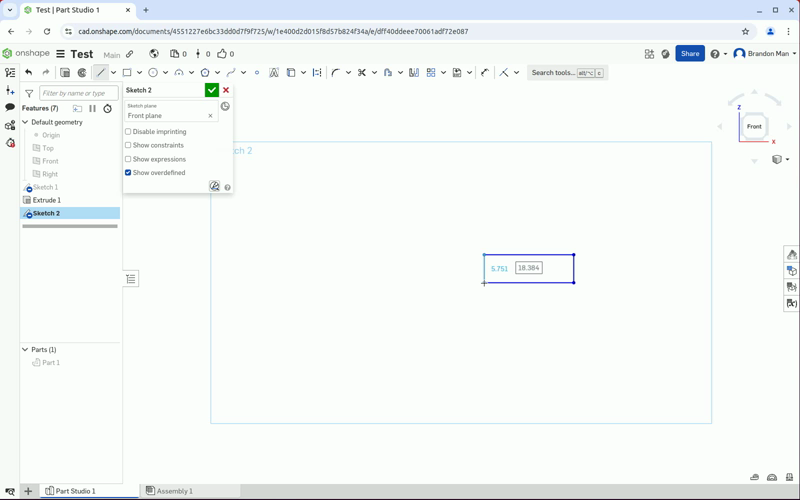
key(esc)
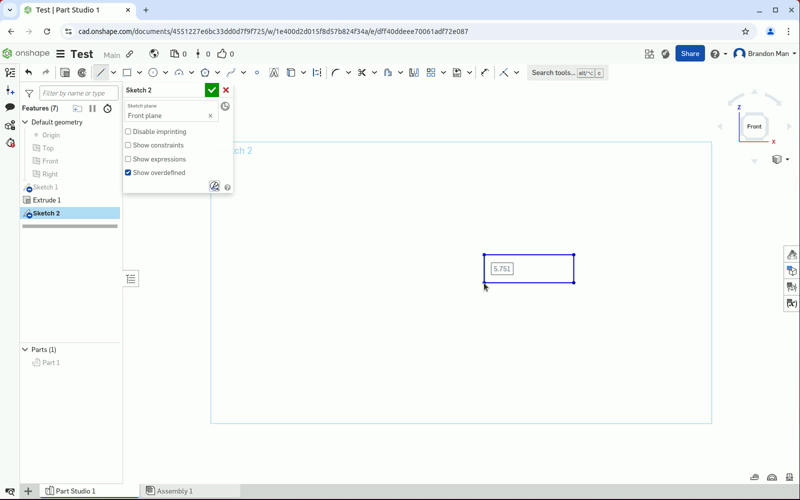
mouse_move(526, 272)
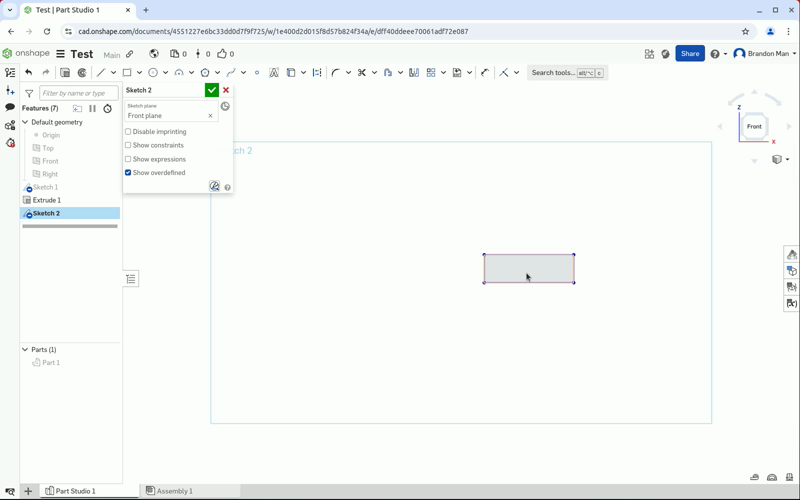
click(526, 272)
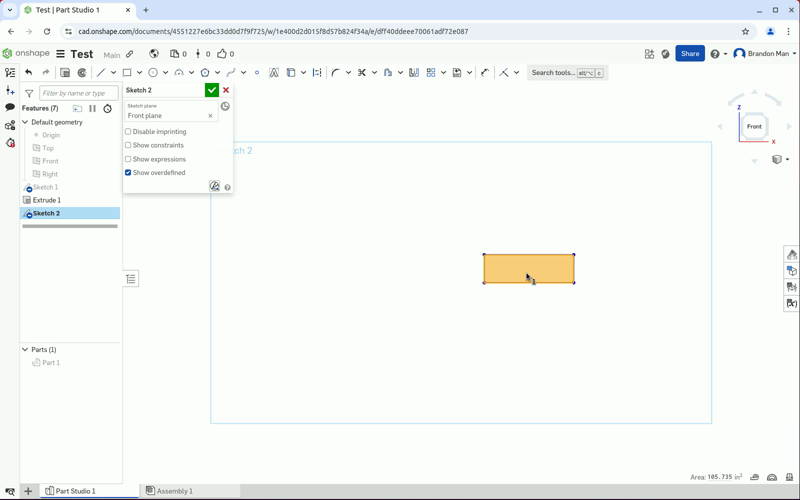
mouse_move(73, 352)
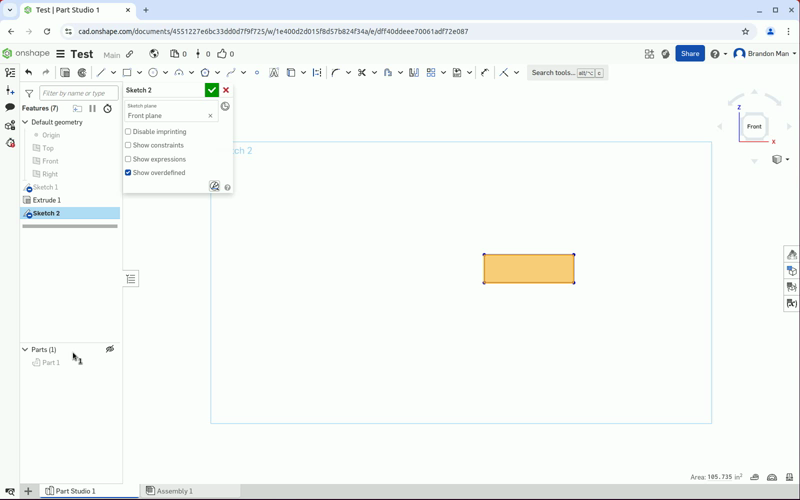
key(shift+y)
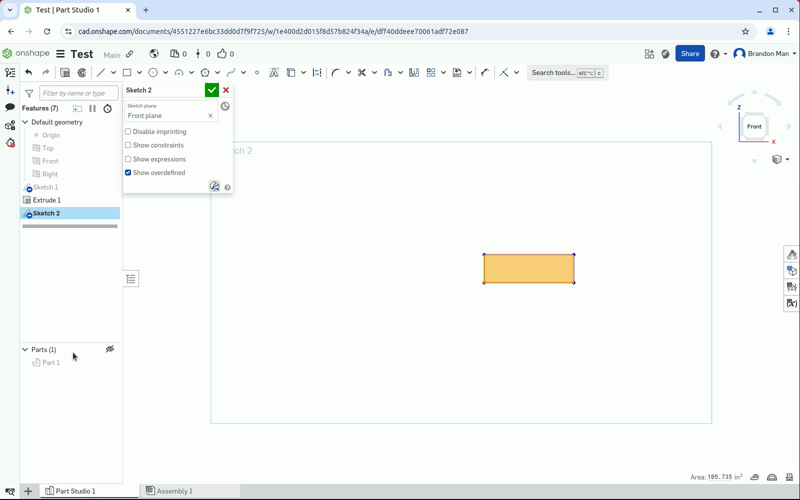
key(shift+e)
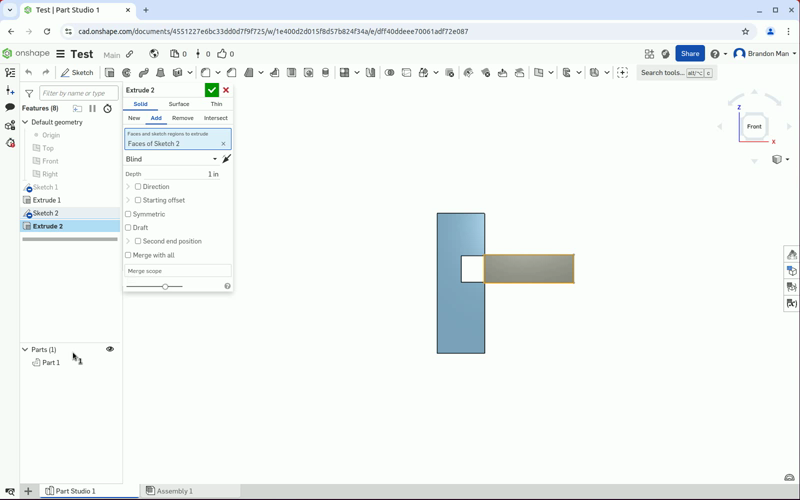
mouse_move(143, 106)
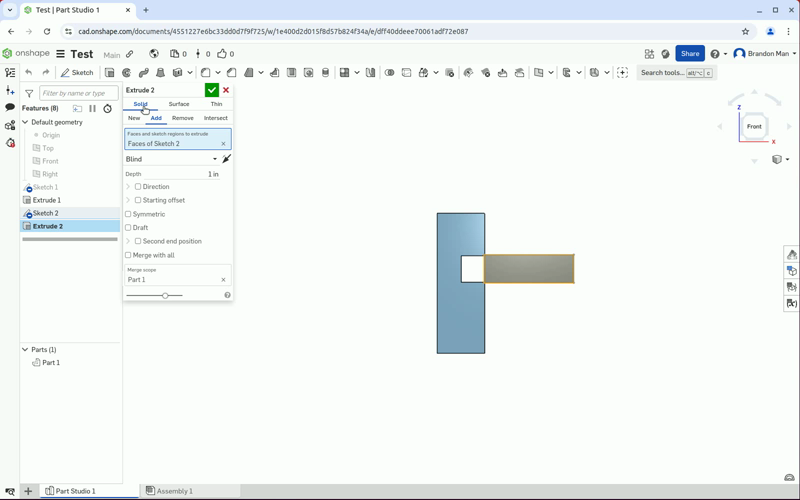
click(143, 106)
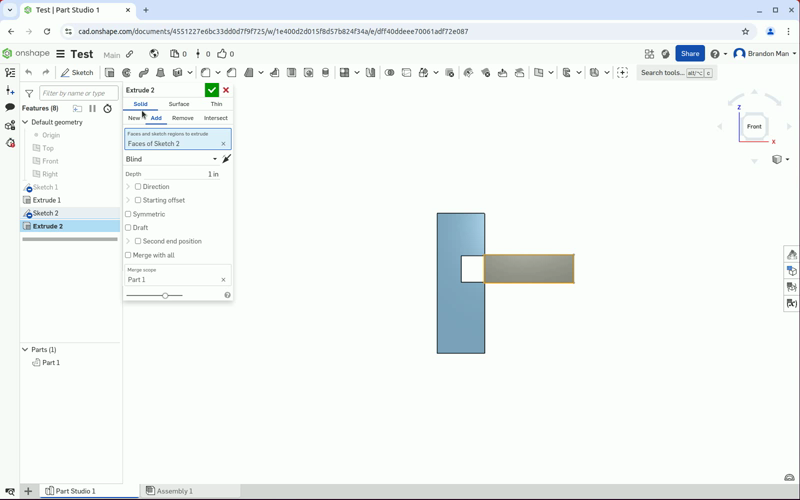
mouse_move(137, 120)
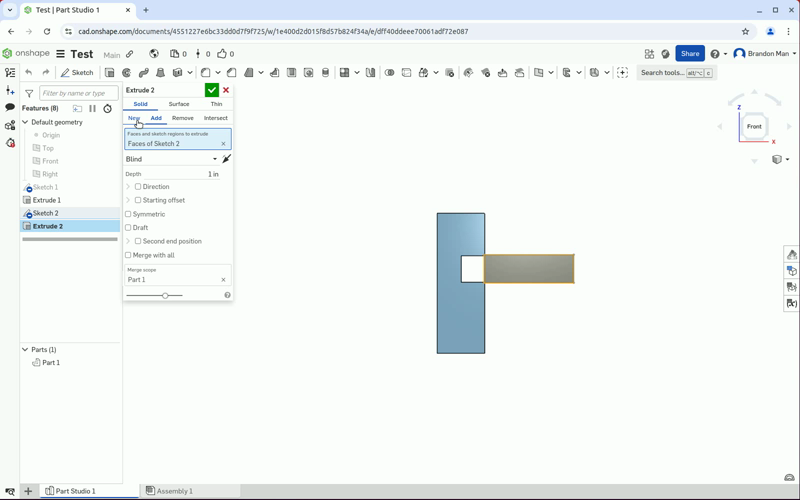
click(137, 120)
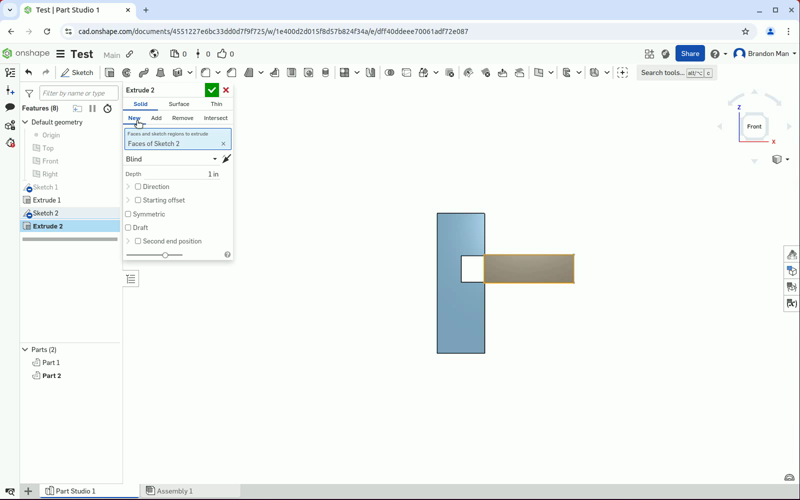
key(tab, 4)
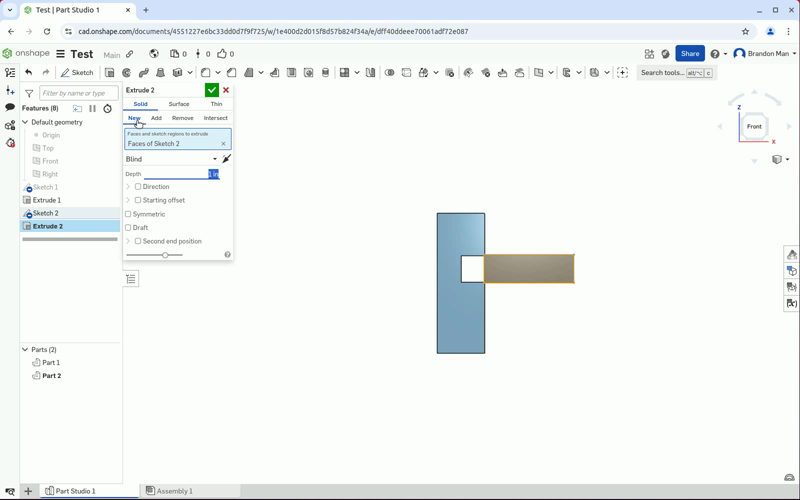
text(1.926)
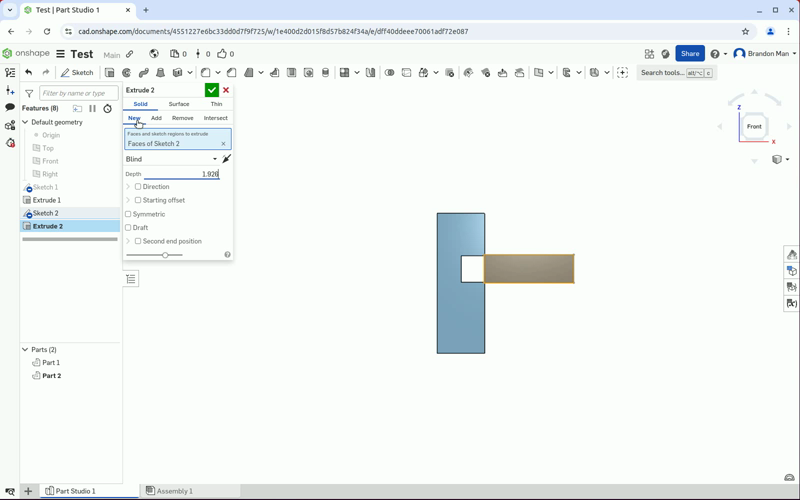
key(enter)
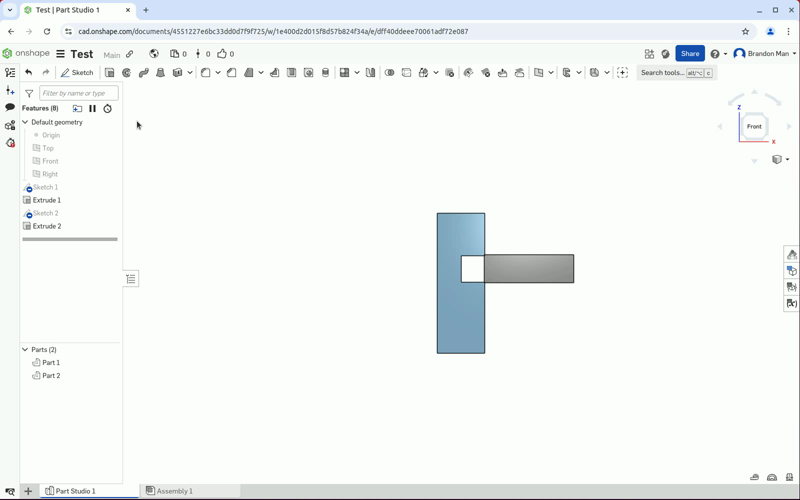
key(shift+h)
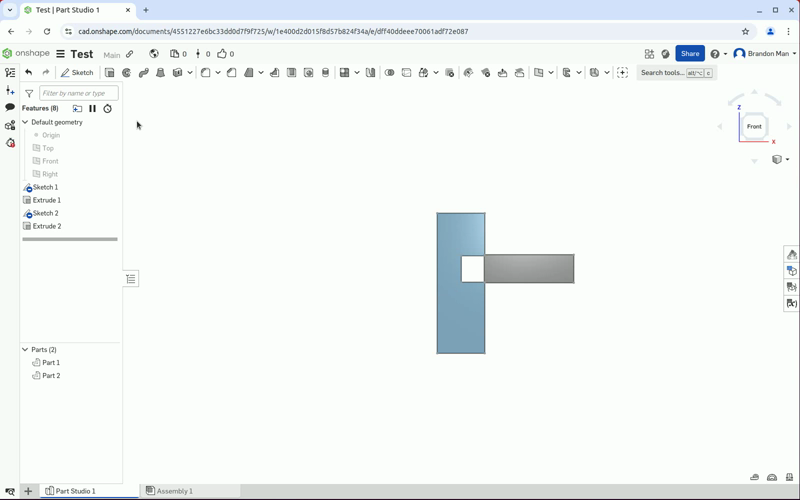
key(shift+h)
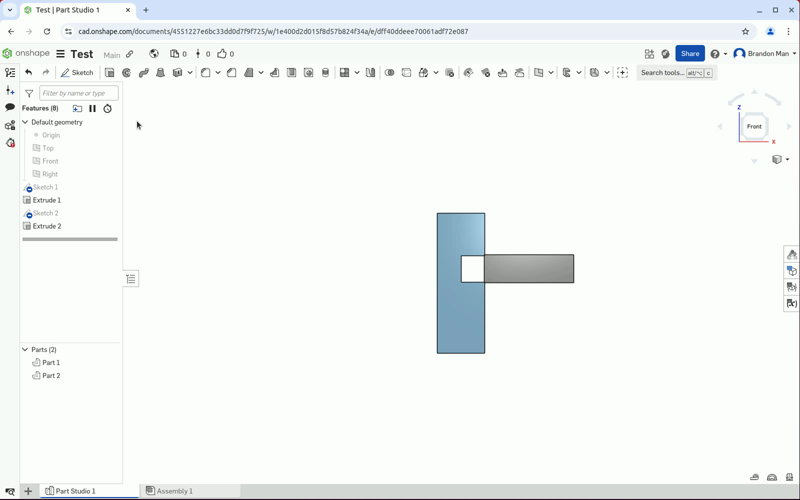
mouse_move(73, 189)
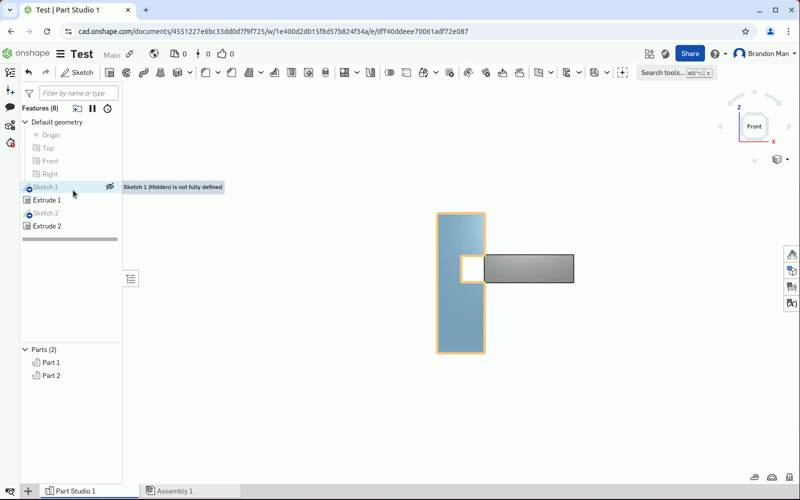
click(73, 189)
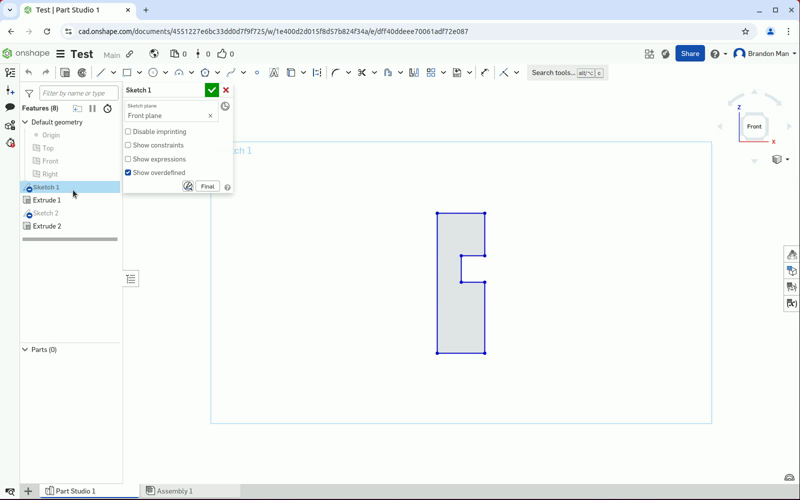
mouse_move(229, 92)
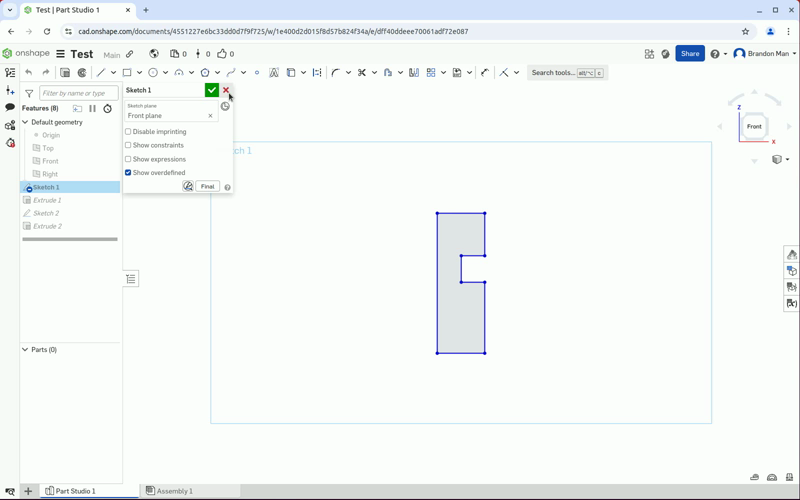
click(229, 92)
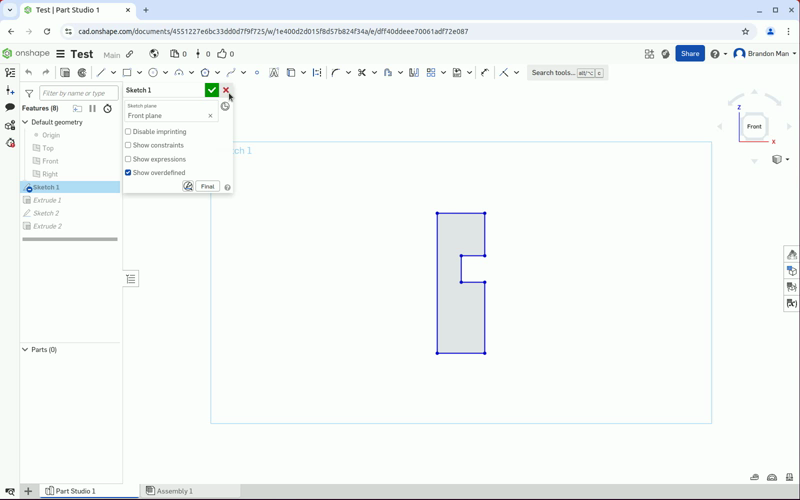
key(shift+s)
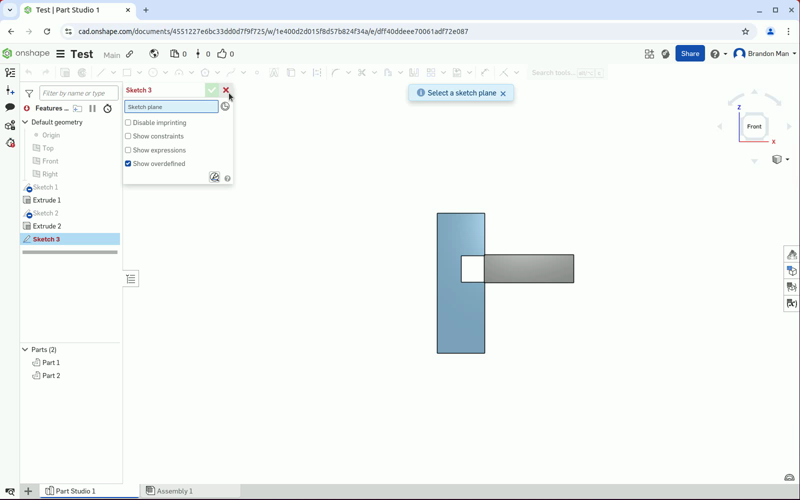
mouse_move(73, 163)
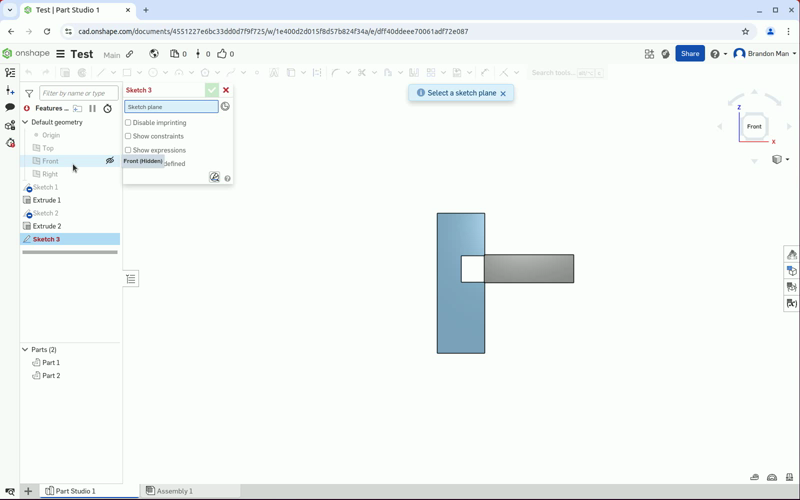
click(73, 163)
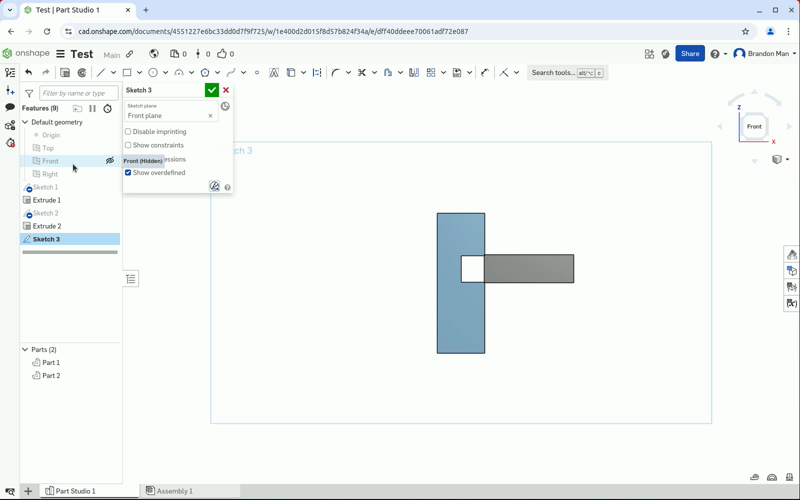
mouse_move(73, 352)
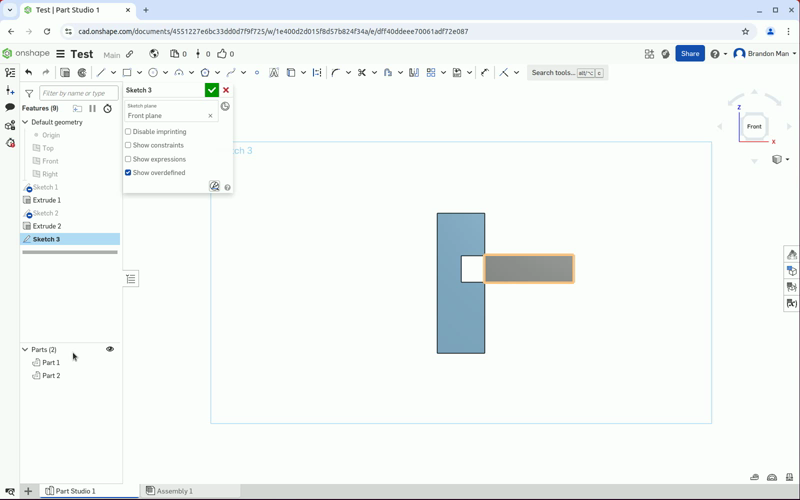
key(y)
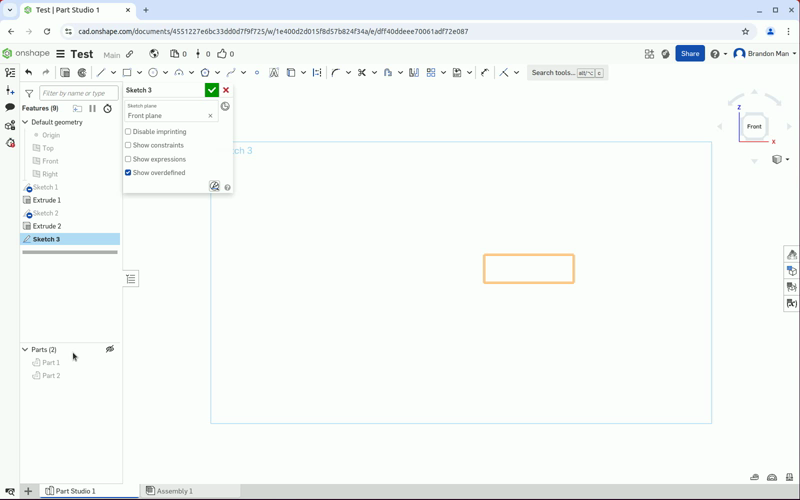
key(l)
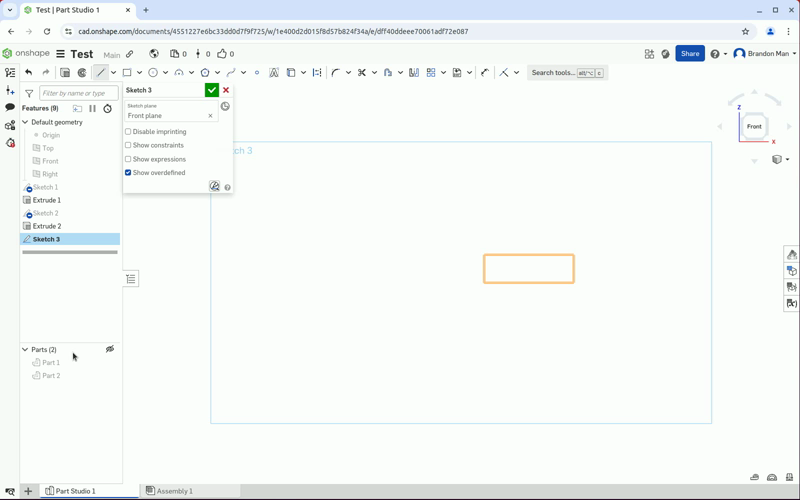
key_down(shift)
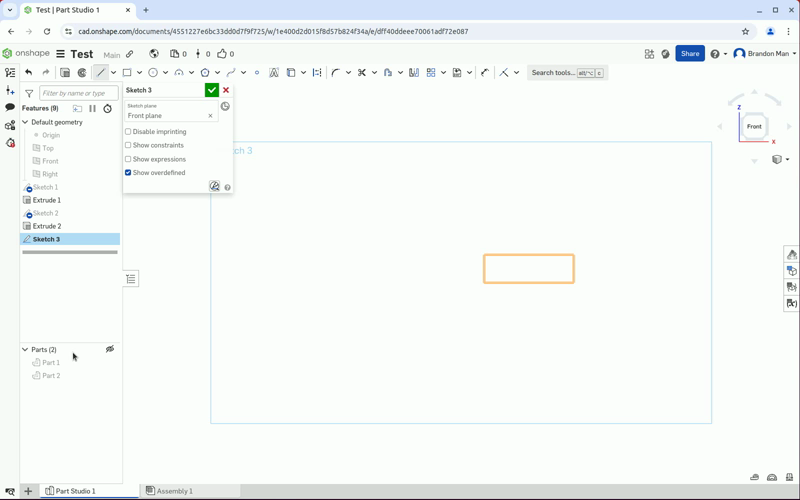
mouse_move(460, 282)
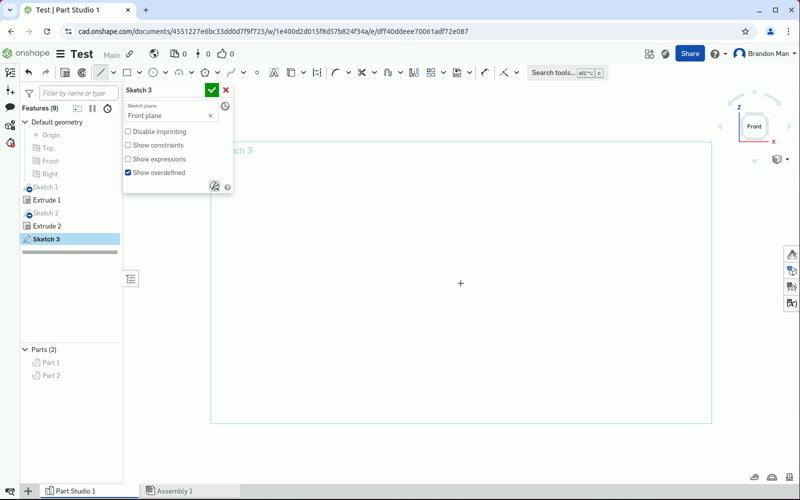
click(460, 282)
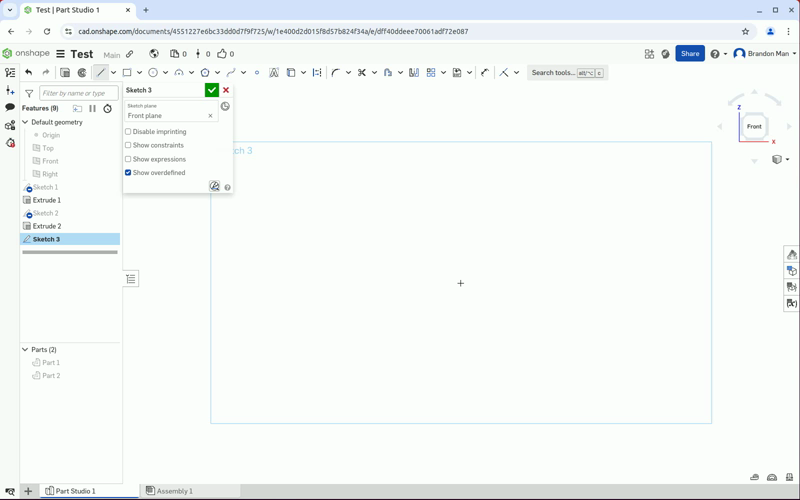
key_up(shift)
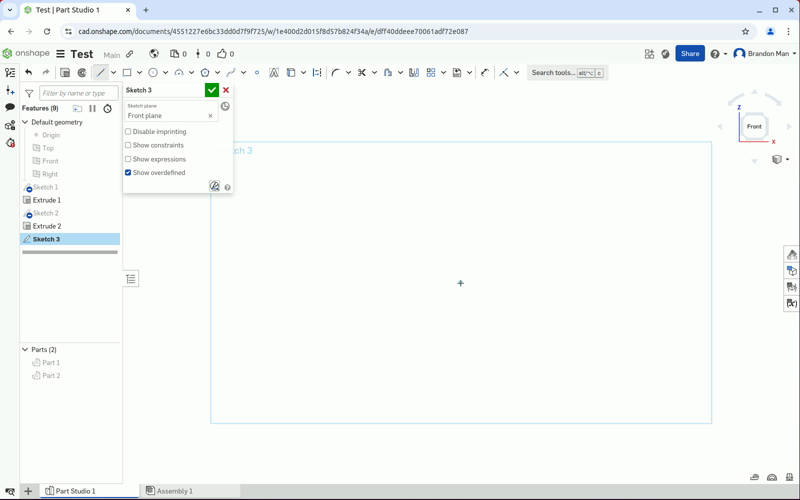
key_down(shift)
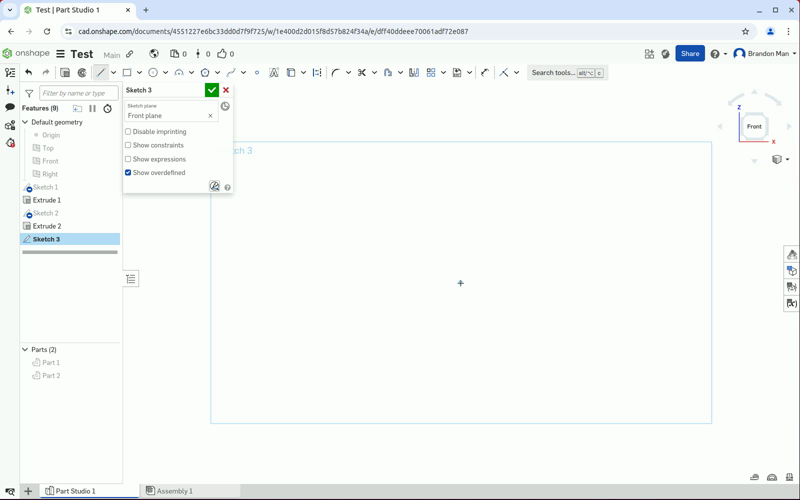
mouse_move(490, 282)
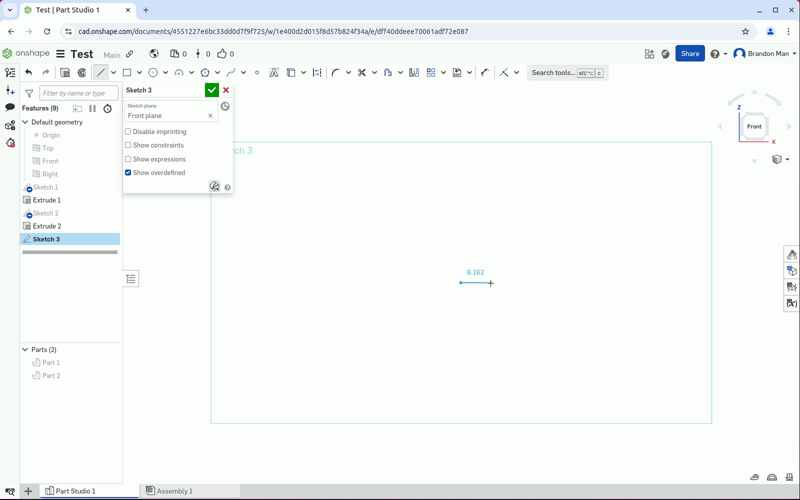
mouse_move(484, 282)
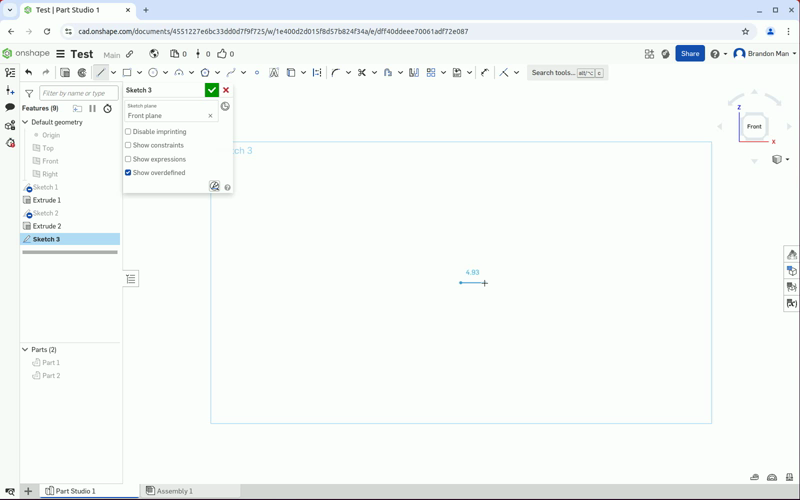
click(484, 282)
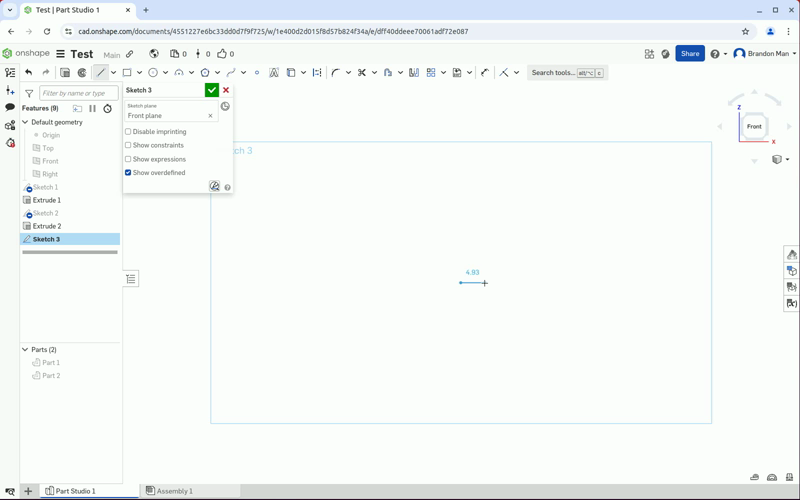
key_up(shift)
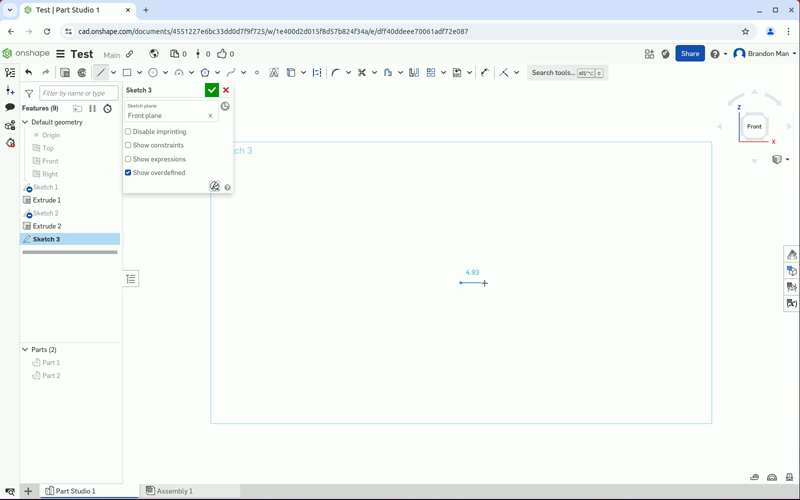
key_down(shift)
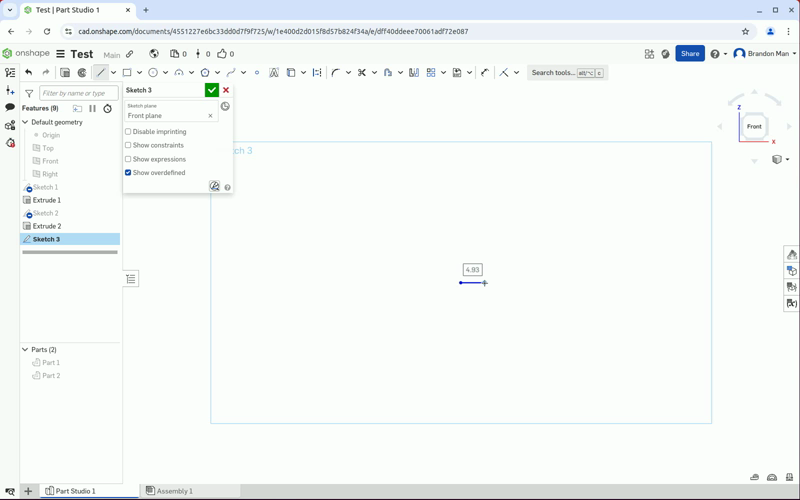
mouse_move(514, 282)
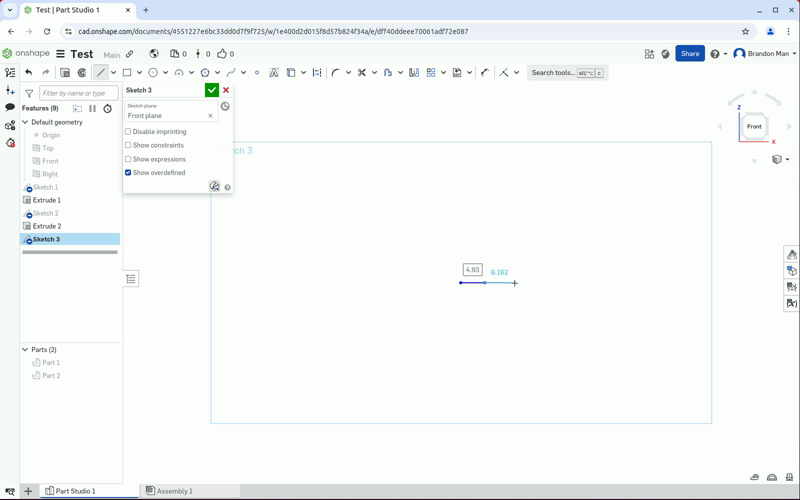
mouse_move(484, 253)
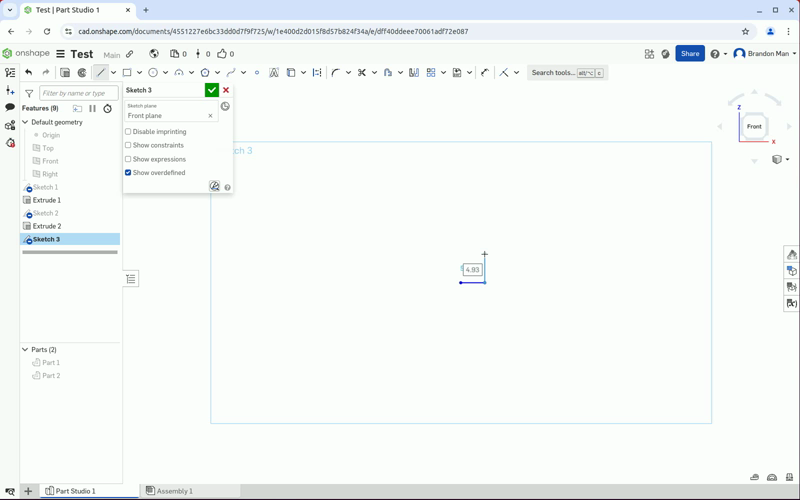
click(484, 253)
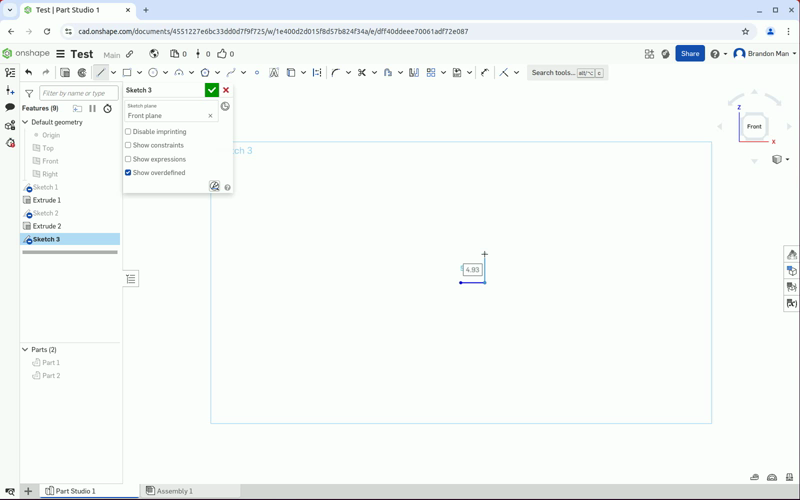
key_up(shift)
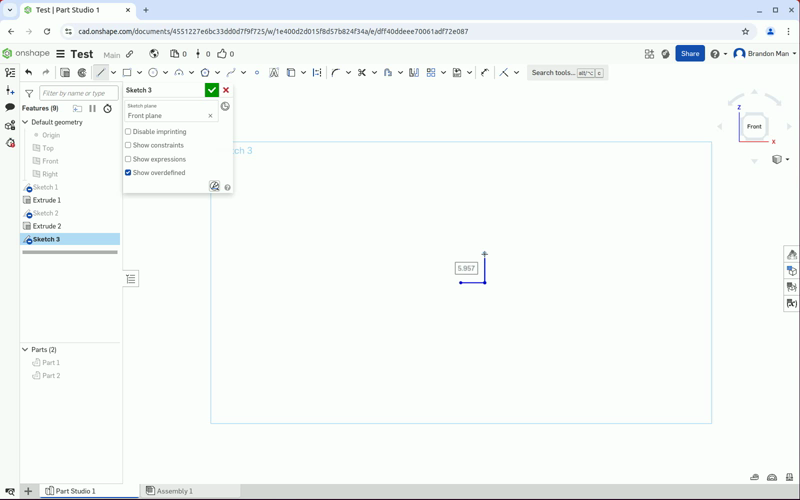
key_down(shift)
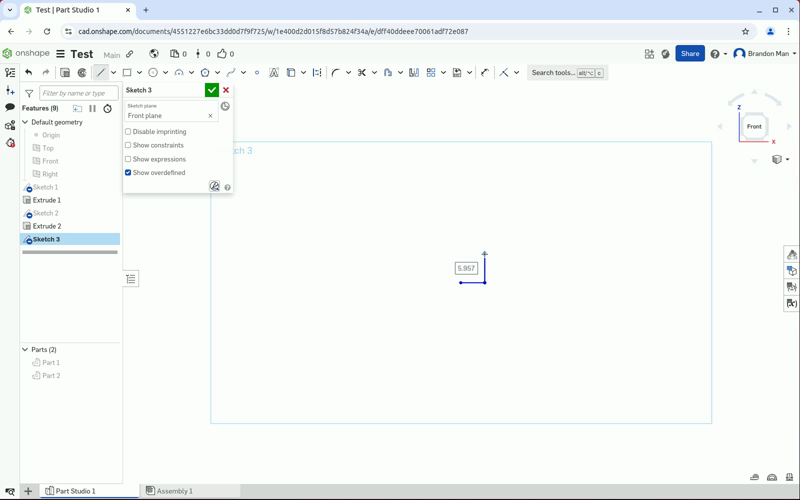
mouse_move(514, 253)
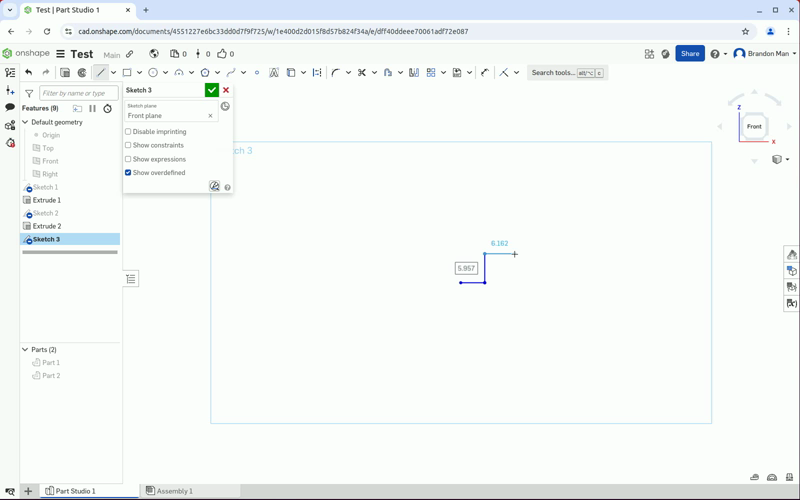
mouse_move(460, 253)
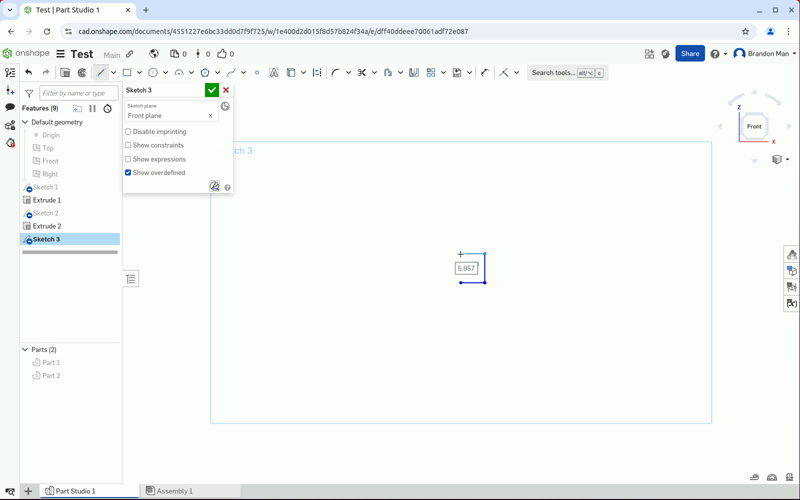
click(460, 253)
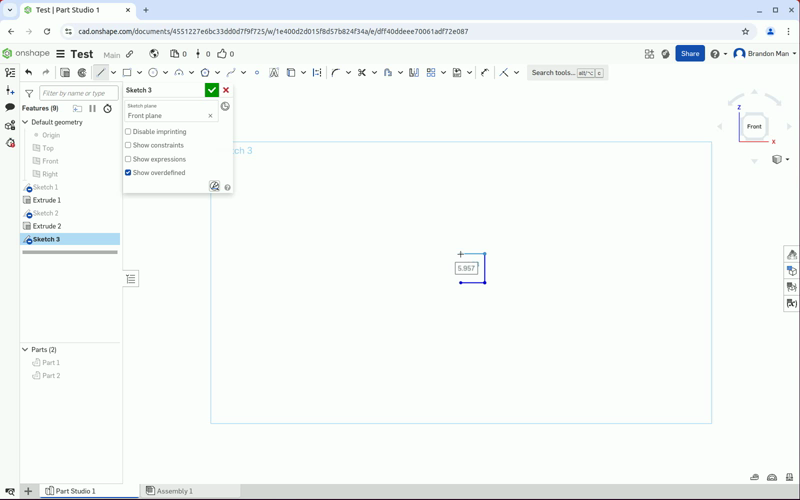
key_up(shift)
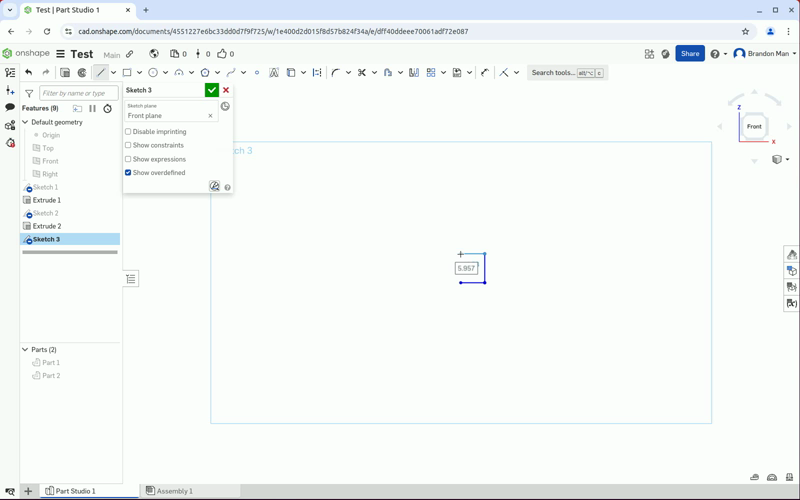
mouse_move(490, 253)
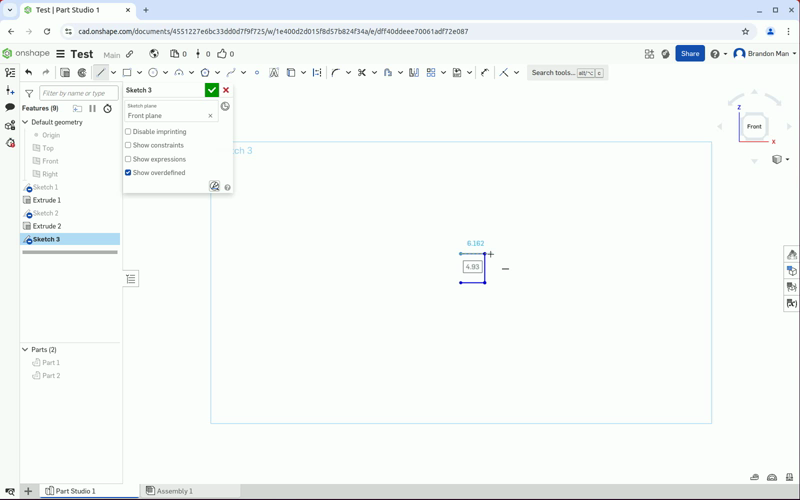
key_down(shift)
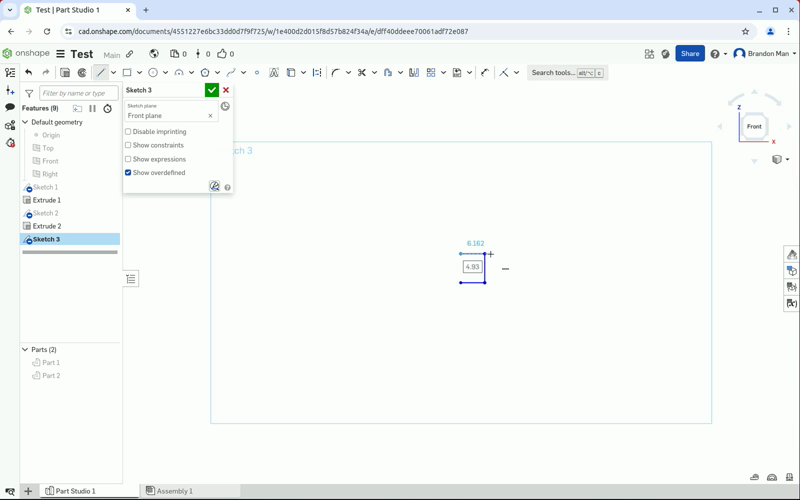
mouse_move(460, 282)
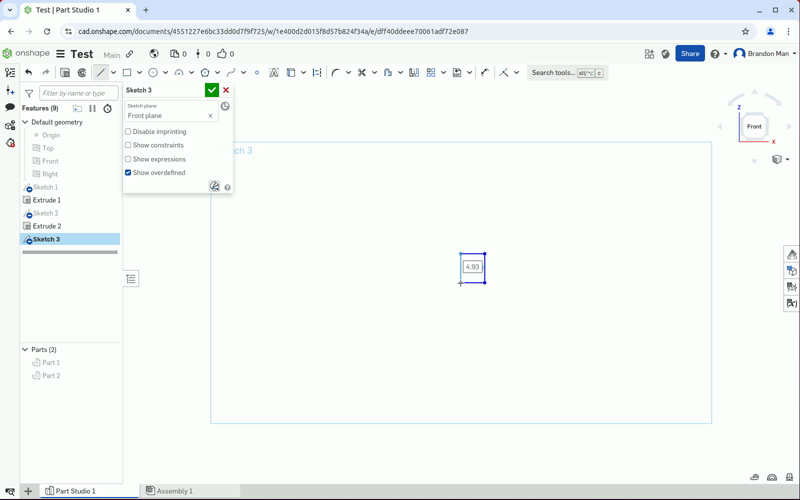
key_up(shift)
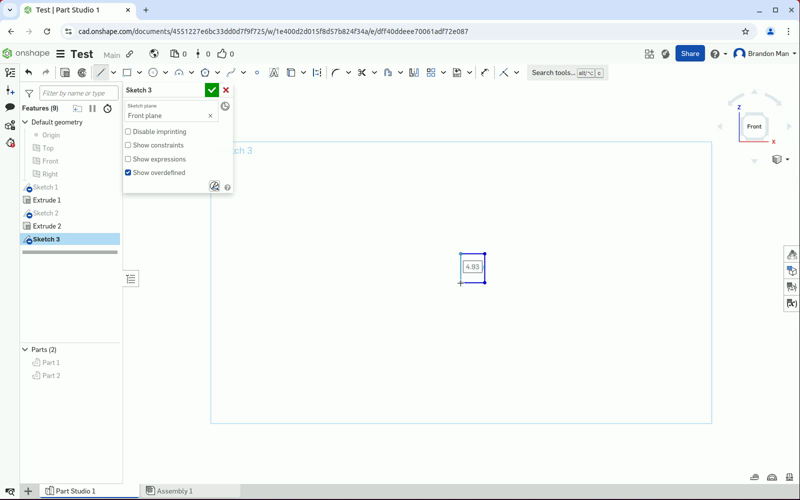
click(460, 282)
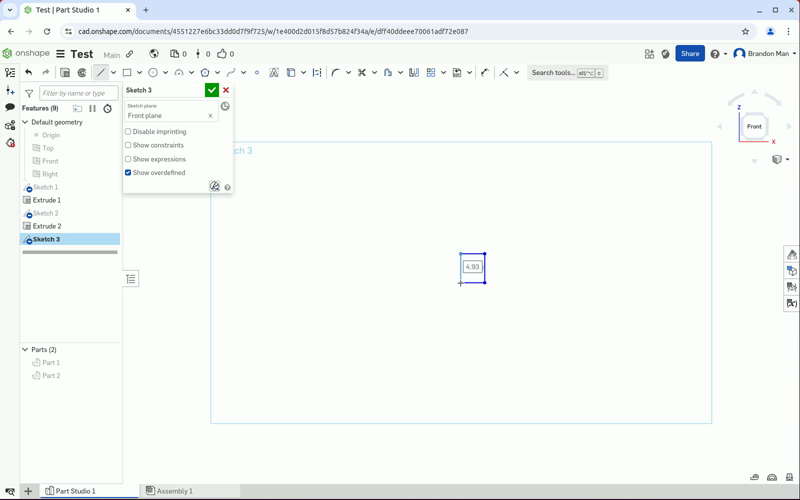
key(esc)
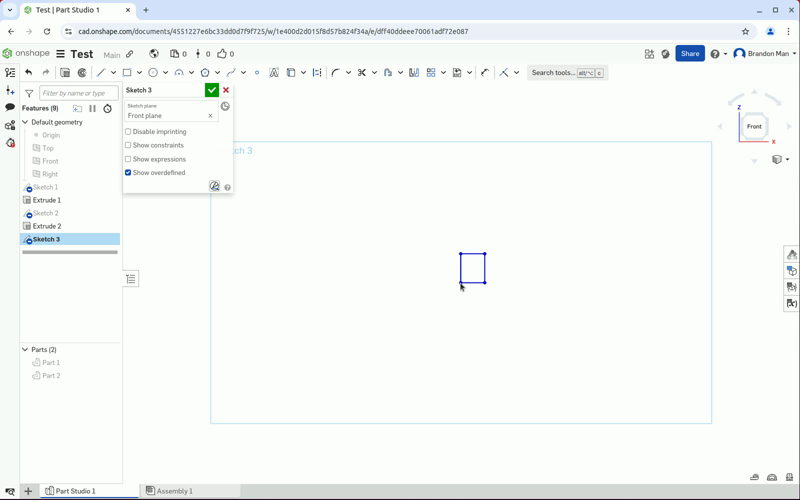
mouse_move(482, 265)
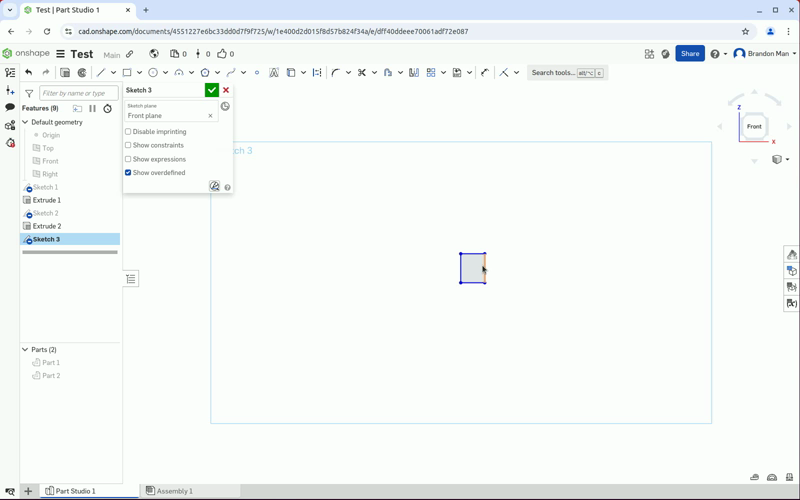
scroll(6)
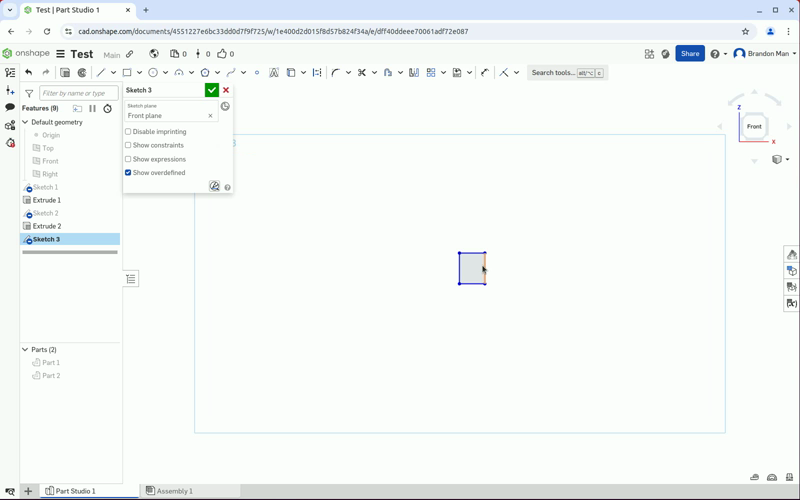
scroll(6)
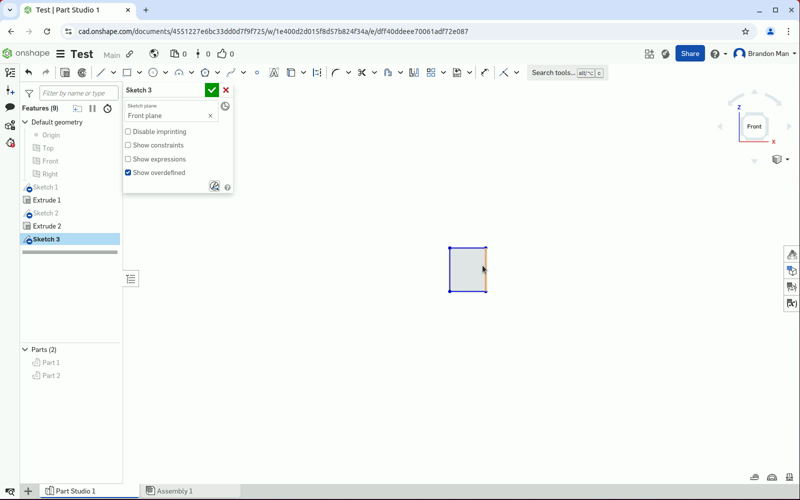
scroll(6)
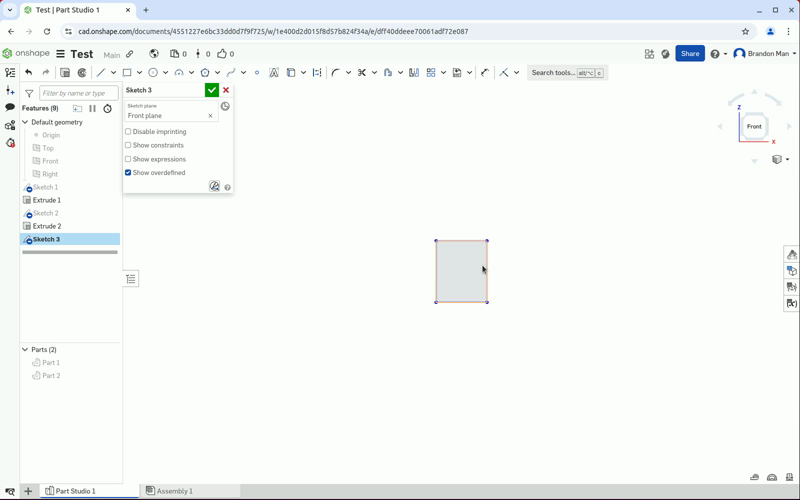
scroll(6)
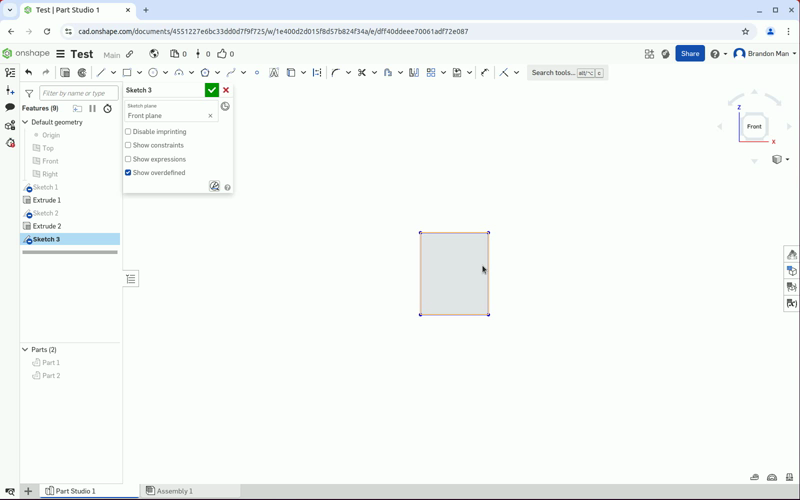
scroll(6)
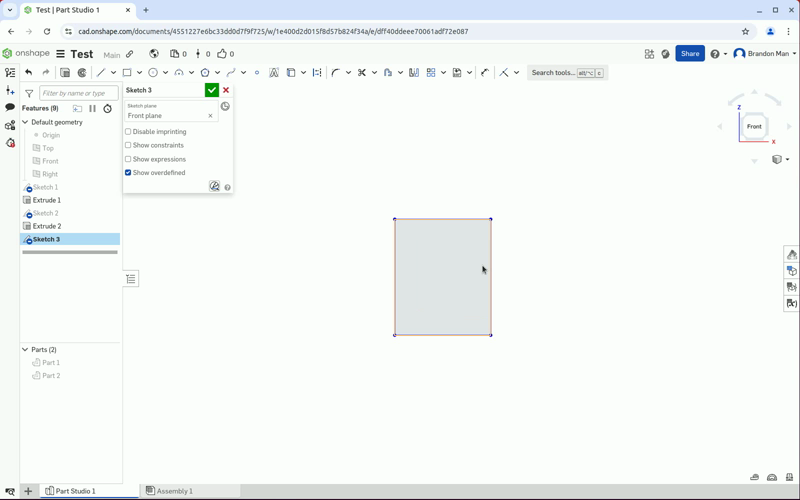
scroll(6)
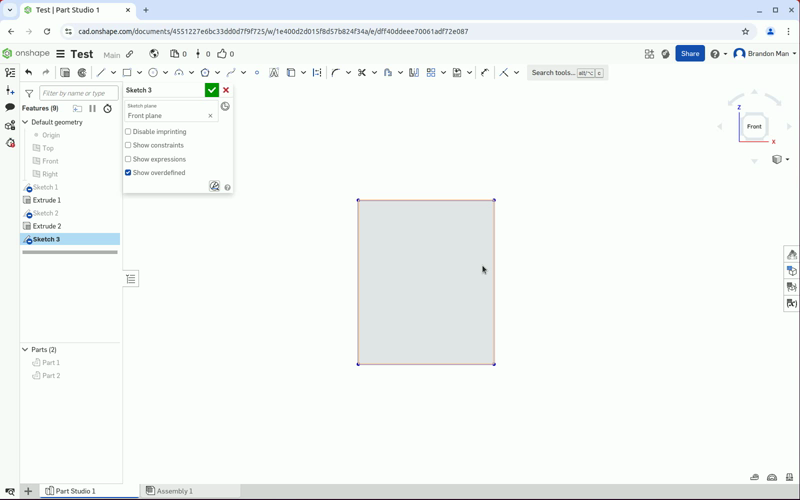
scroll(6)
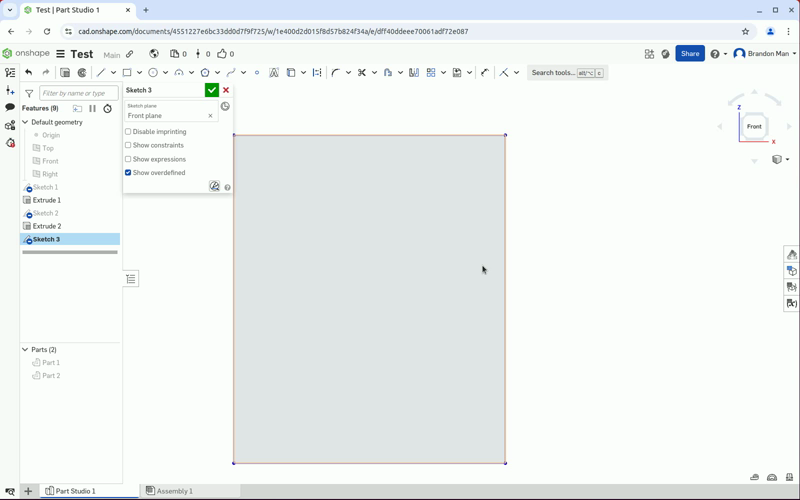
click(482, 265)
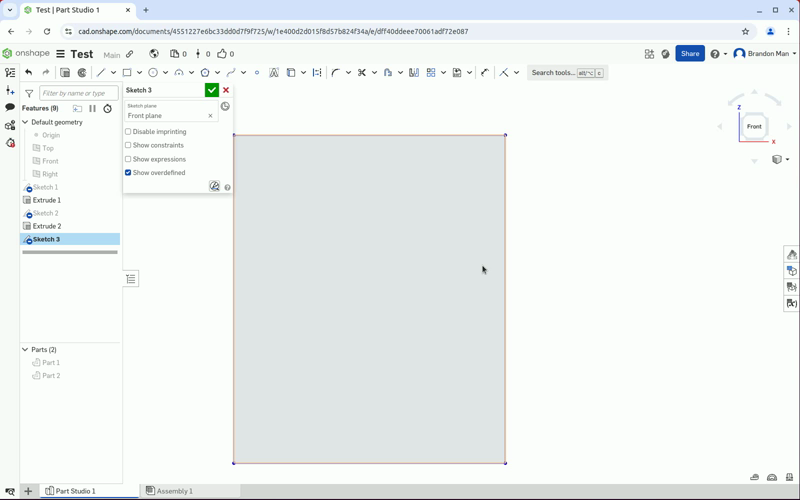
scroll(-6)
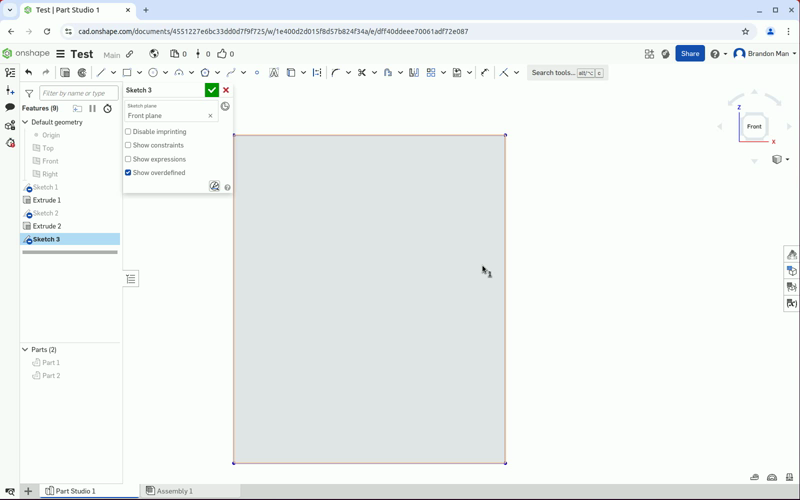
scroll(-6)
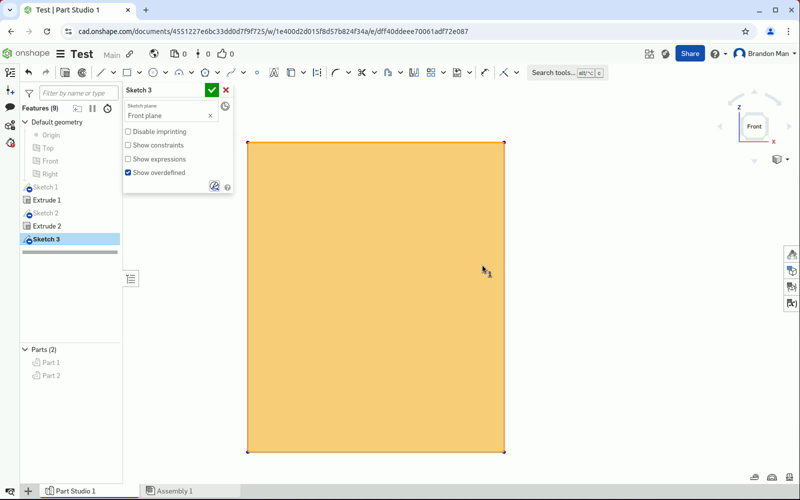
scroll(-6)
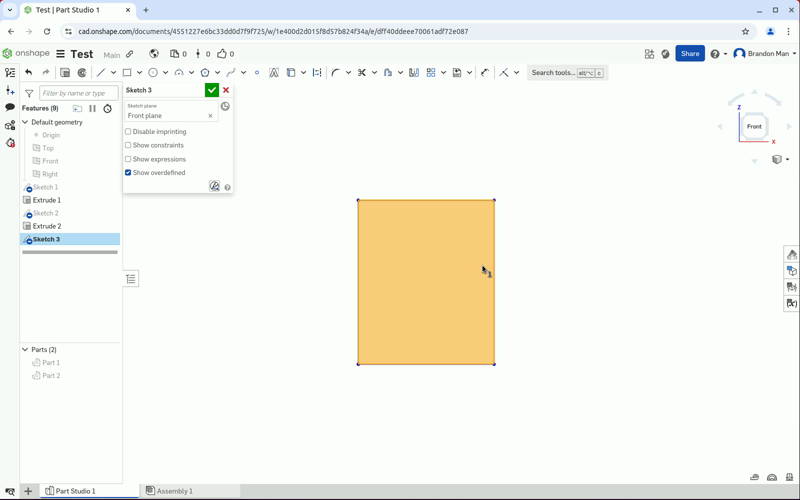
scroll(-6)
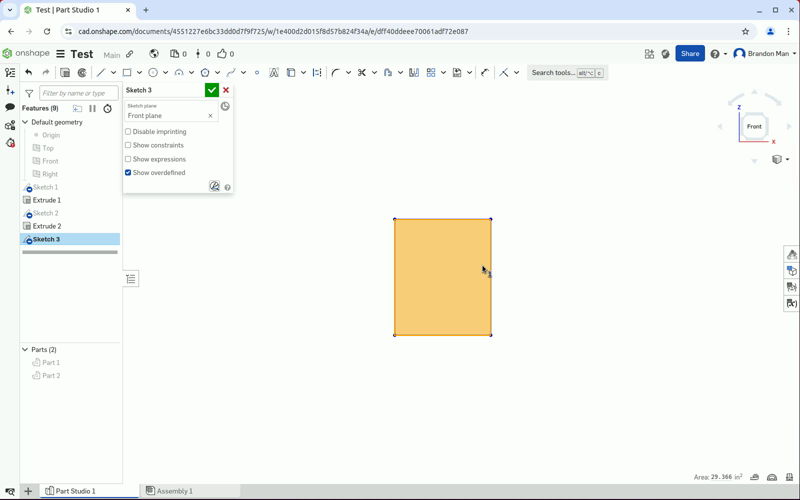
scroll(-6)
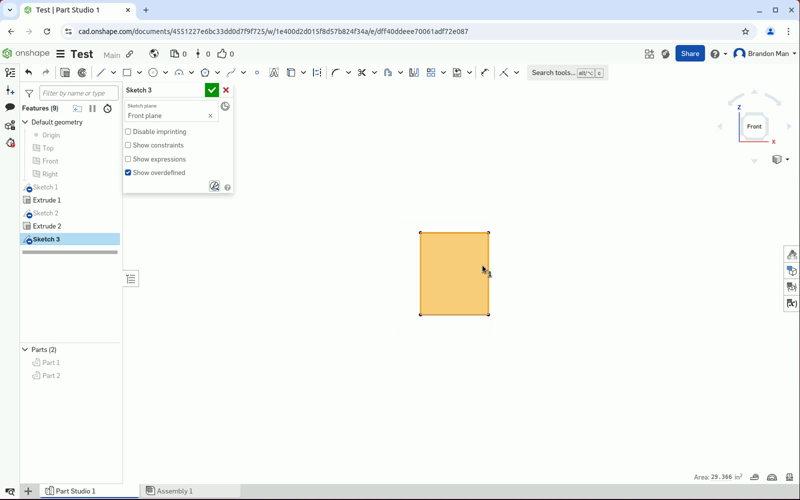
scroll(-6)
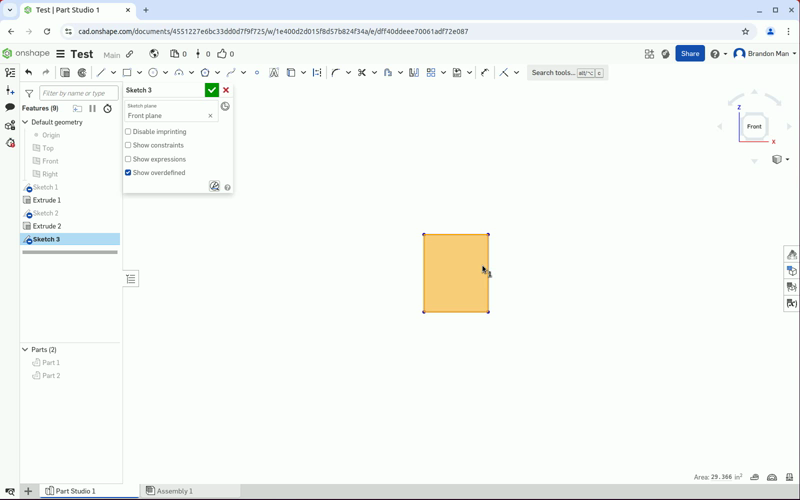
scroll(-6)
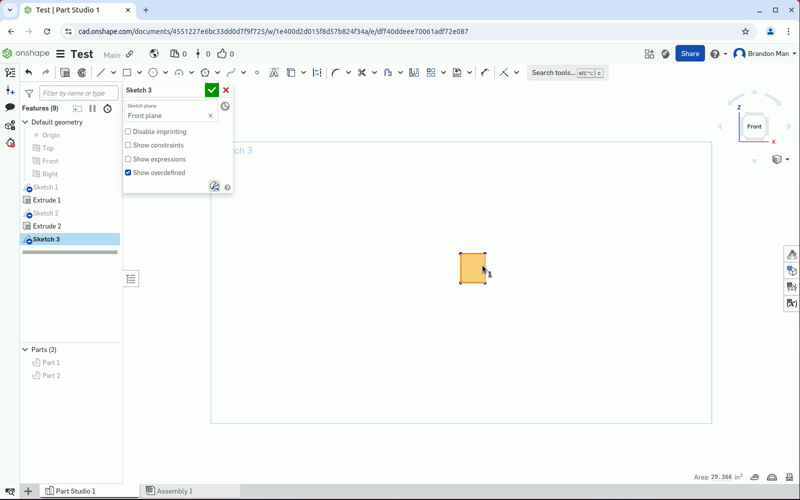
mouse_move(73, 352)
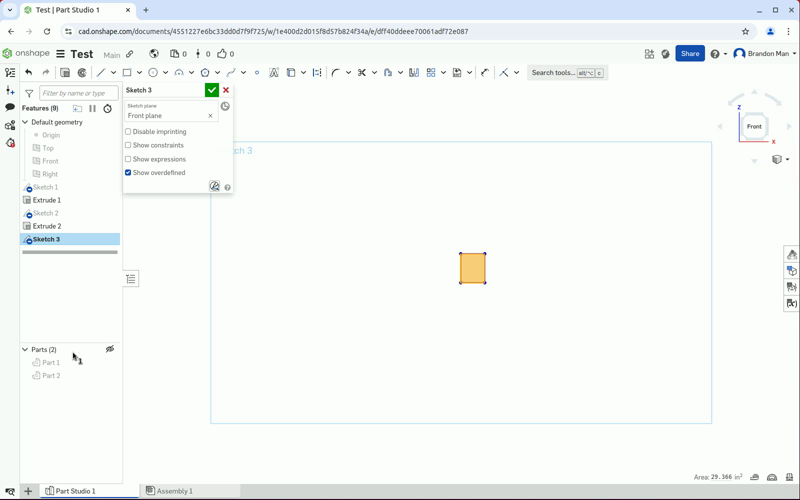
key(shift+y)
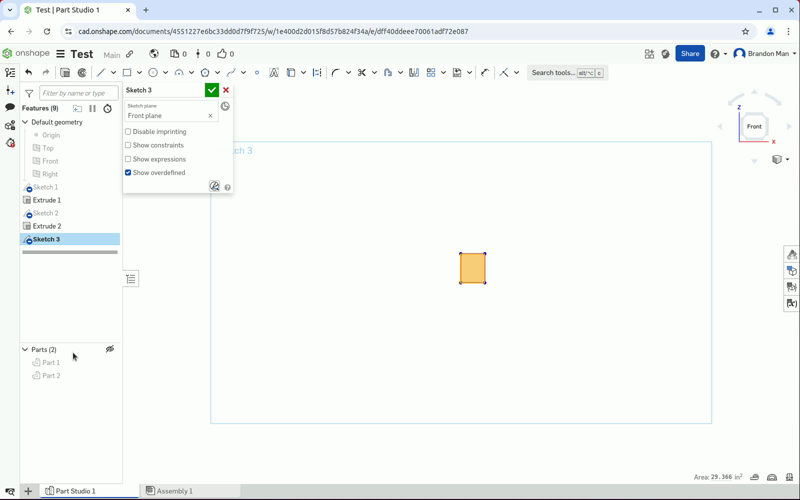
key(shift+e)
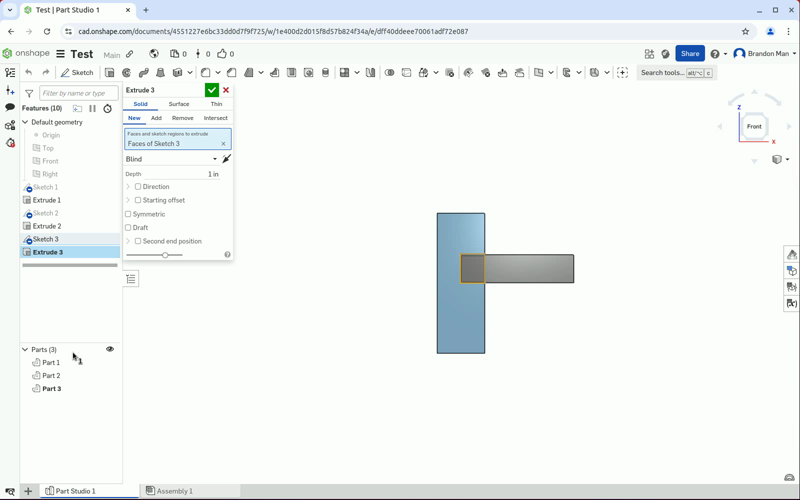
mouse_move(143, 106)
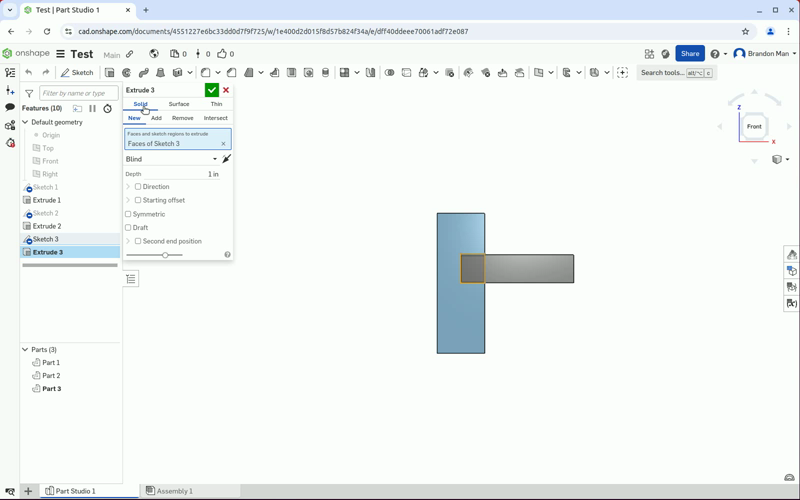
click(143, 106)
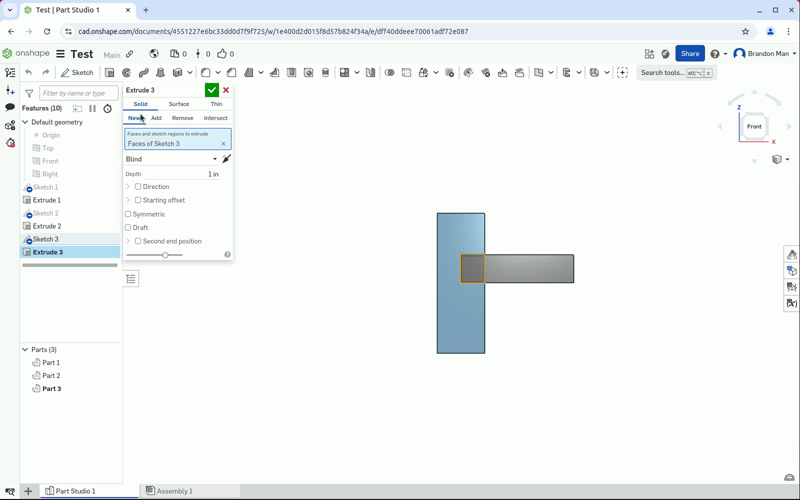
mouse_move(137, 120)
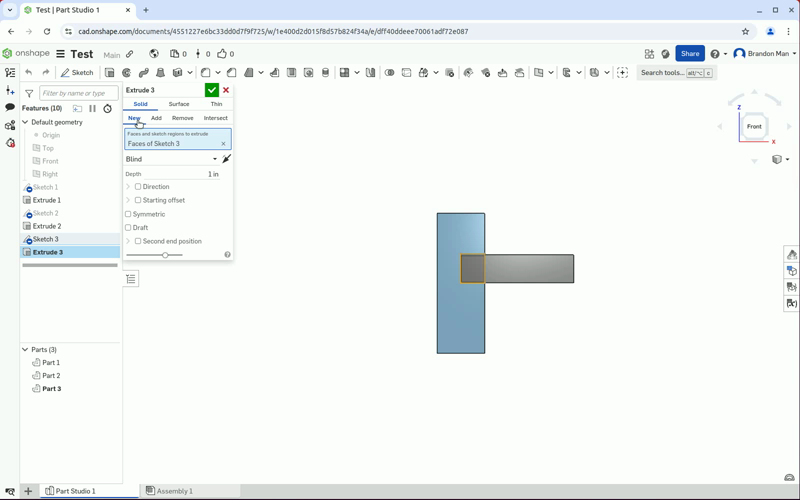
click(137, 120)
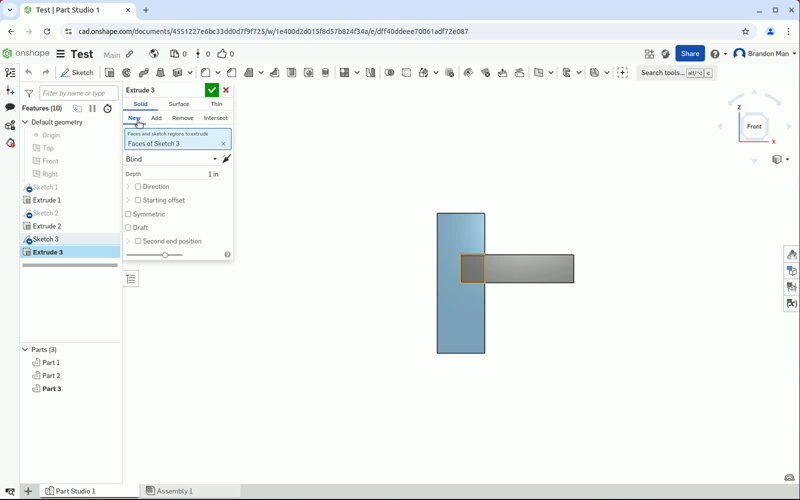
key(tab, 4)
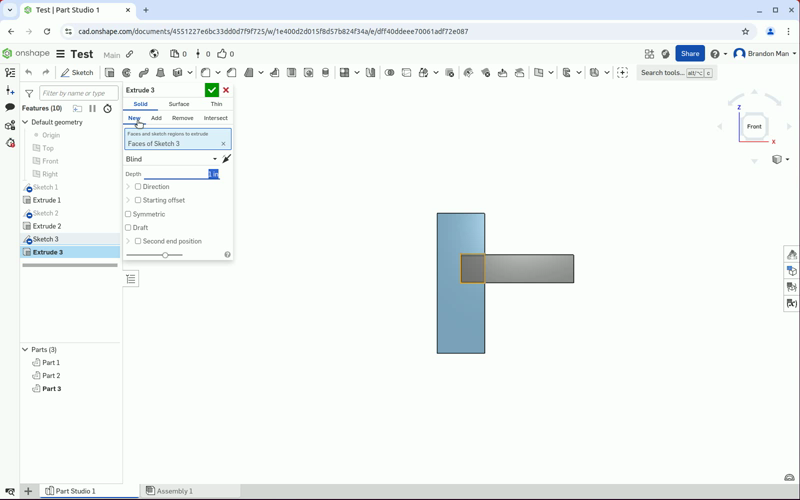
text(1.926)
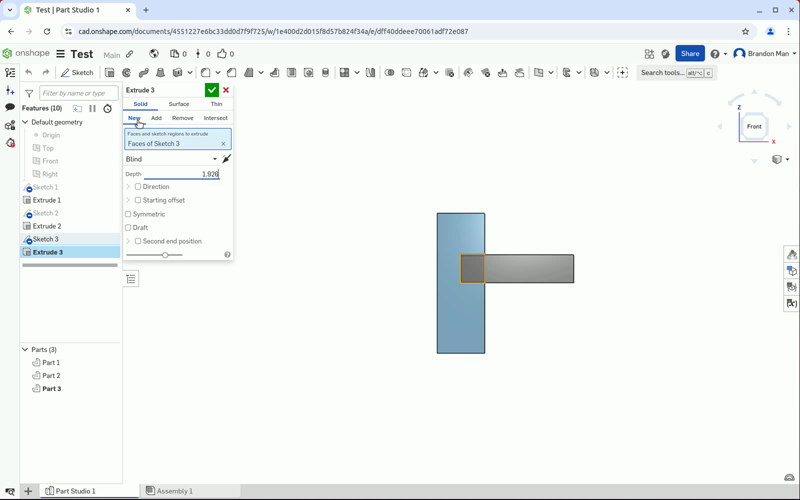
key(enter)
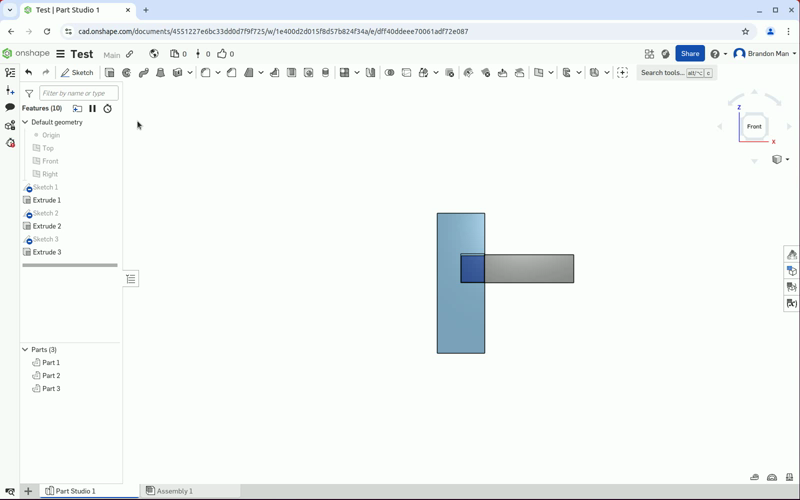
key(shift+h)
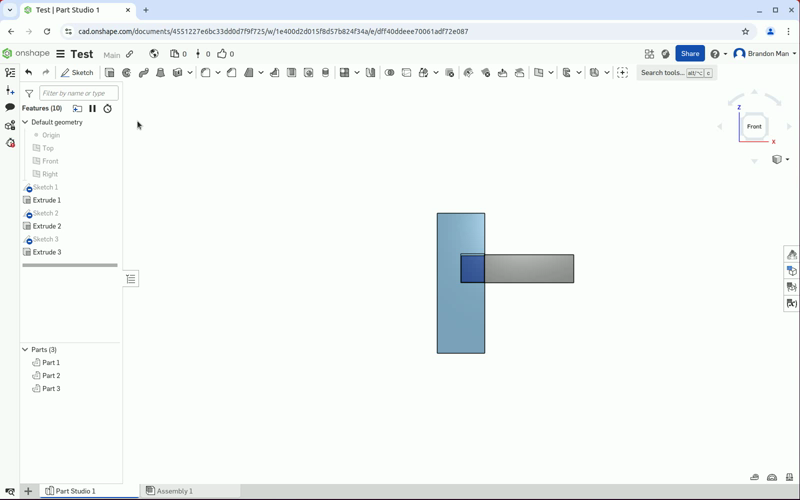
key(shift+h)
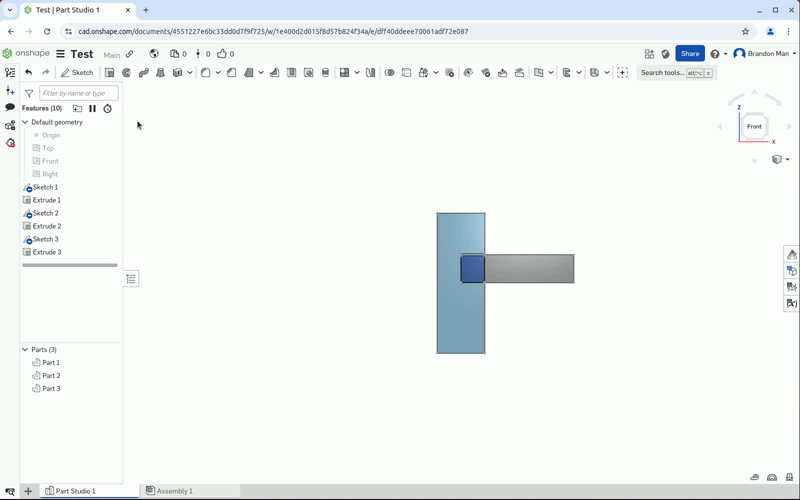
key(shift+7)
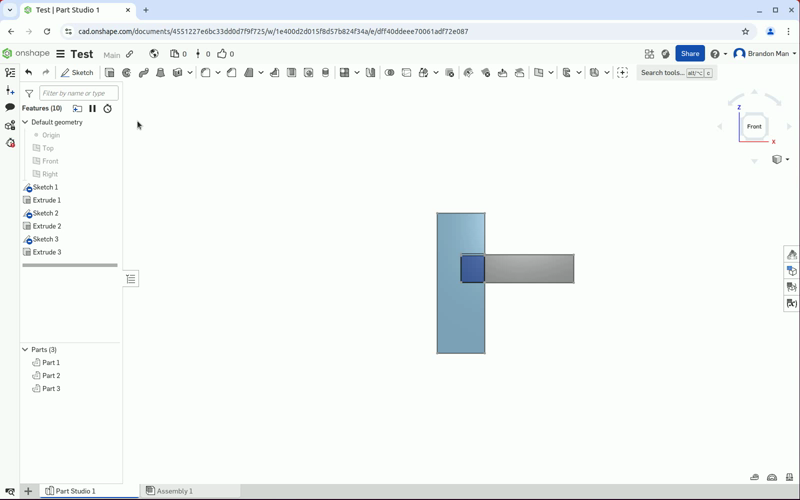
key(left, 2)
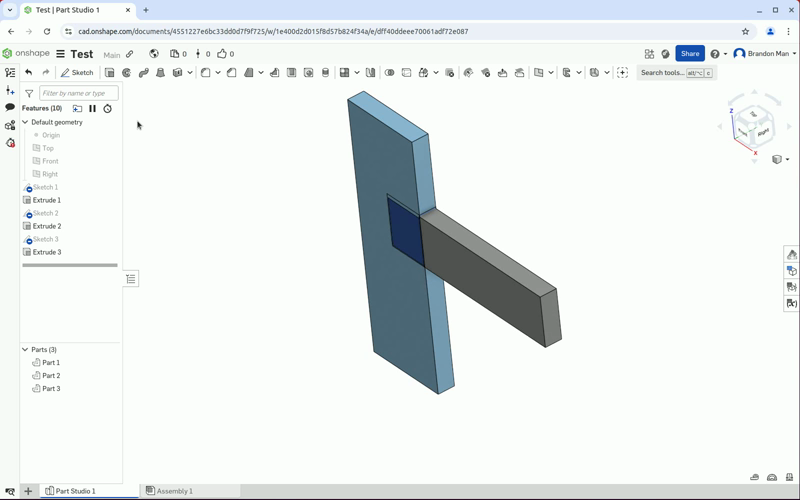
key(down, 2)
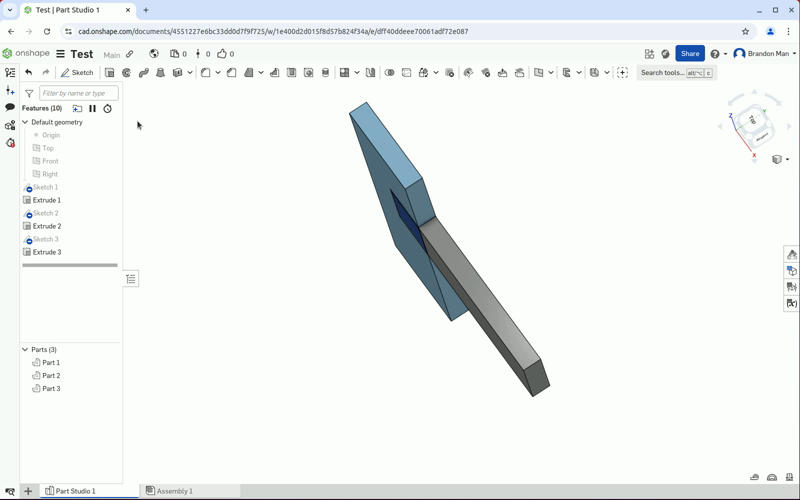
key(up, 2)
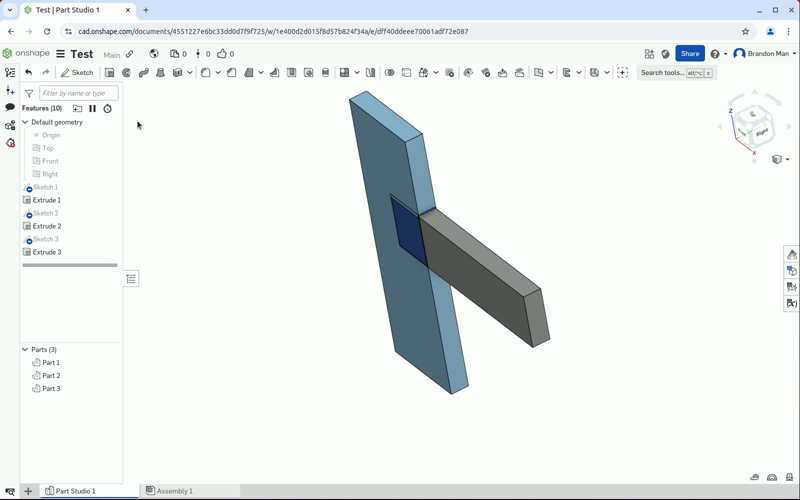
key(right, 2)
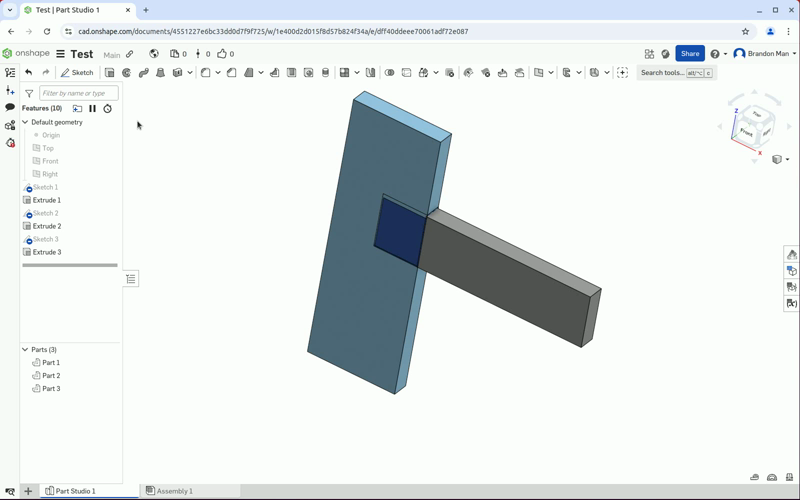
mouse_move(73, 189)
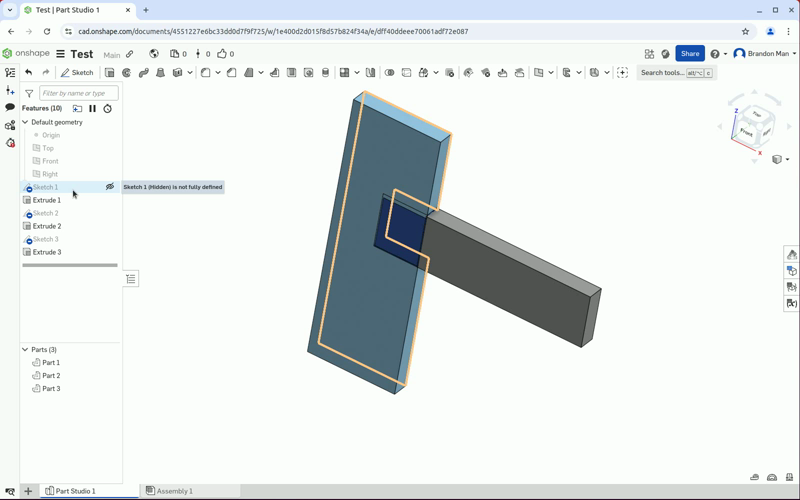
click(73, 189)